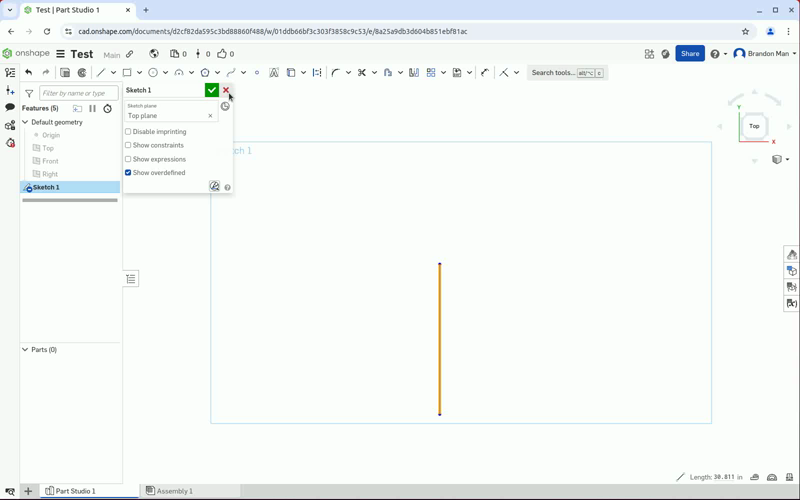
key(shift+h)
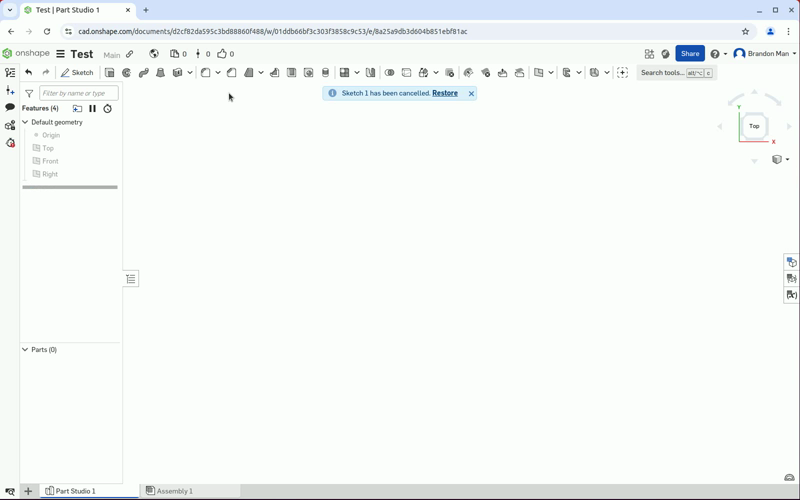
mouse_move(73, 352)
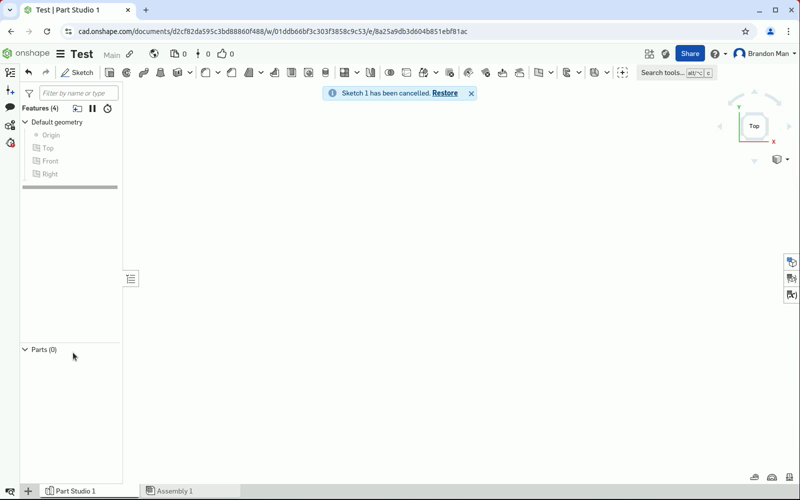
key(y)
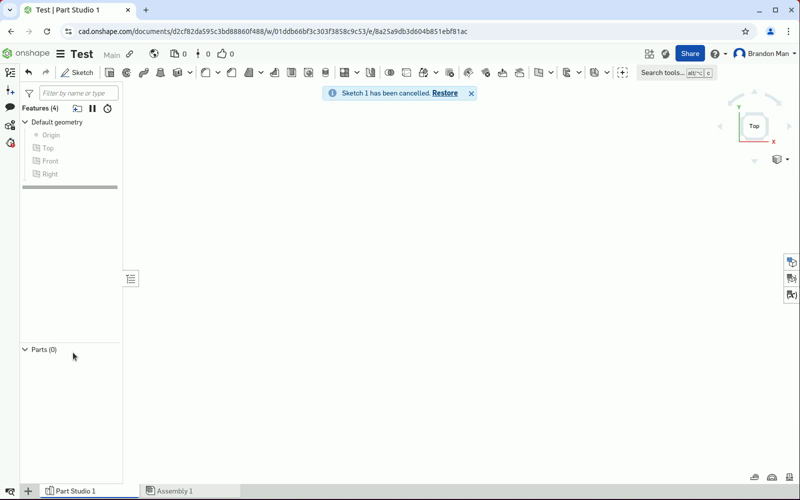
key(shift+p)
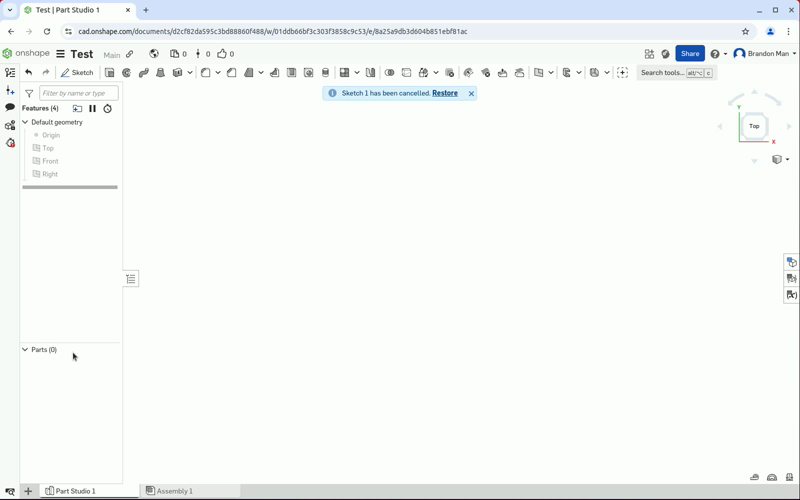
key(space)
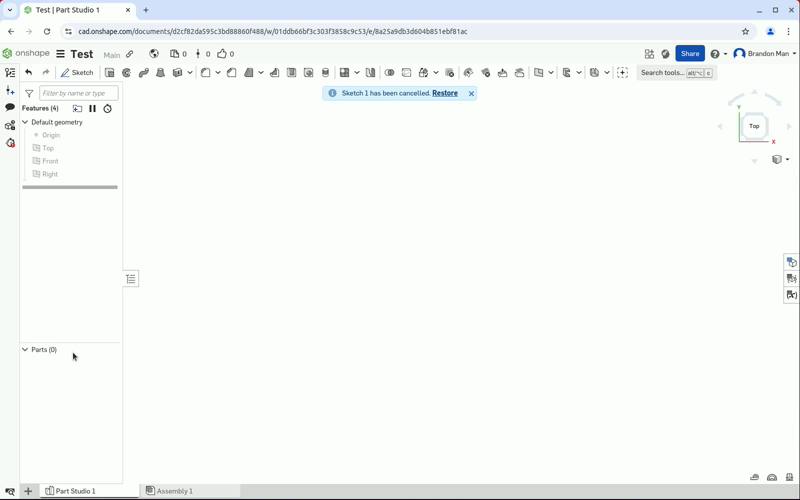
key_down(shift)
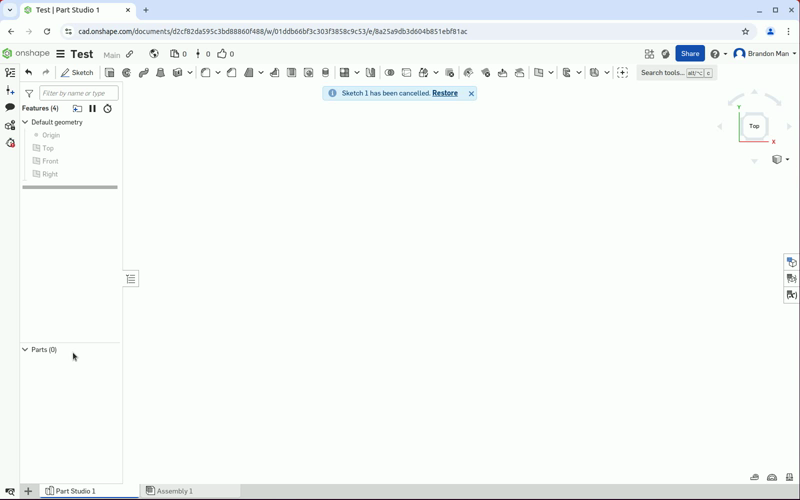
key(up)
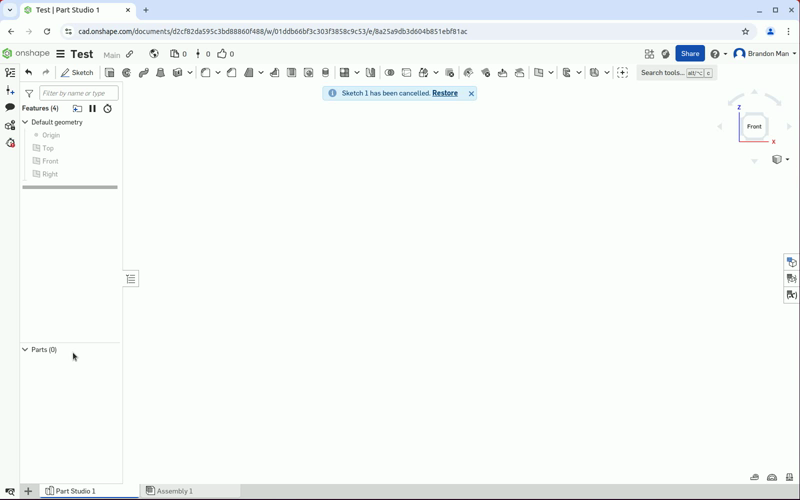
key_up(shift)
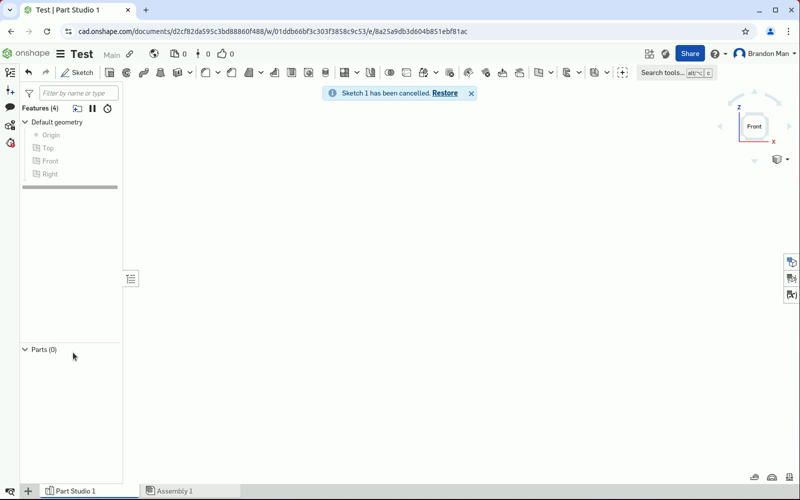
key(space)
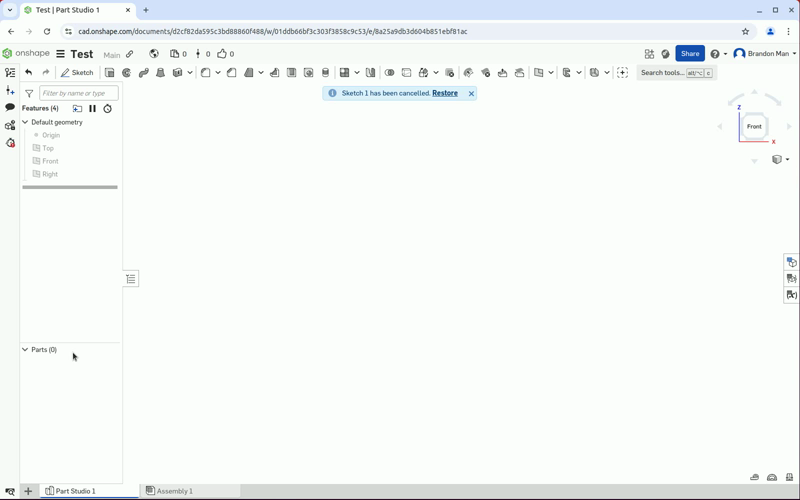
key_down(shift)
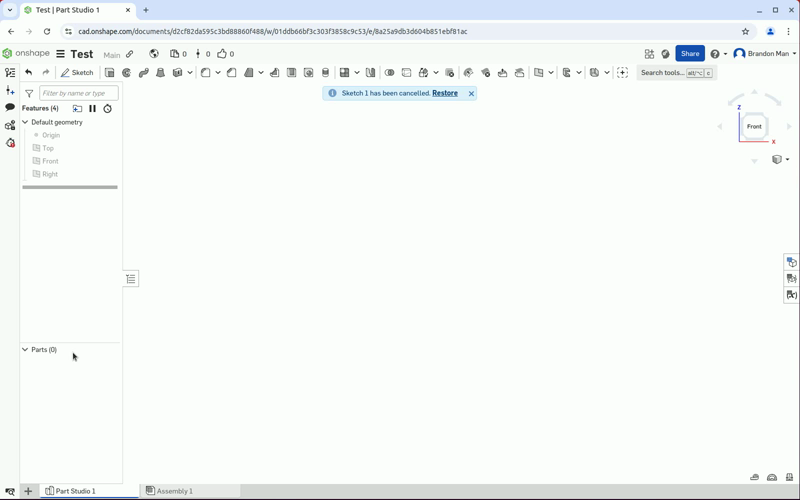
key(left)
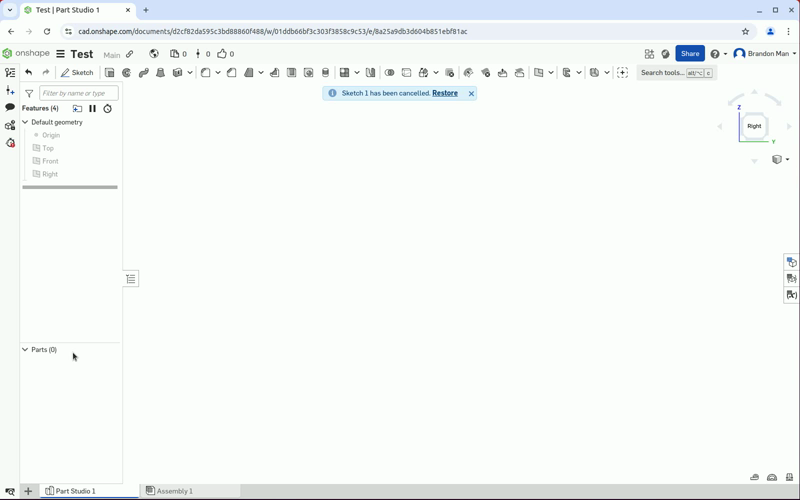
key_up(shift)
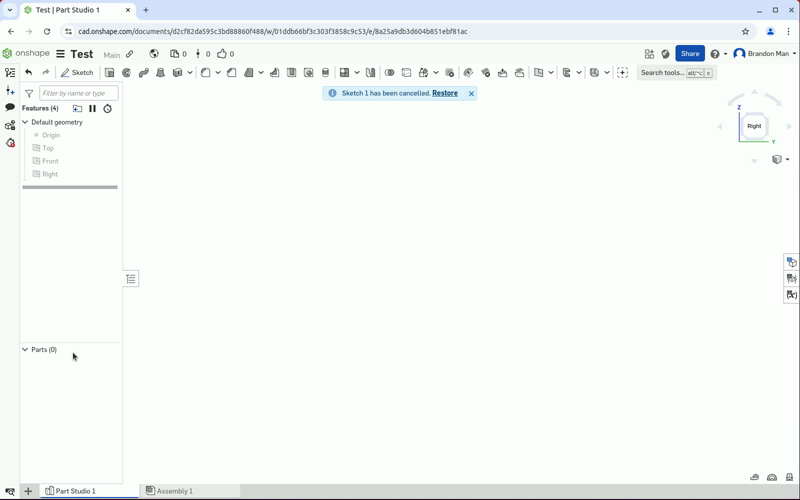
mouse_move(73, 352)
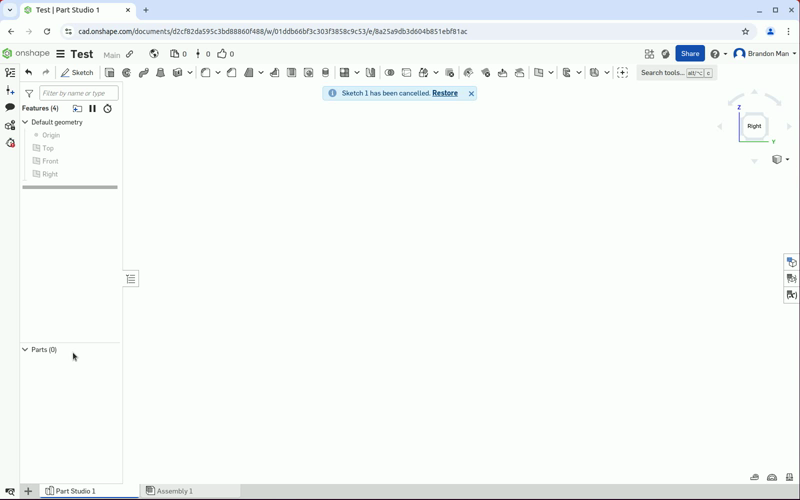
key(shift+y)
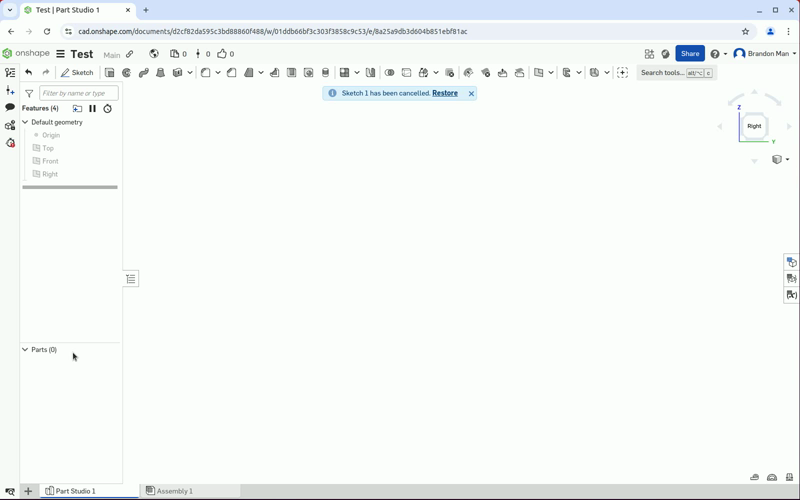
key(shift+s)
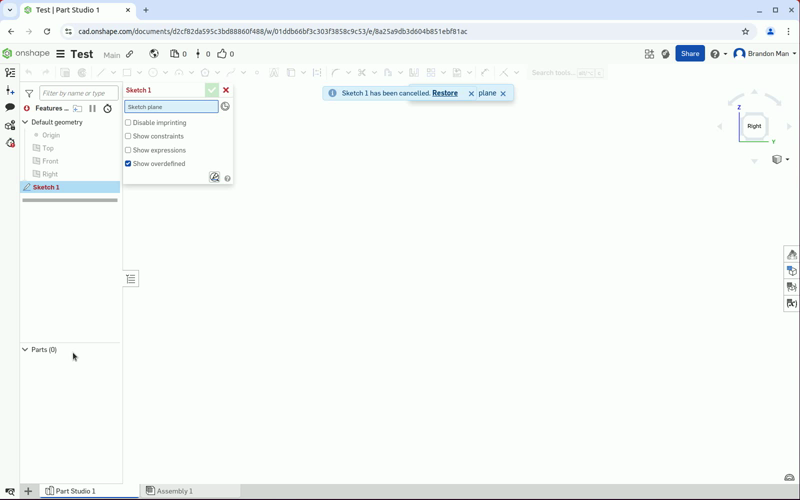
mouse_move(73, 176)
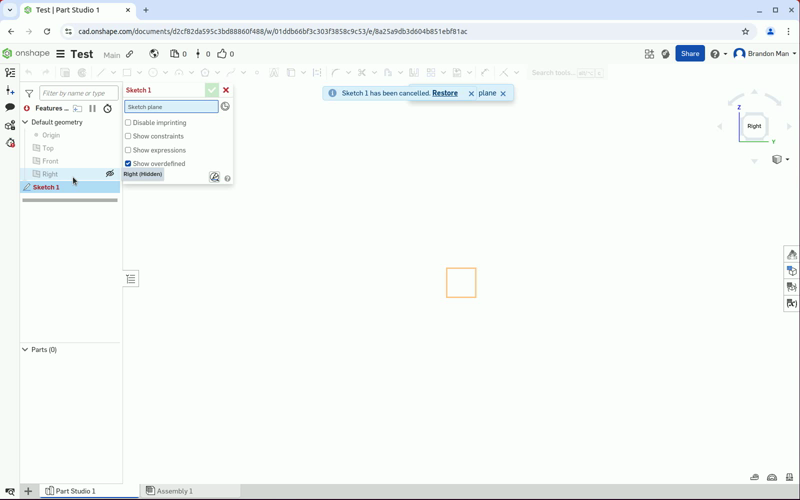
click(73, 176)
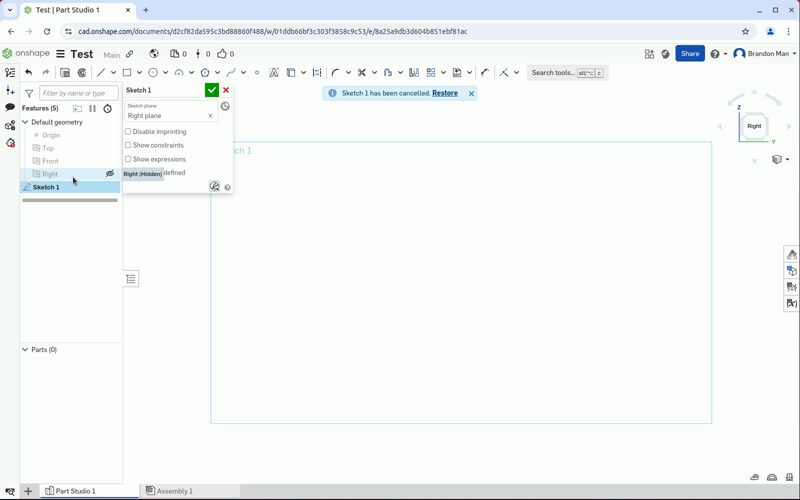
mouse_move(73, 352)
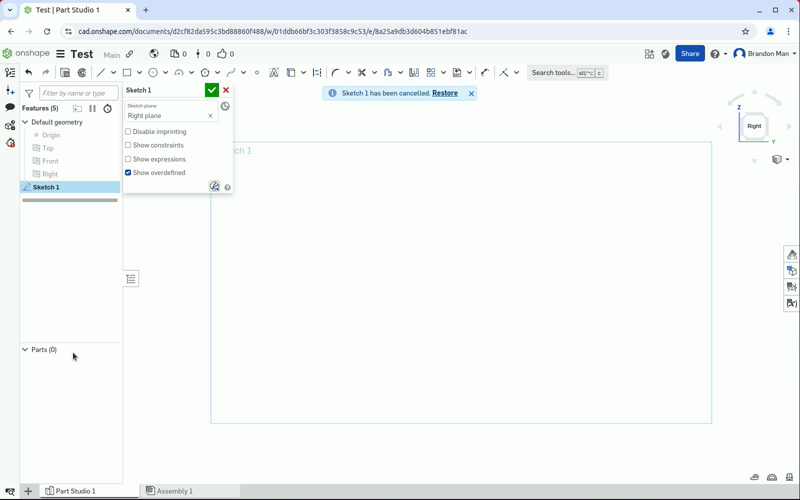
key(y)
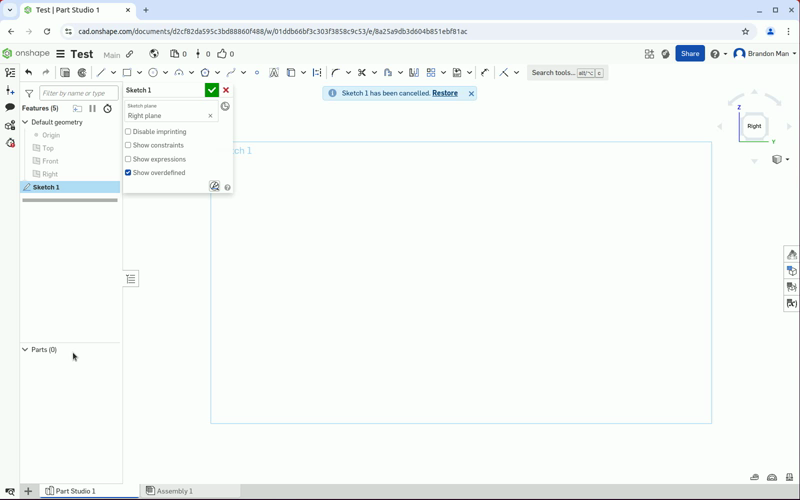
key(l)
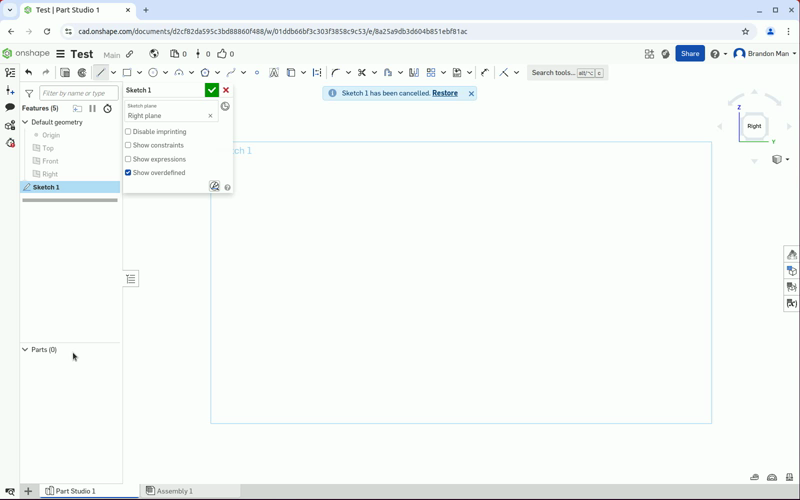
key_down(shift)
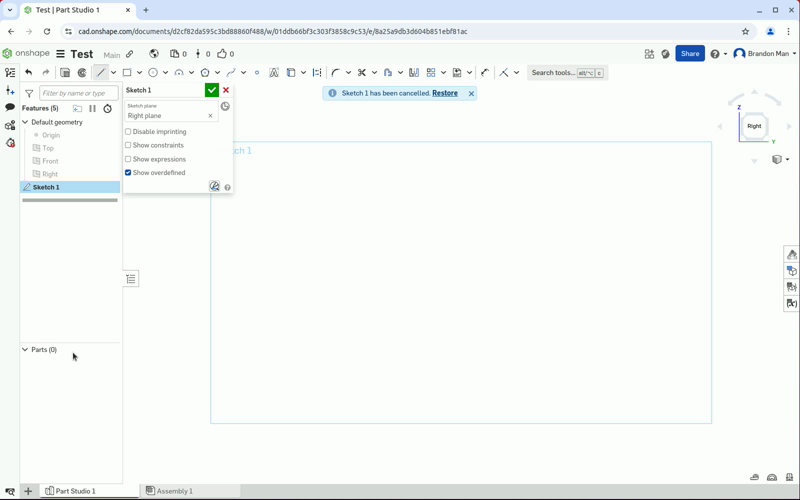
mouse_move(357, 349)
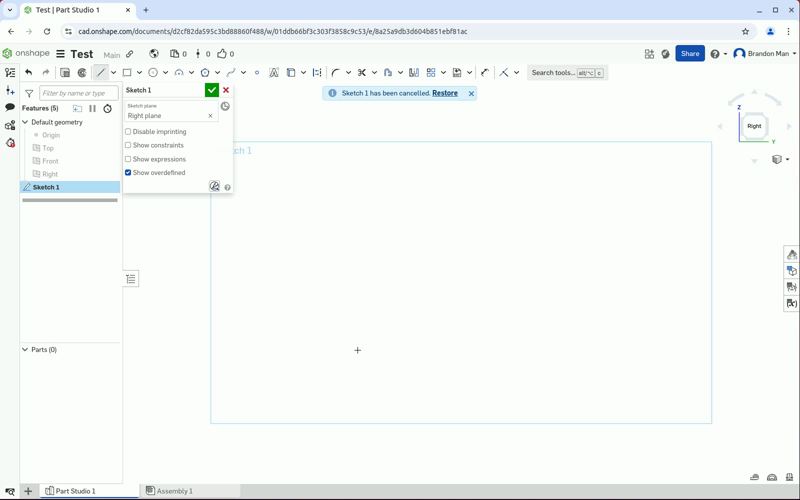
click(357, 349)
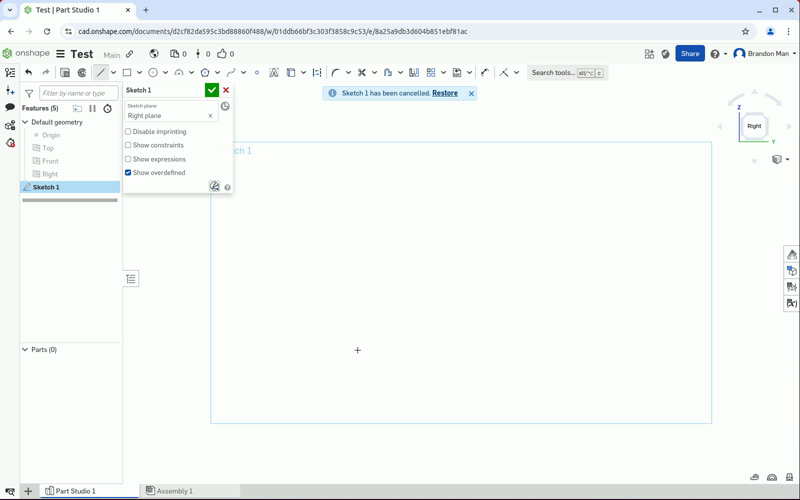
key_up(shift)
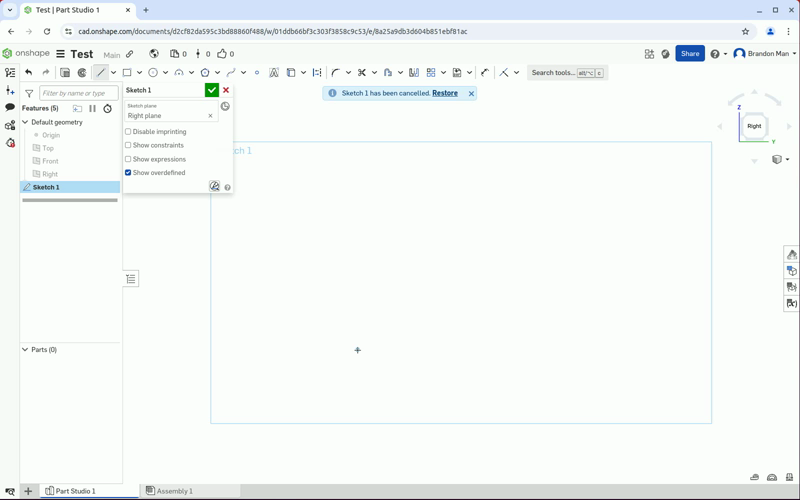
key_down(shift)
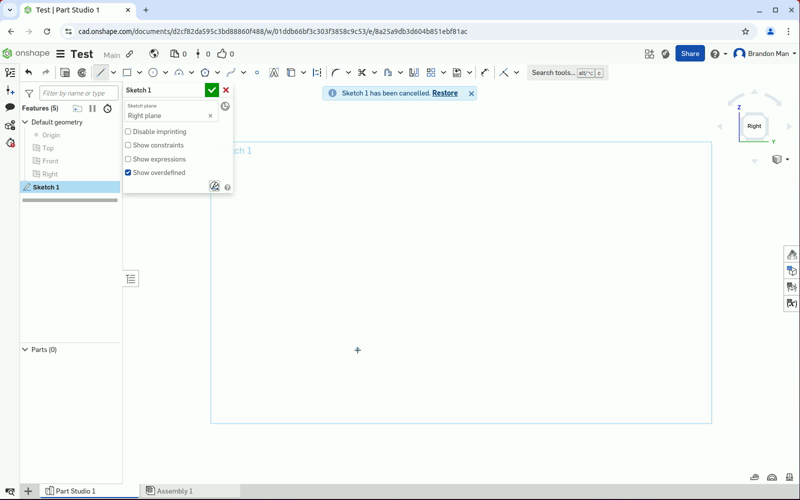
mouse_move(387, 349)
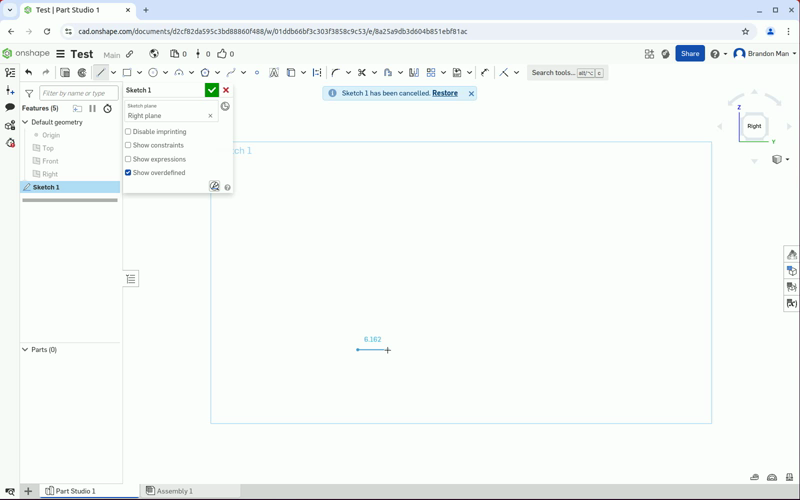
mouse_move(382, 349)
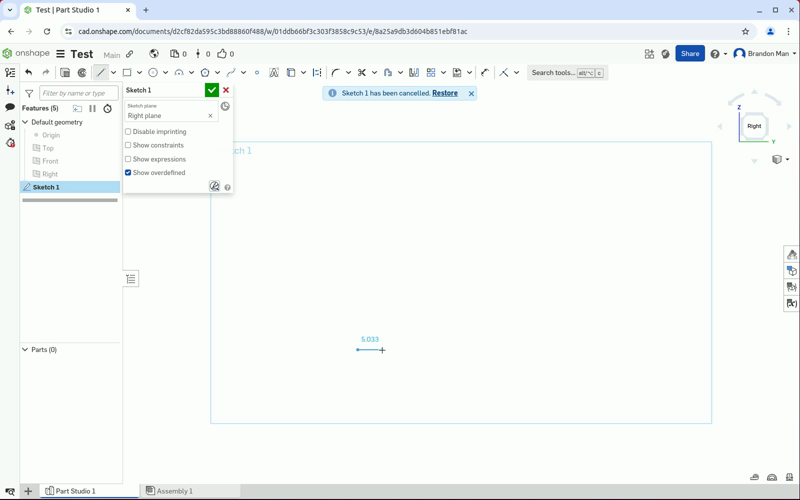
click(382, 349)
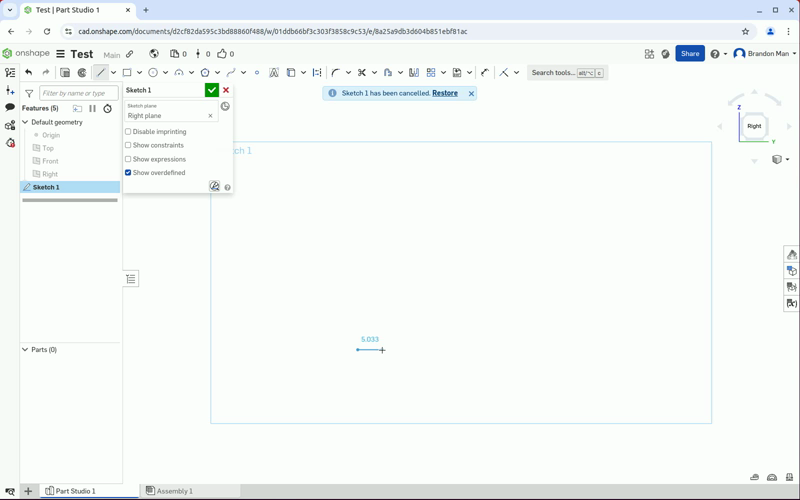
key_up(shift)
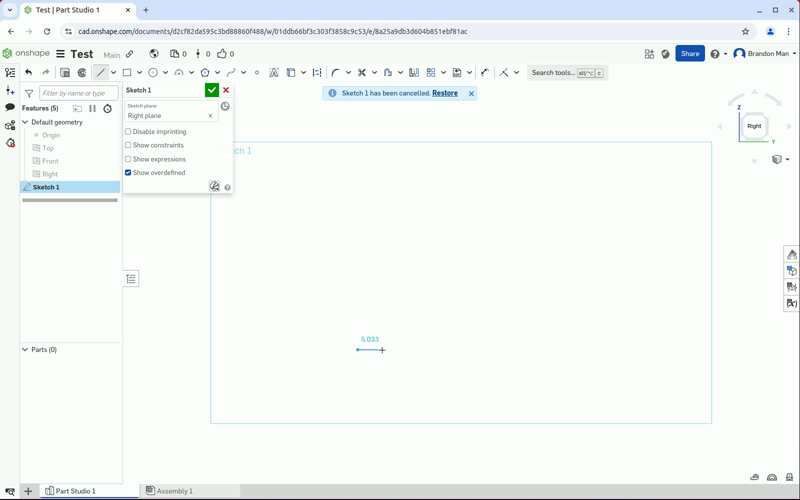
key_down(shift)
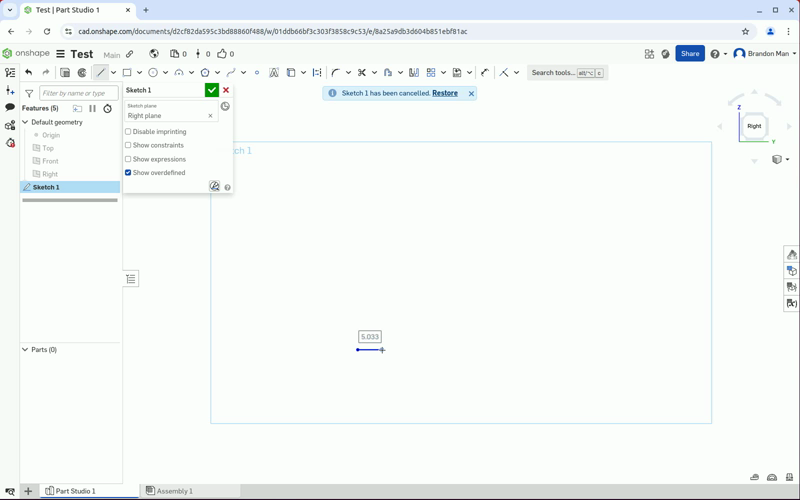
mouse_move(382, 266)
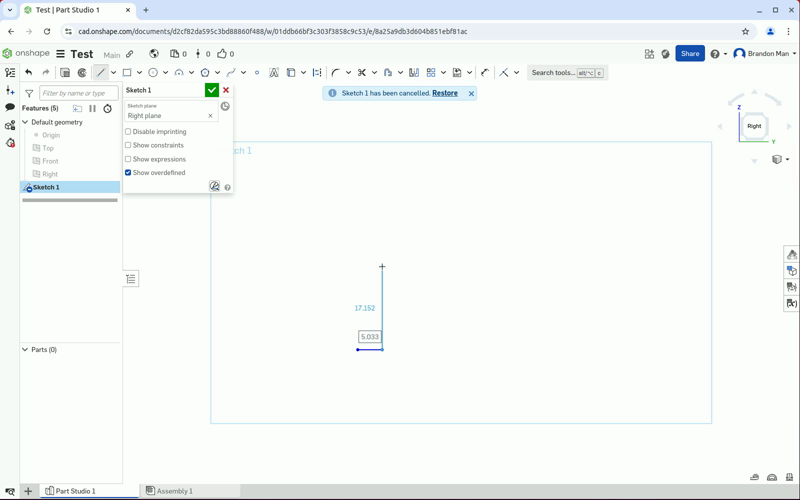
click(382, 266)
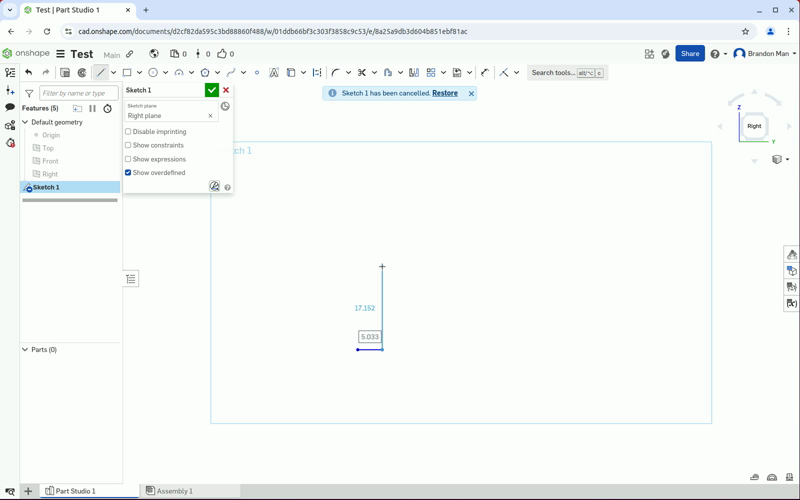
key_up(shift)
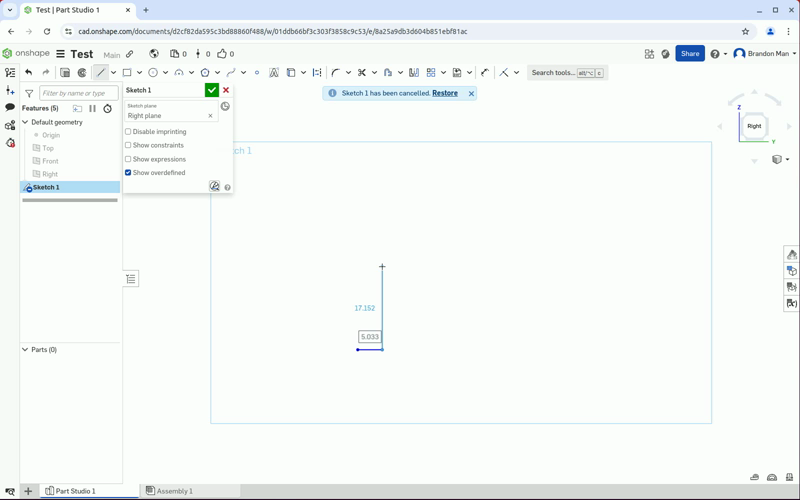
key_down(shift)
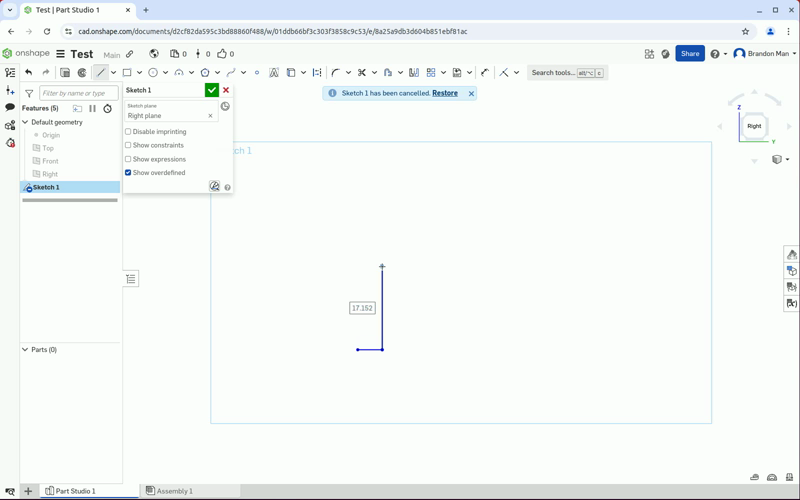
mouse_move(547, 266)
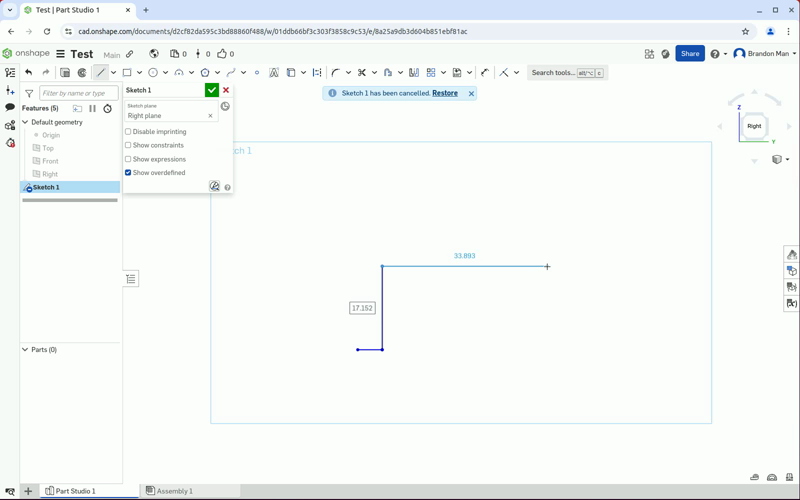
click(547, 266)
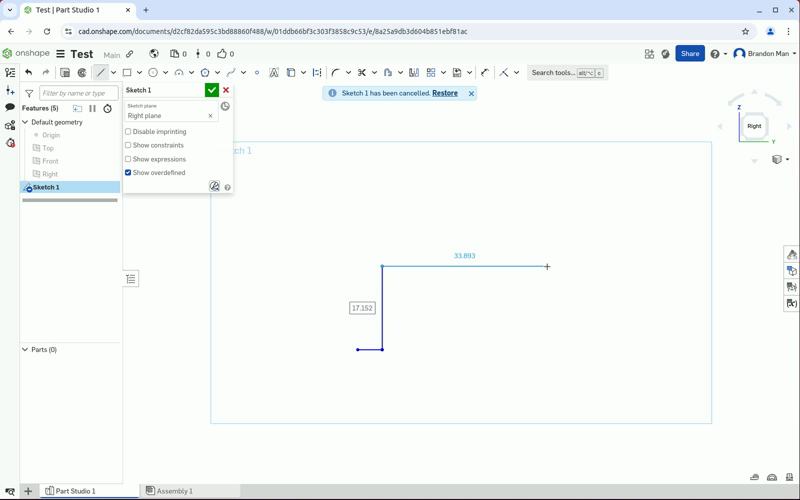
key_up(shift)
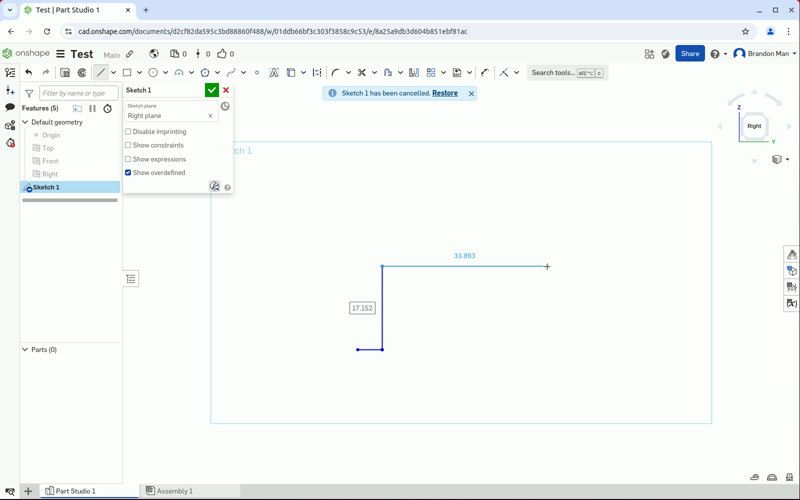
key_down(shift)
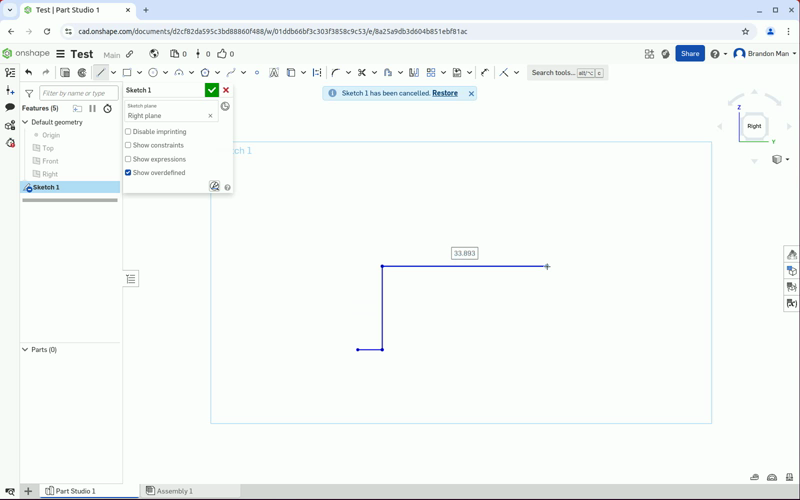
mouse_move(547, 349)
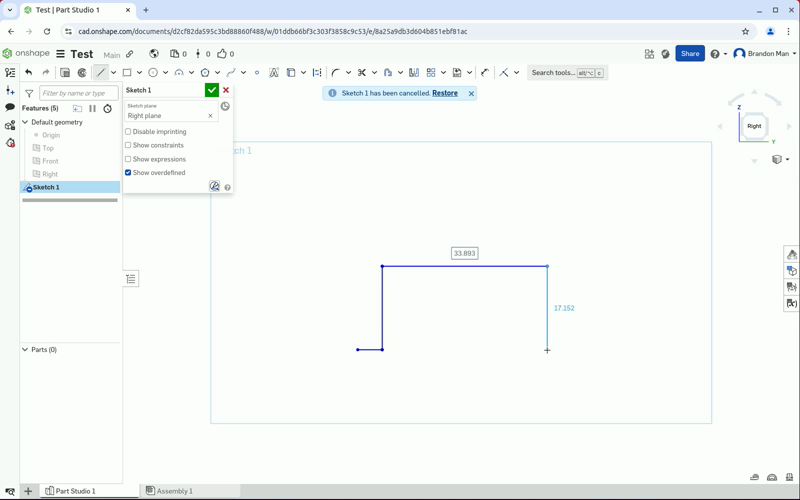
click(547, 349)
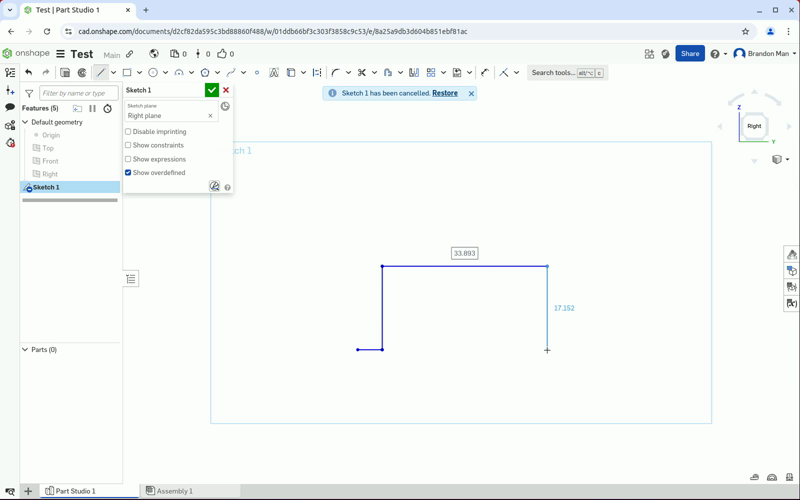
key_up(shift)
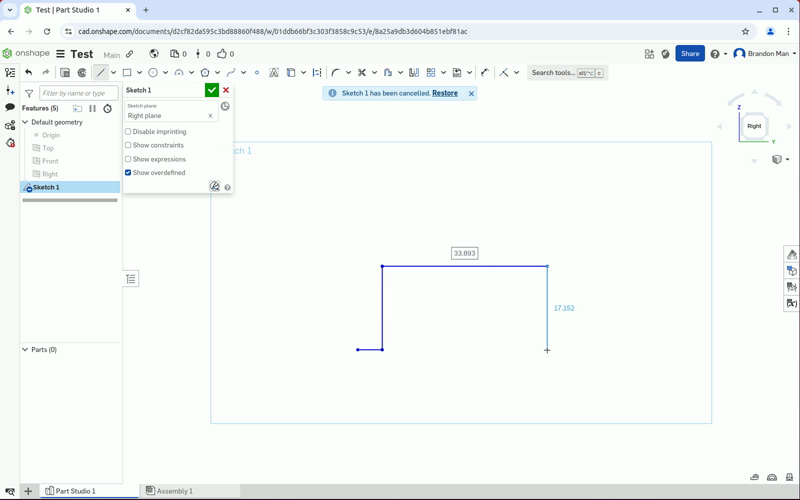
key_down(shift)
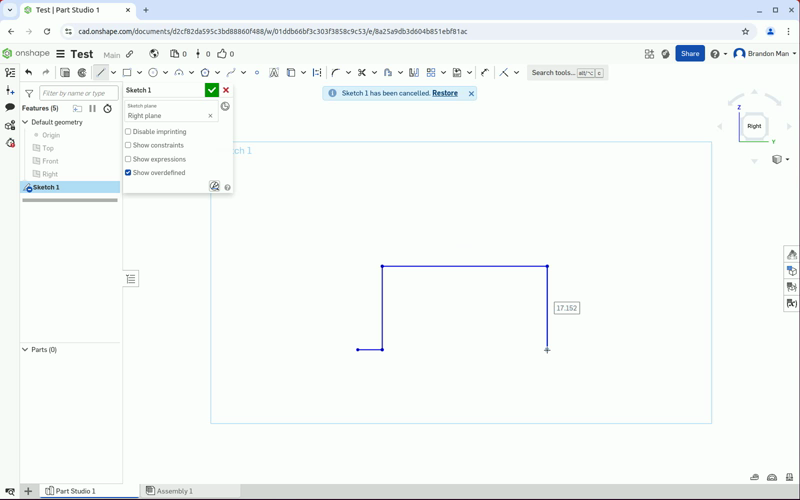
mouse_move(577, 349)
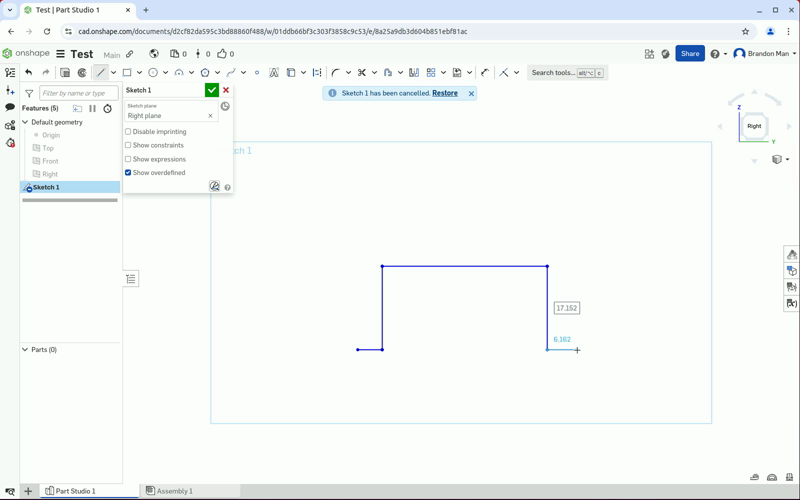
mouse_move(572, 349)
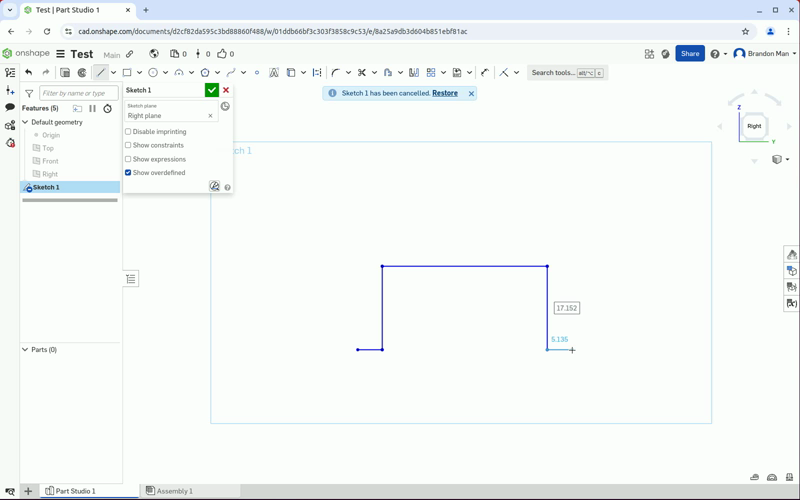
click(572, 349)
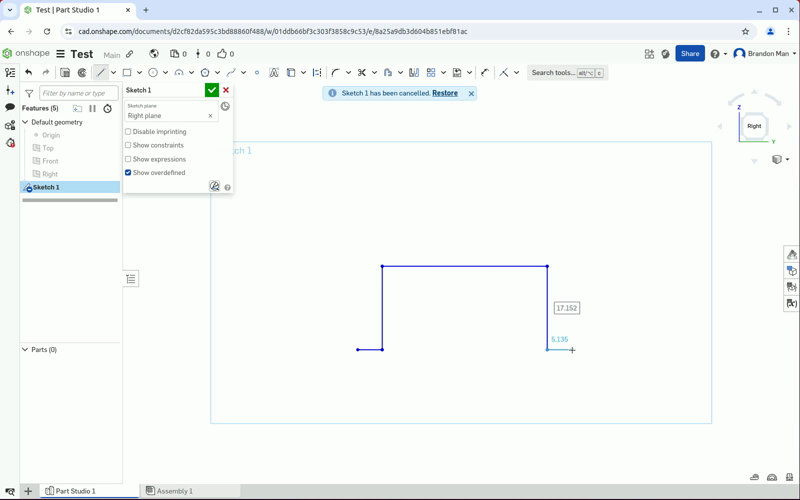
key_up(shift)
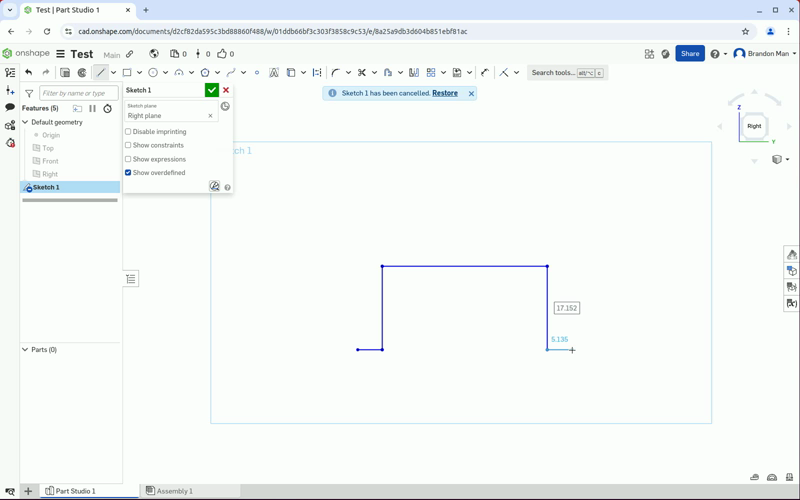
key_down(shift)
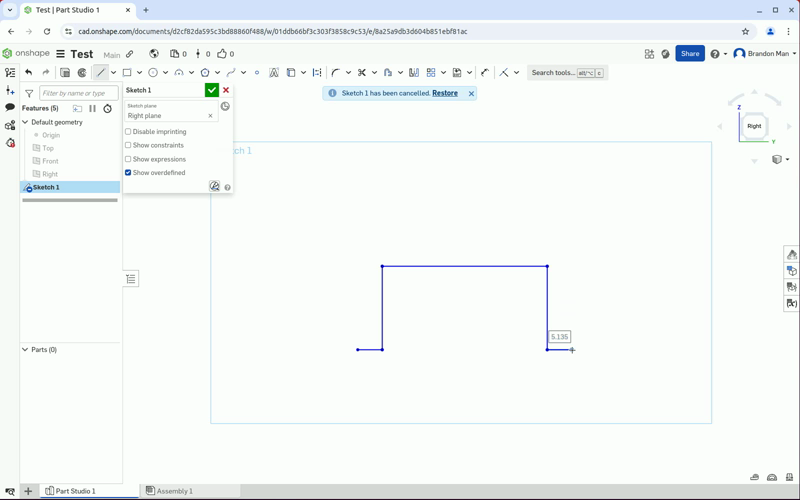
mouse_move(589, 349)
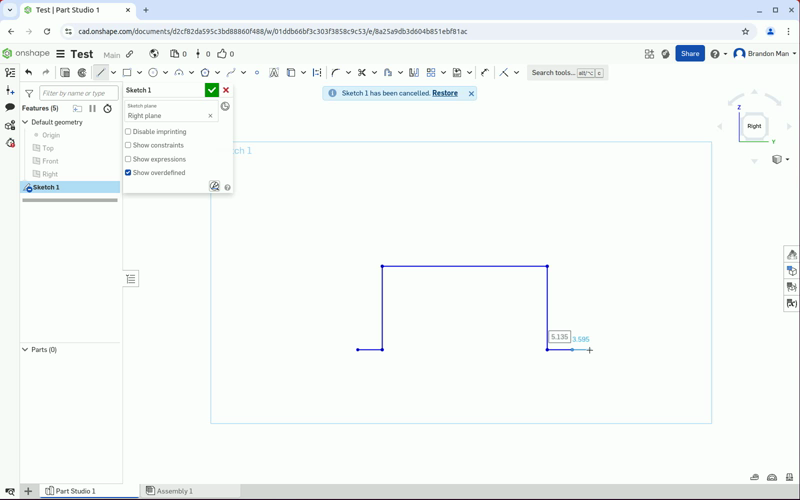
mouse_move(572, 340)
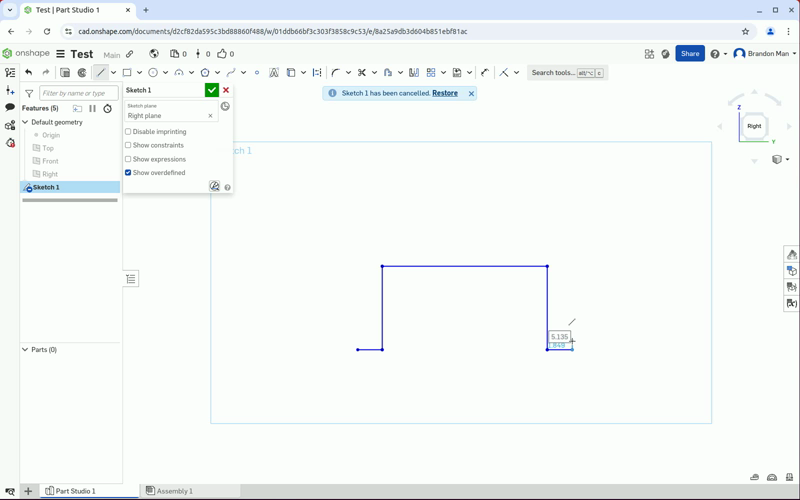
click(572, 340)
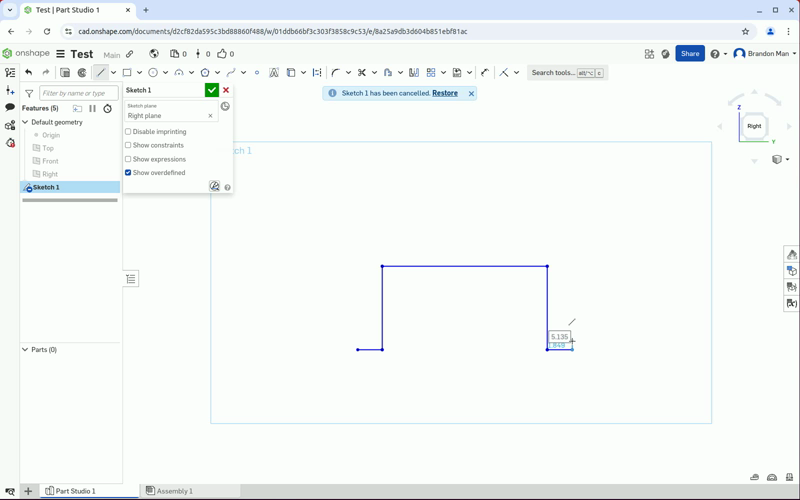
key_up(shift)
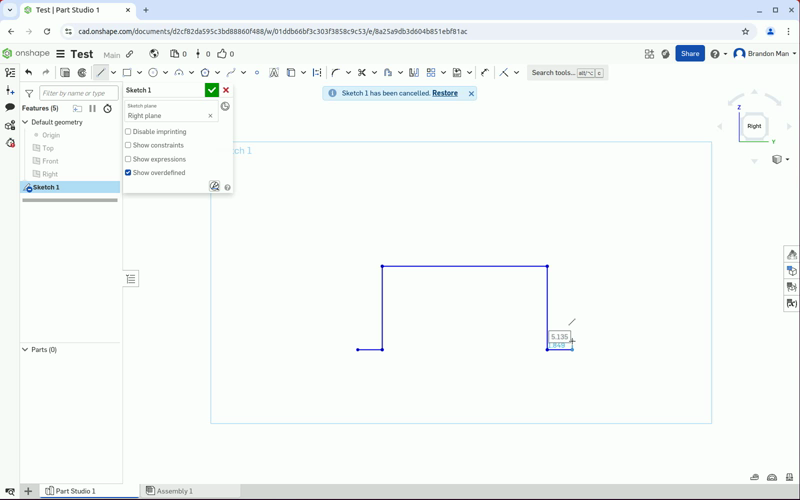
key_down(shift)
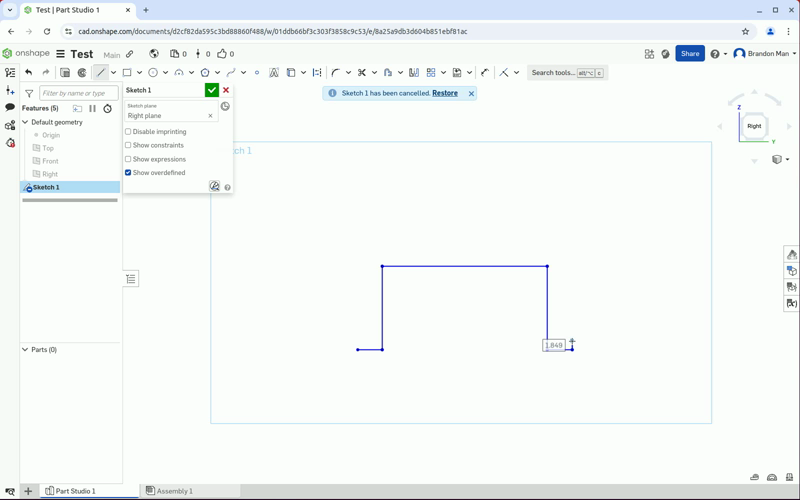
mouse_move(589, 340)
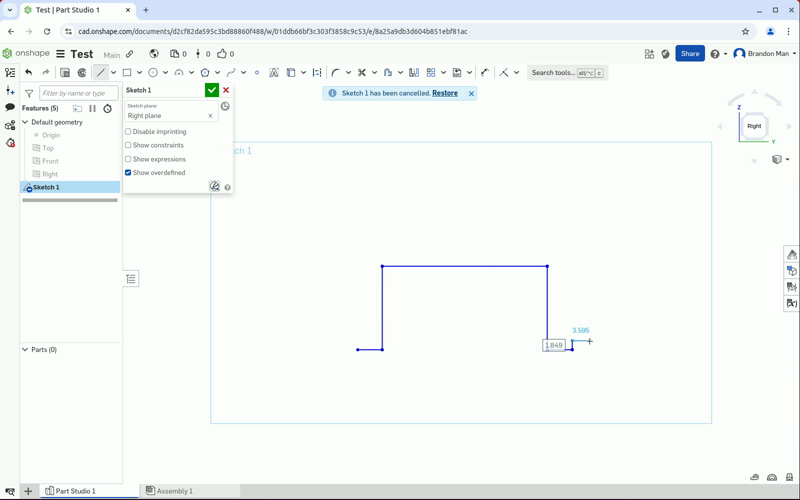
mouse_move(556, 340)
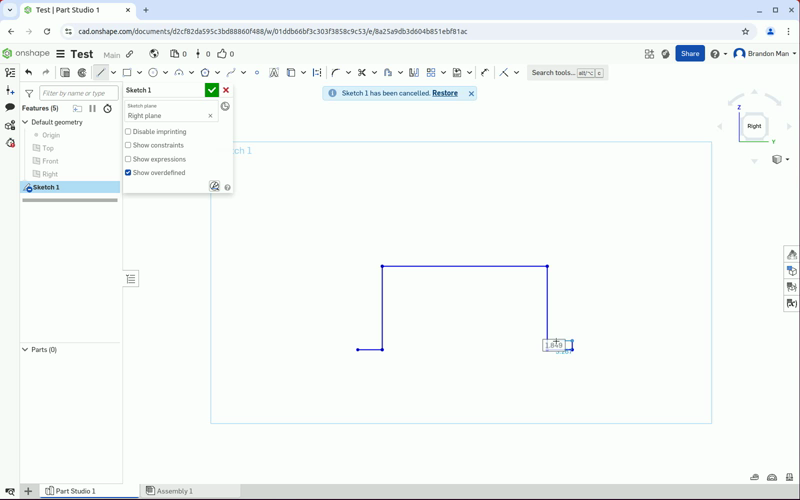
click(556, 340)
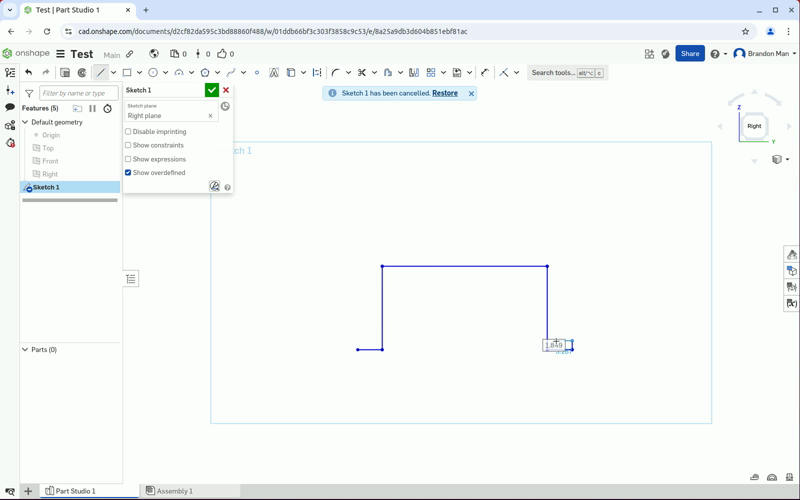
key_up(shift)
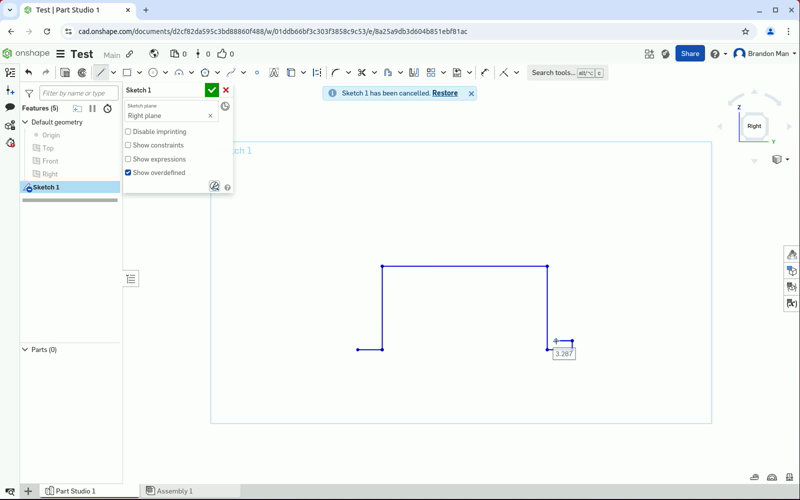
key_down(shift)
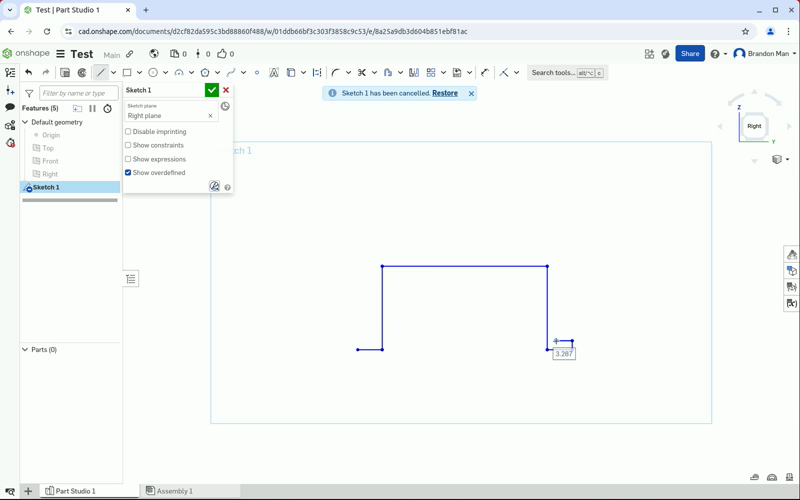
mouse_move(556, 259)
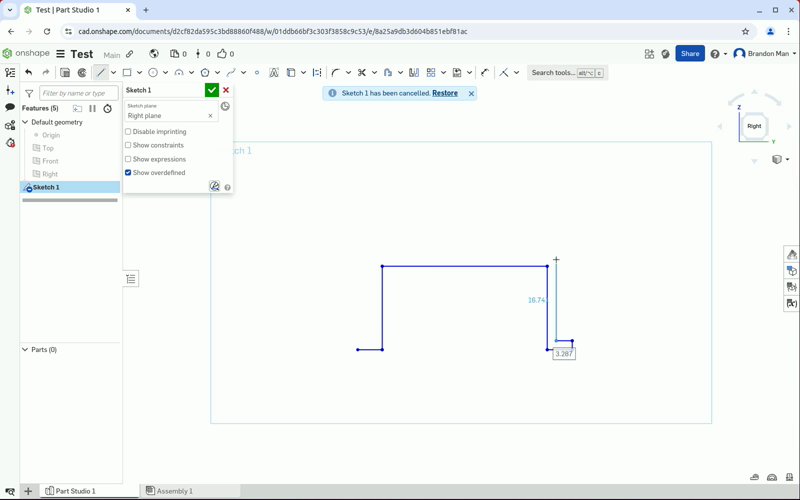
click(556, 259)
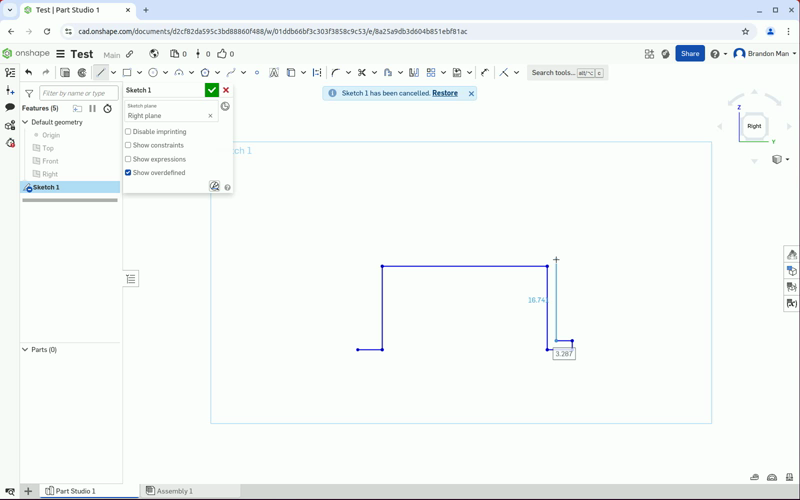
key_up(shift)
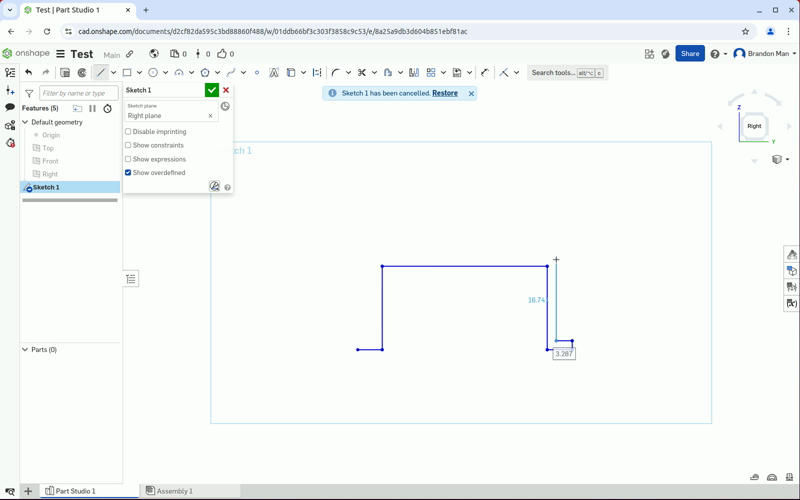
key_down(shift)
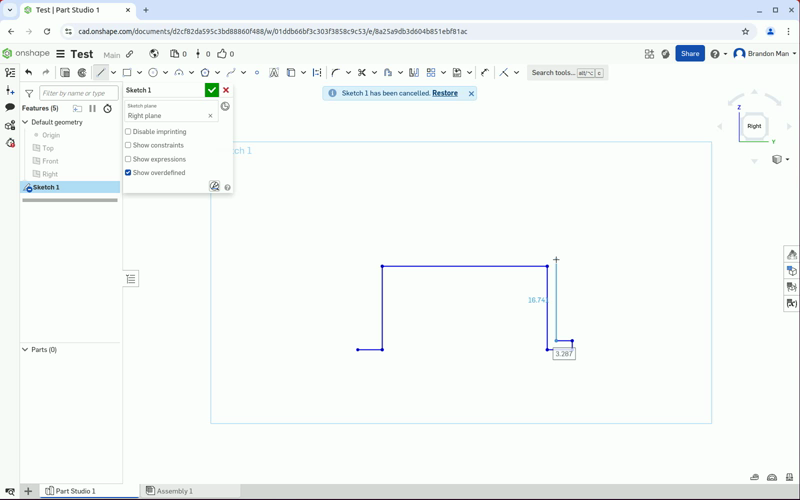
mouse_move(373, 259)
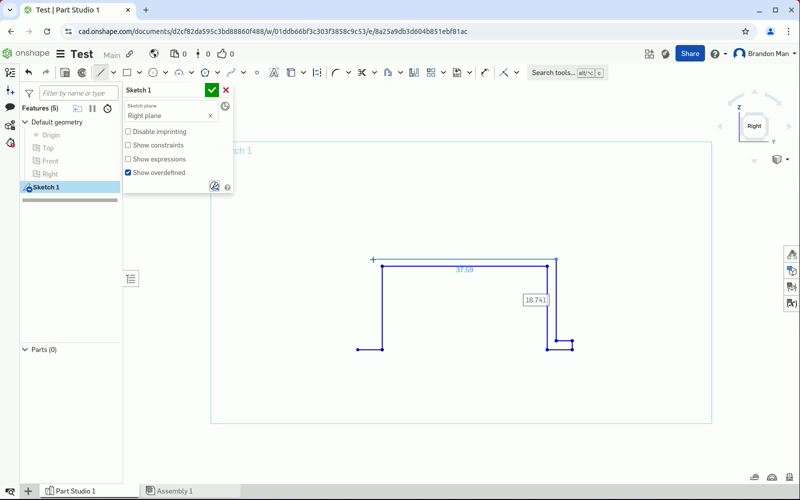
click(373, 259)
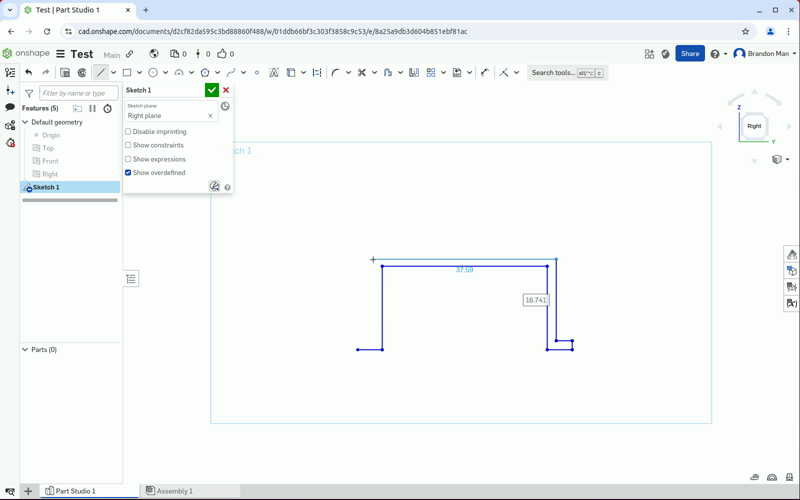
key_up(shift)
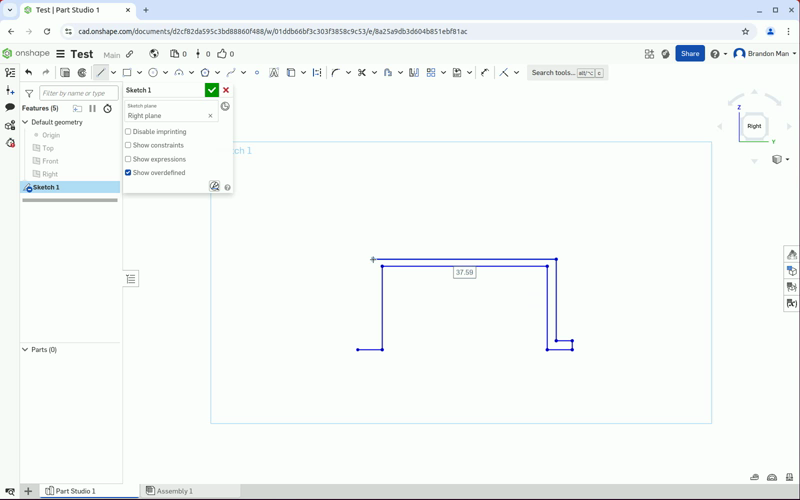
key_down(shift)
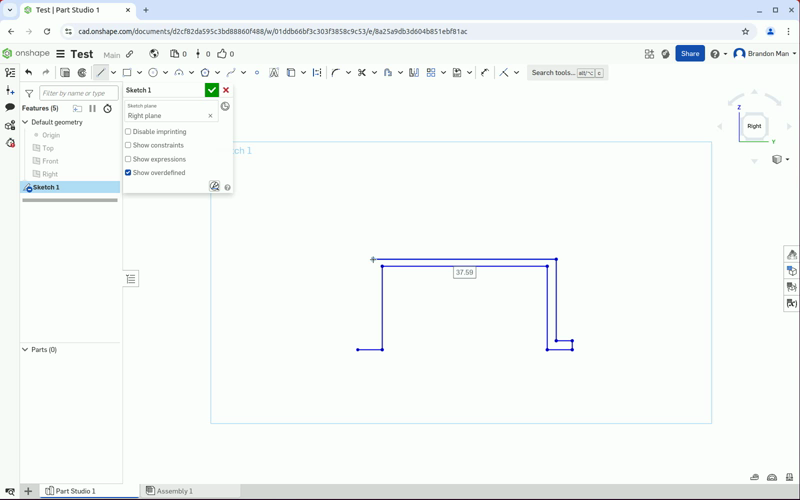
mouse_move(373, 340)
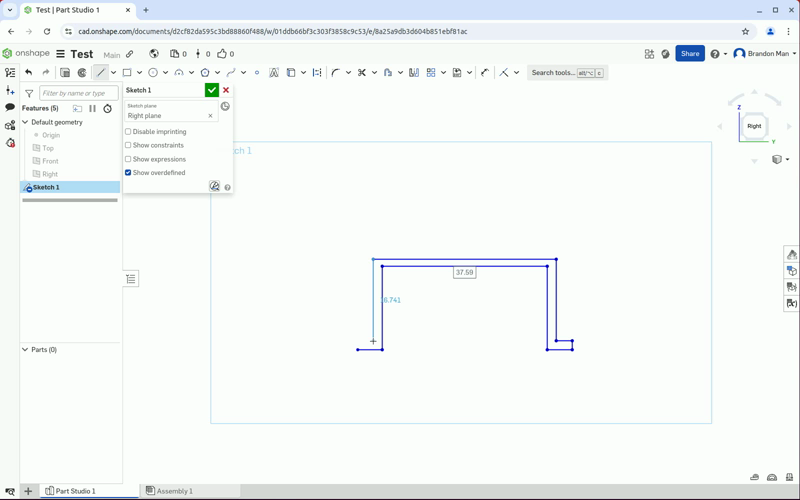
click(373, 340)
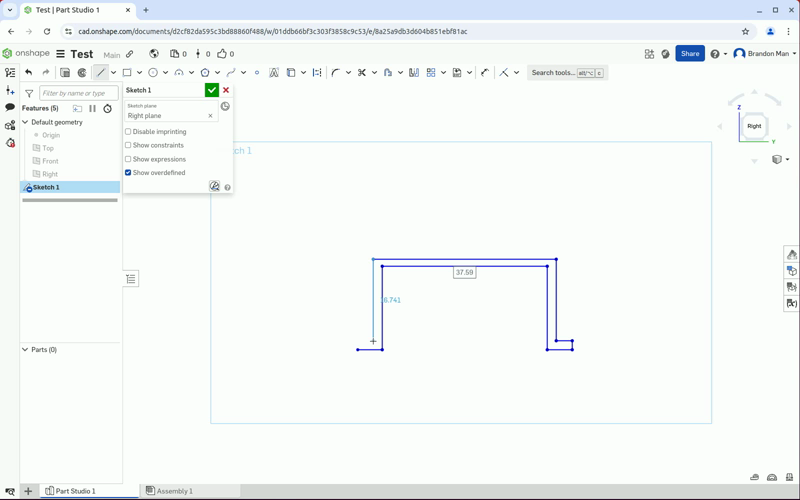
key_up(shift)
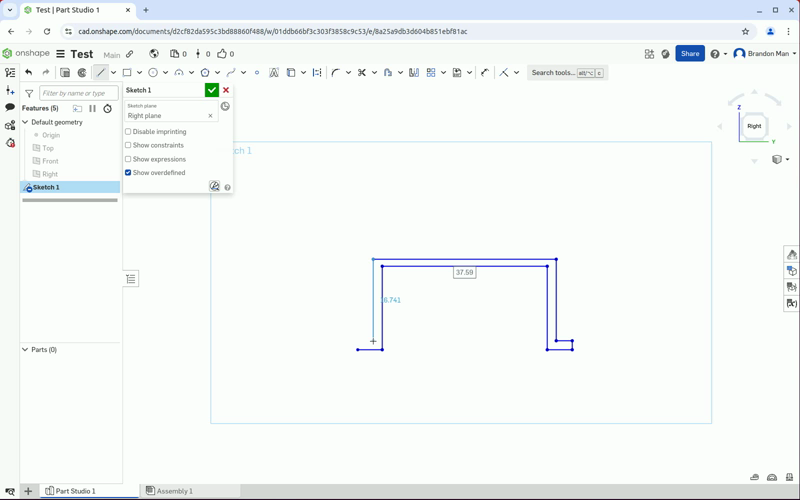
key_down(shift)
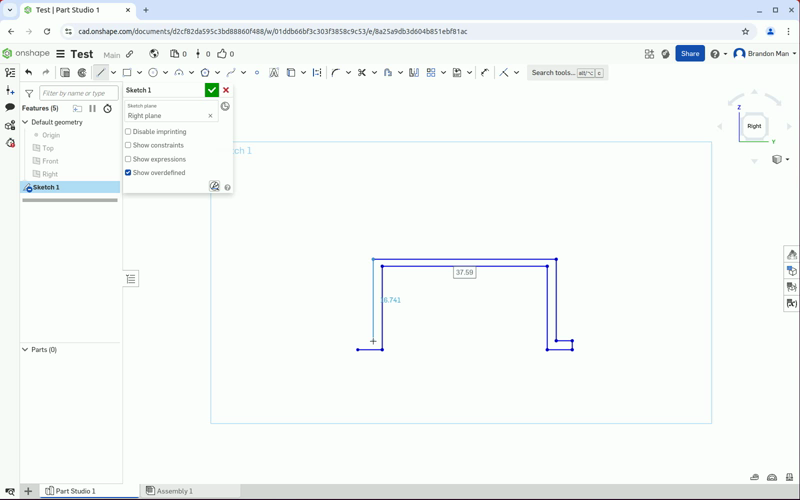
mouse_move(403, 340)
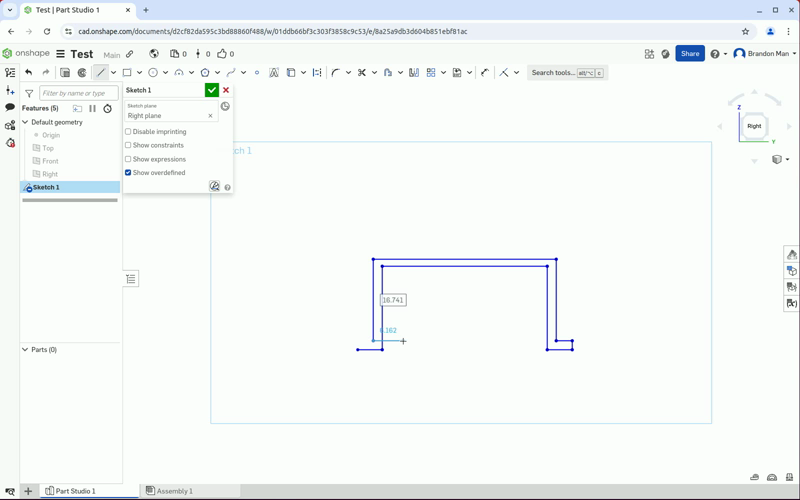
mouse_move(357, 340)
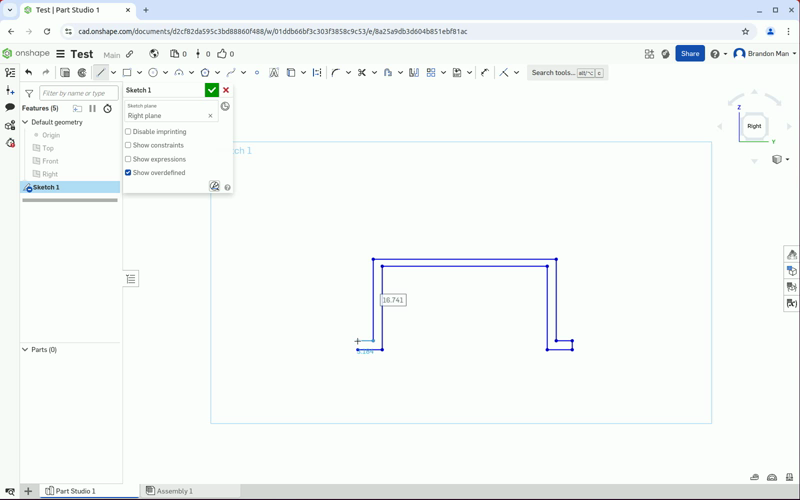
click(357, 340)
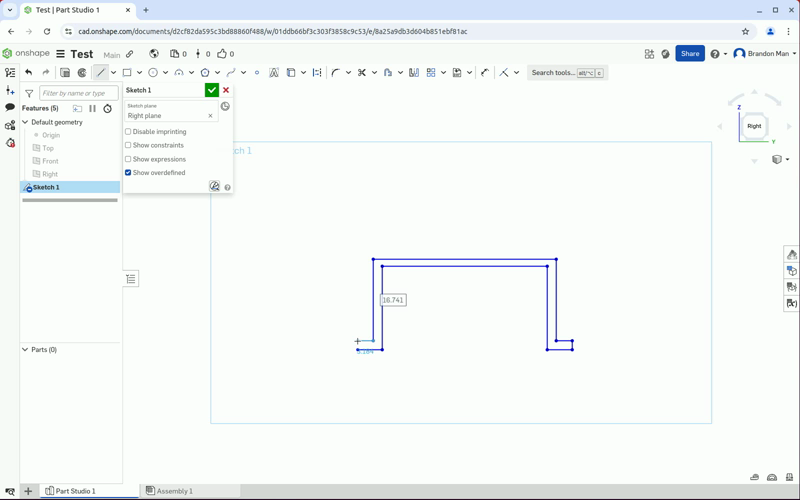
key_up(shift)
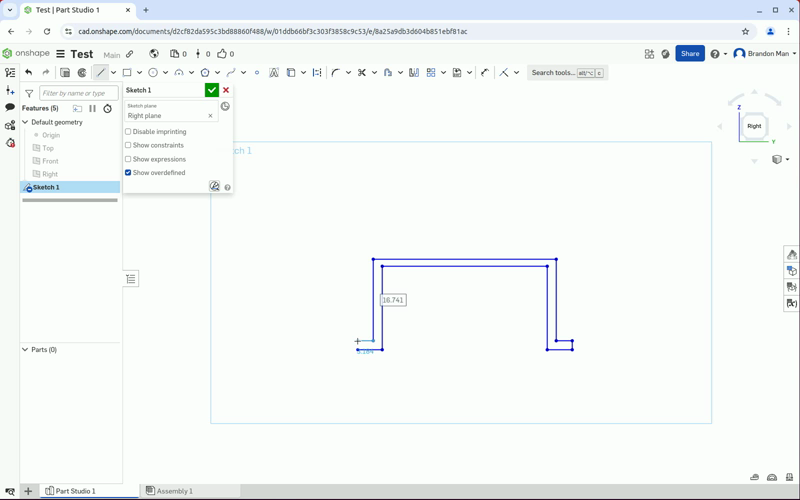
mouse_move(387, 340)
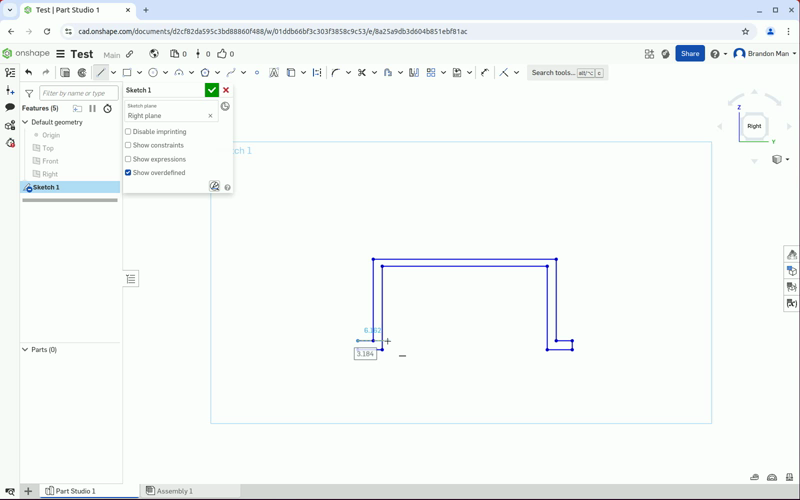
key_down(shift)
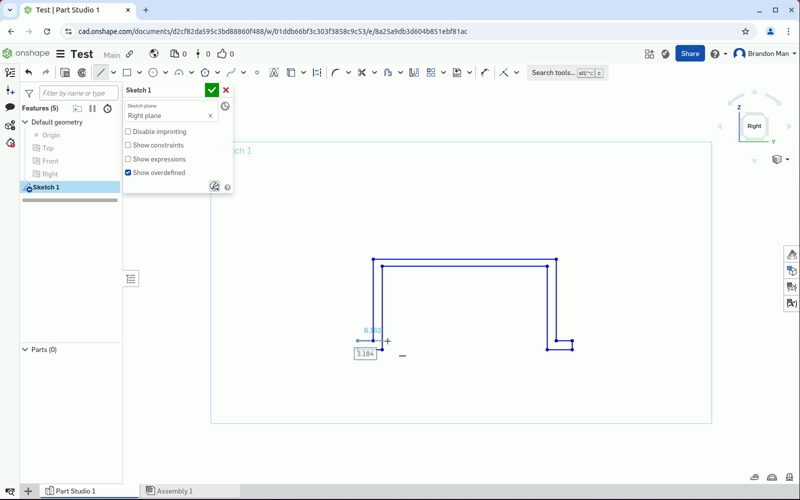
mouse_move(357, 349)
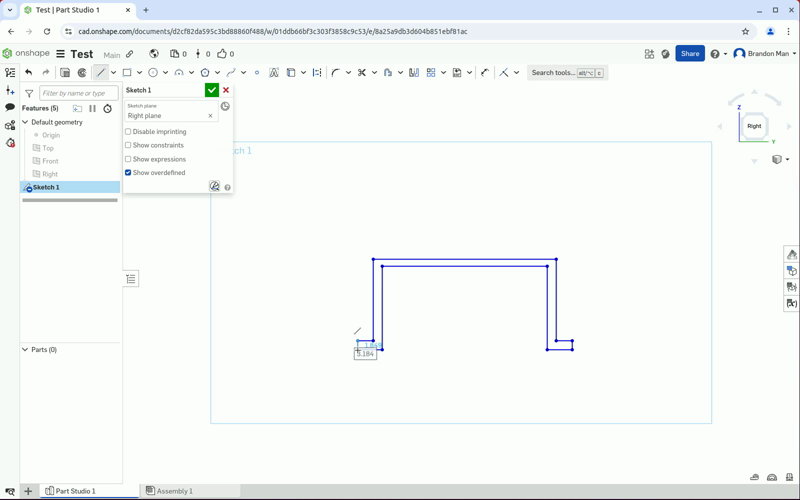
key_up(shift)
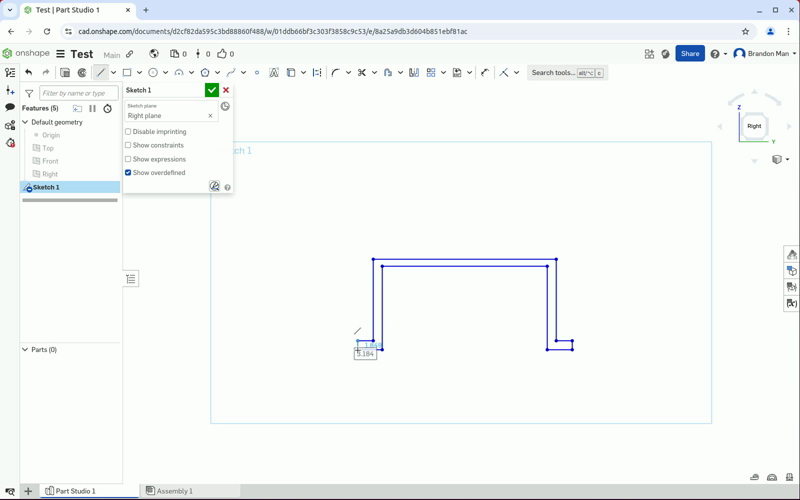
click(357, 349)
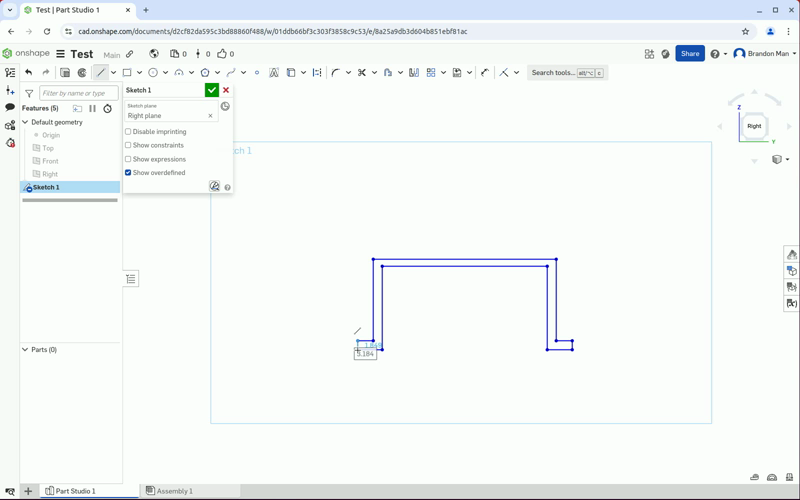
key(esc)
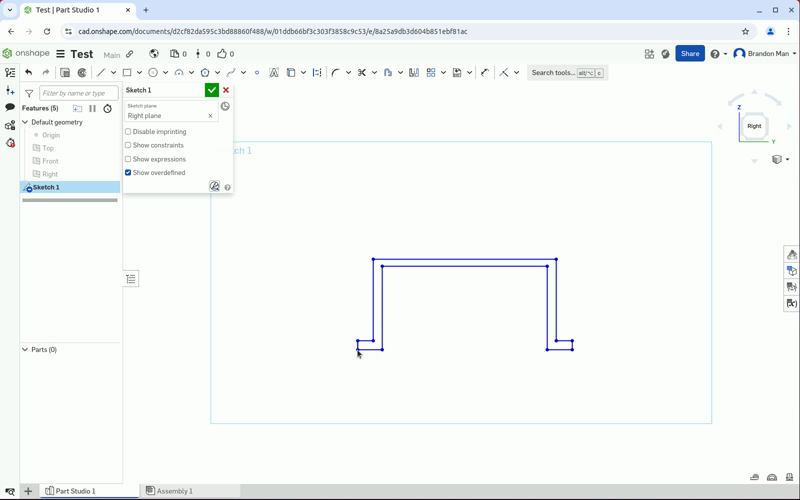
mouse_move(429, 261)
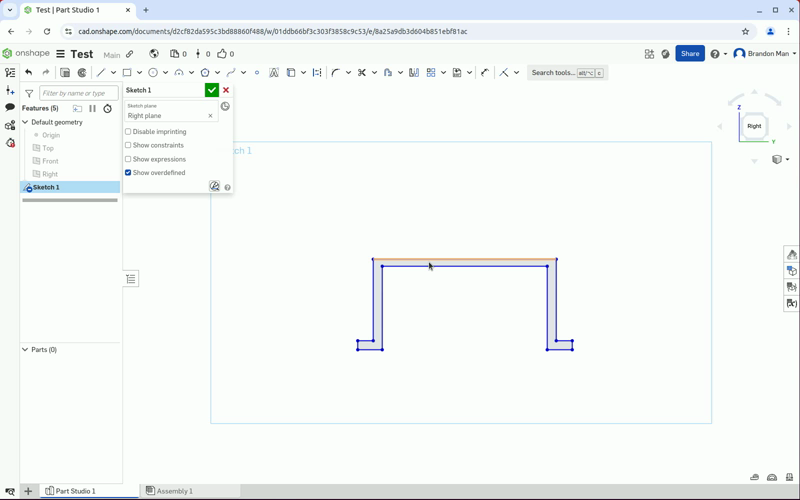
click(429, 261)
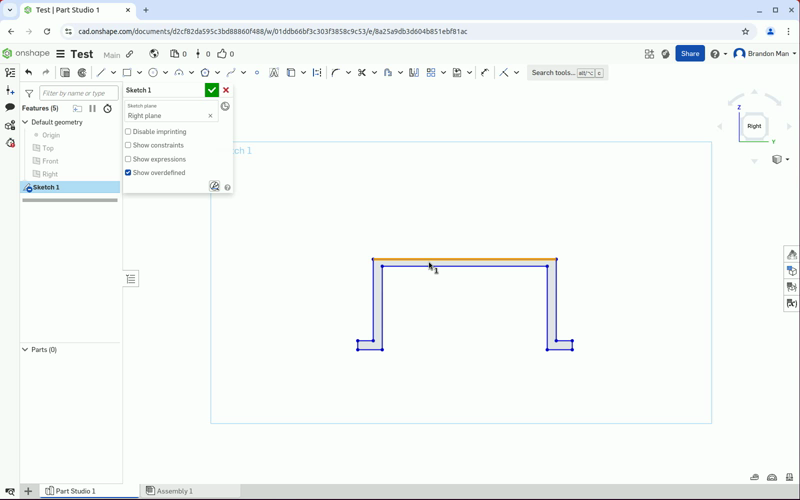
mouse_move(73, 352)
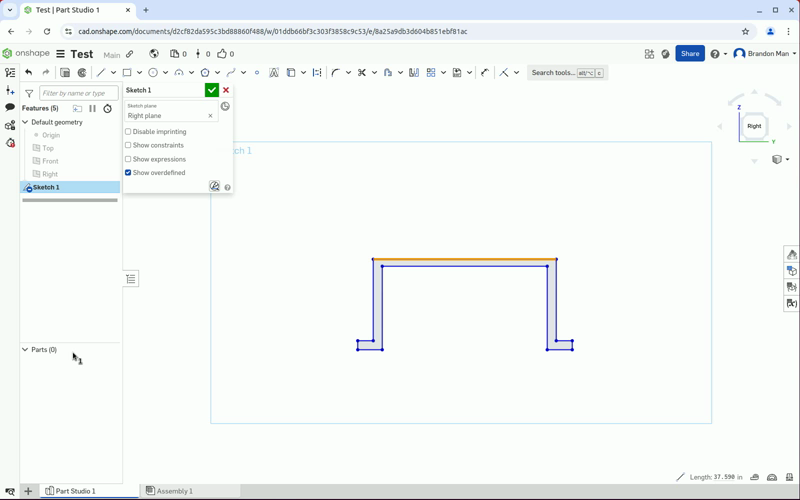
key(shift+y)
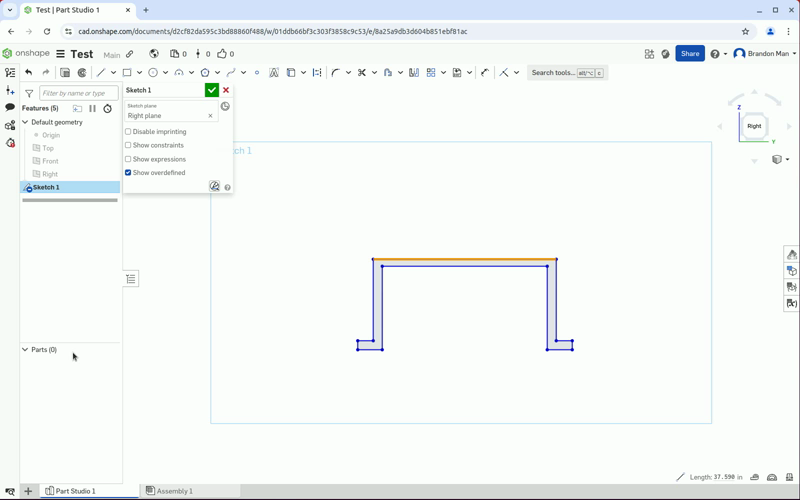
key(shift+e)
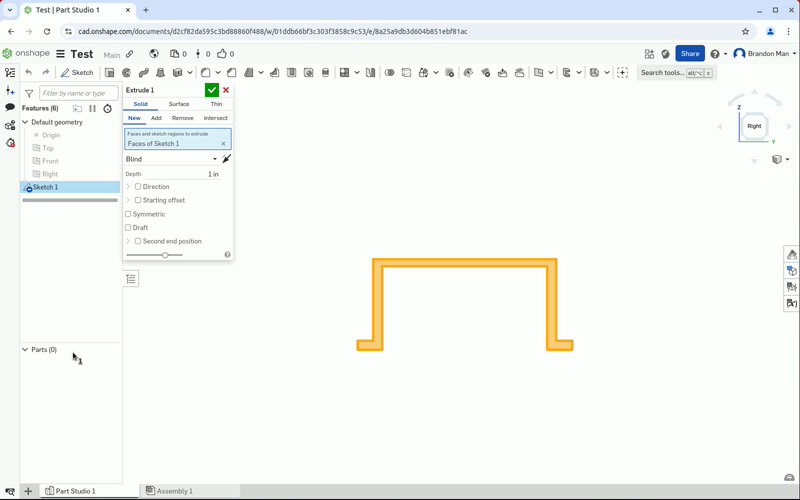
mouse_move(143, 106)
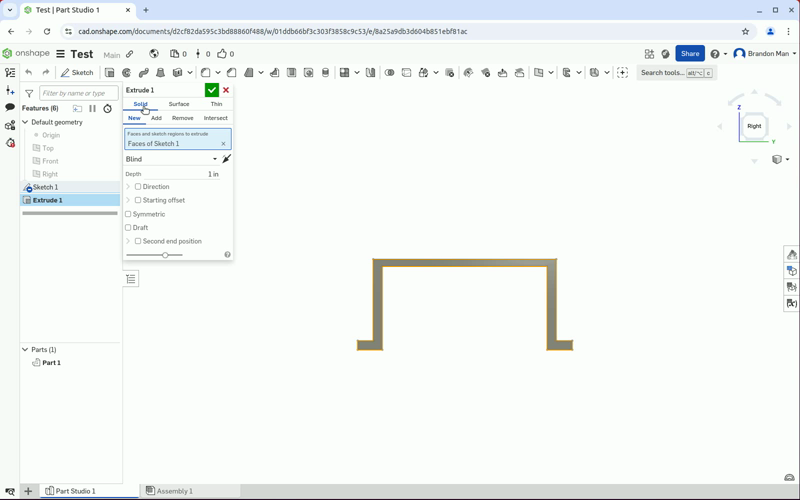
click(143, 106)
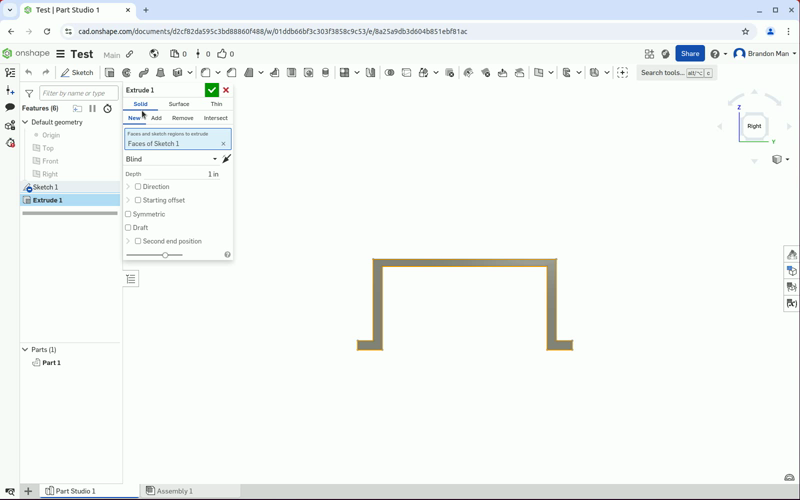
mouse_move(137, 120)
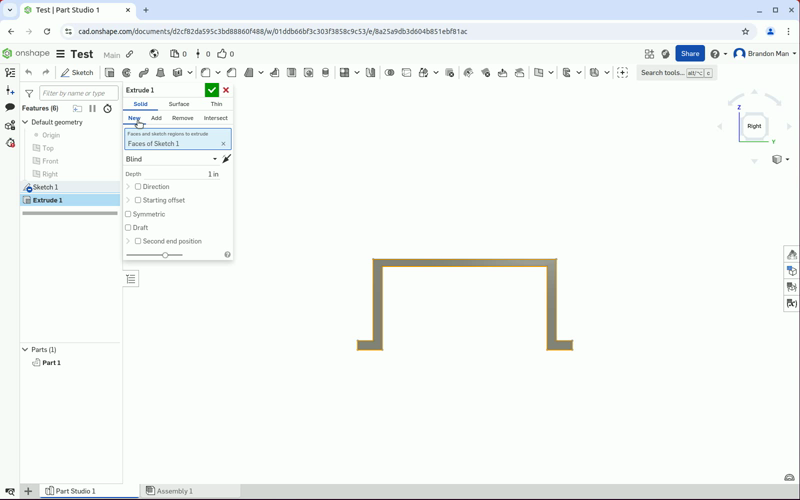
click(137, 120)
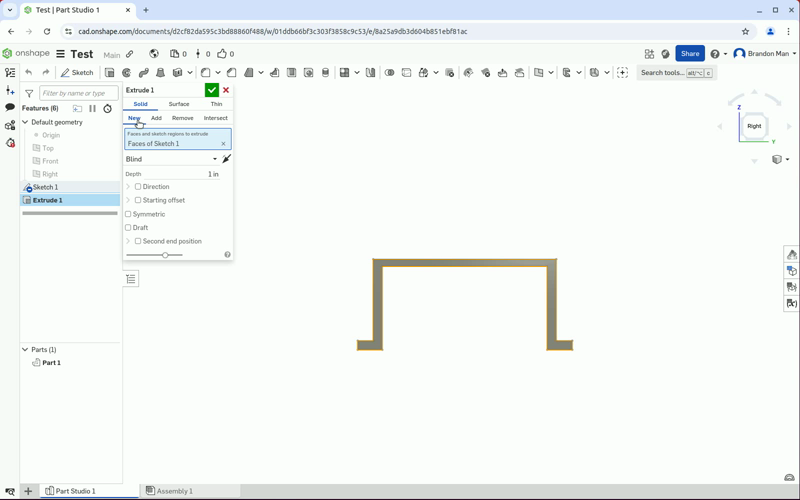
key(tab, 4)
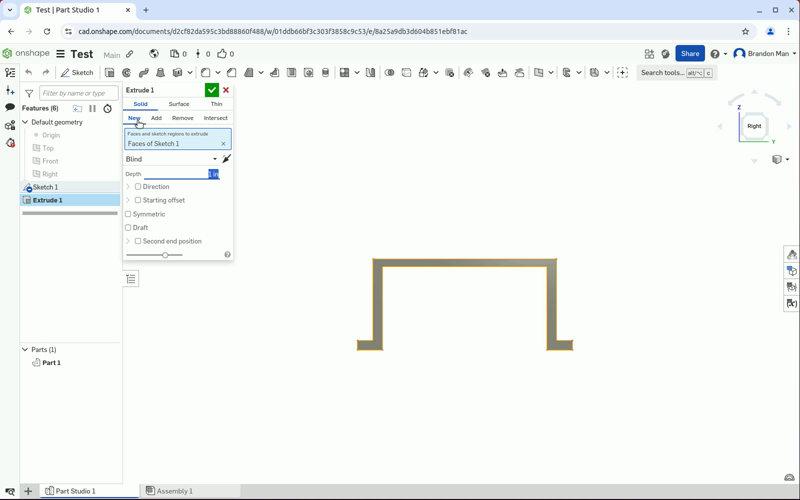
text(4.333)
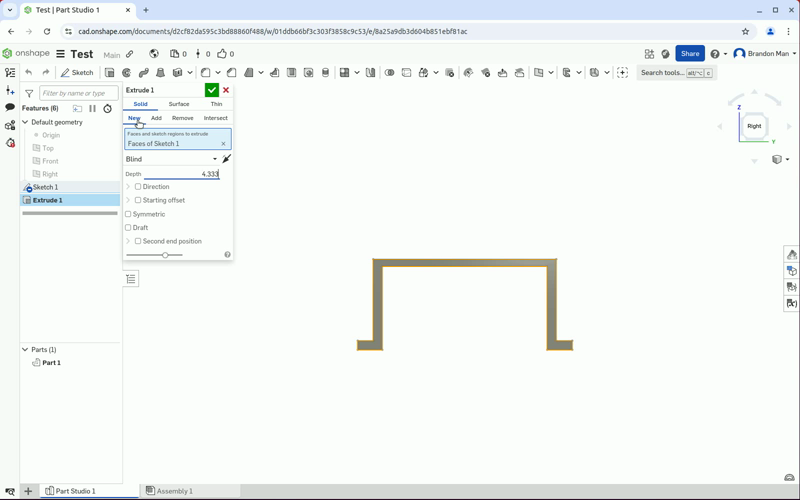
key(enter)
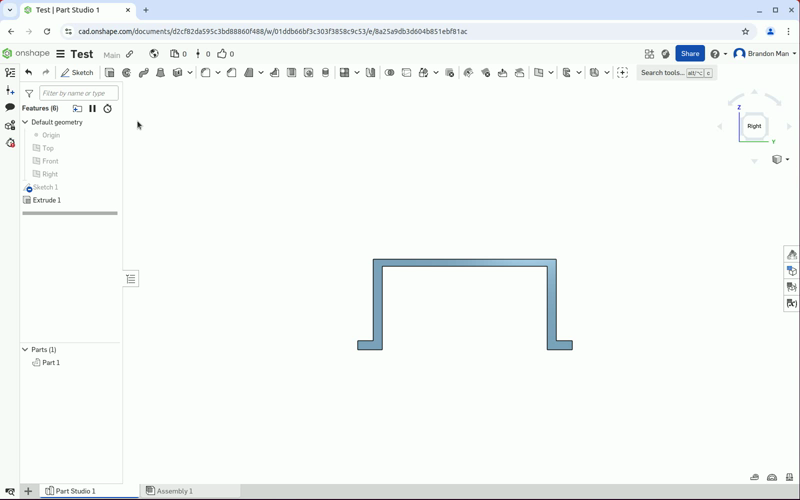
key(shift+h)
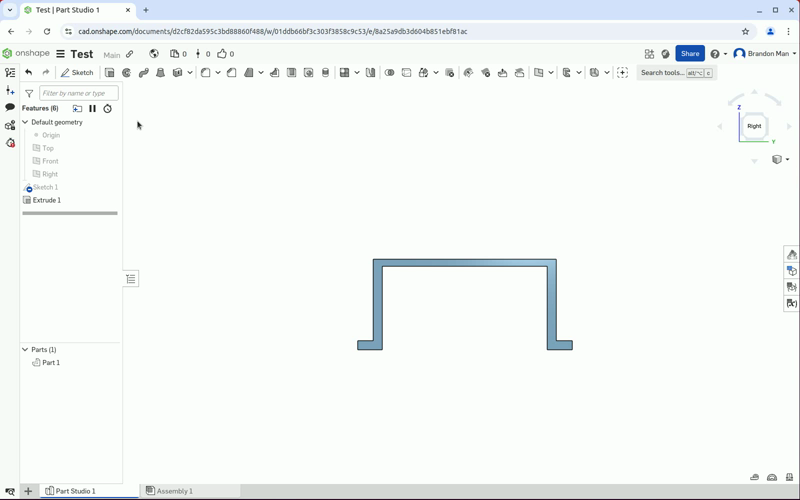
key(shift+h)
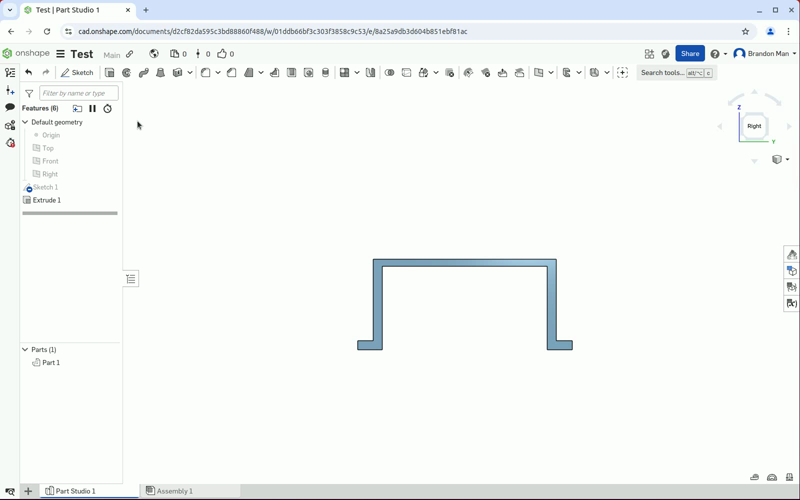
mouse_move(73, 189)
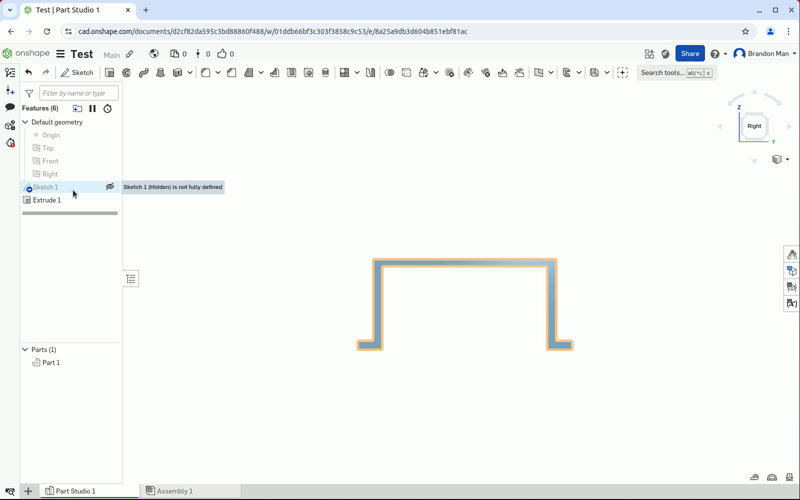
click(73, 189)
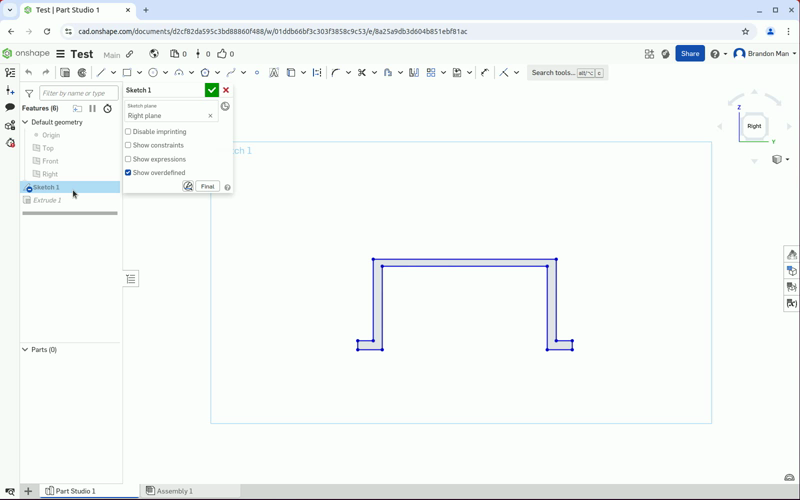
mouse_move(229, 92)
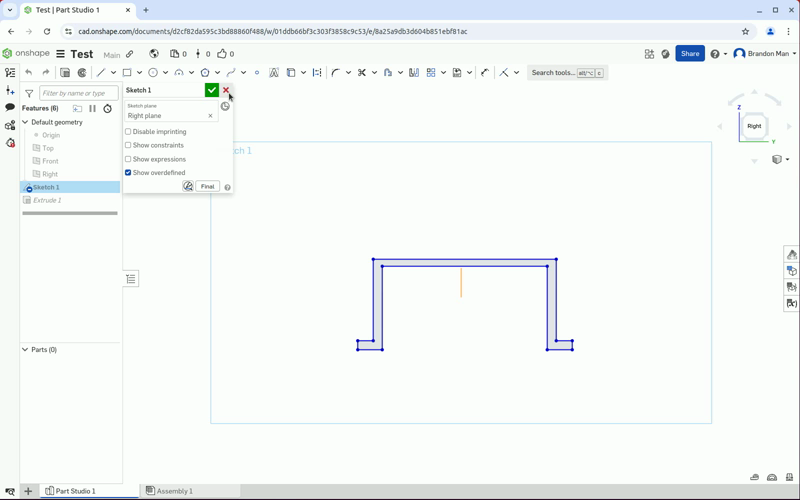
click(229, 92)
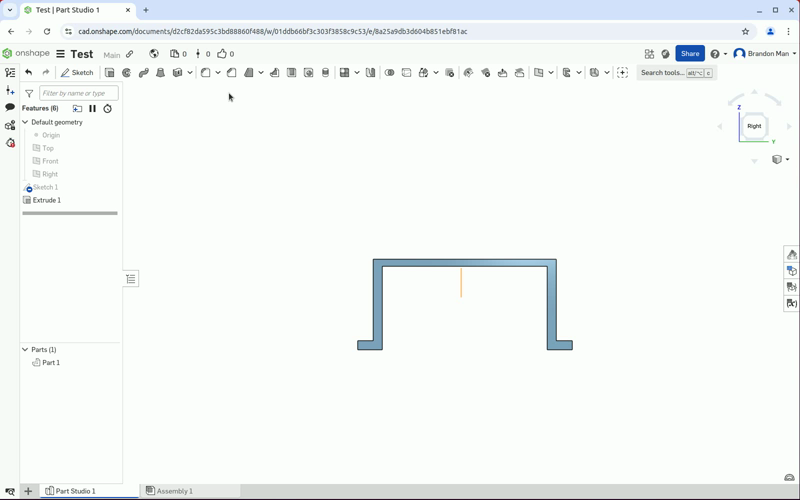
mouse_move(73, 352)
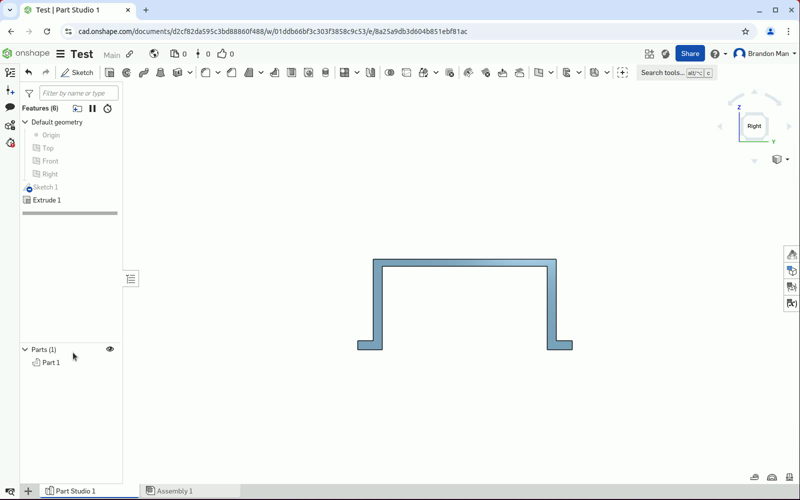
key(y)
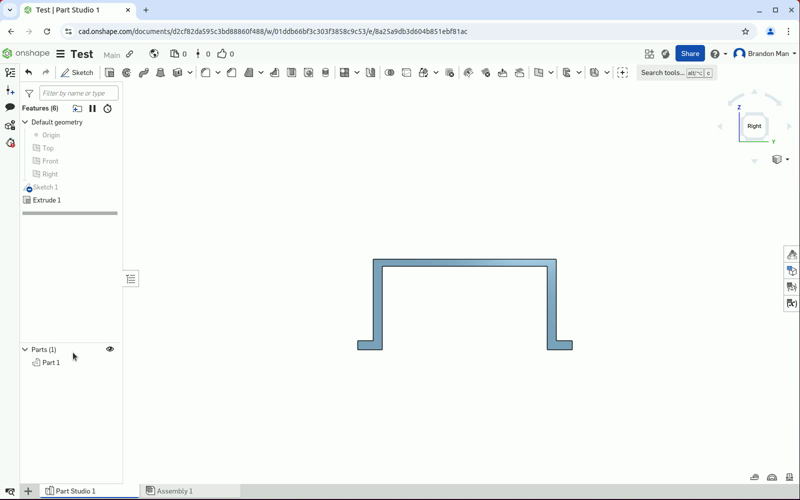
key(shift+p)
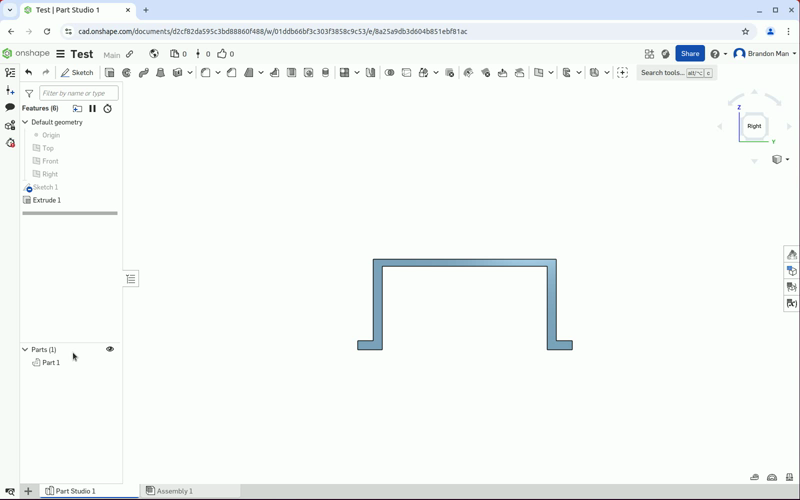
key(space)
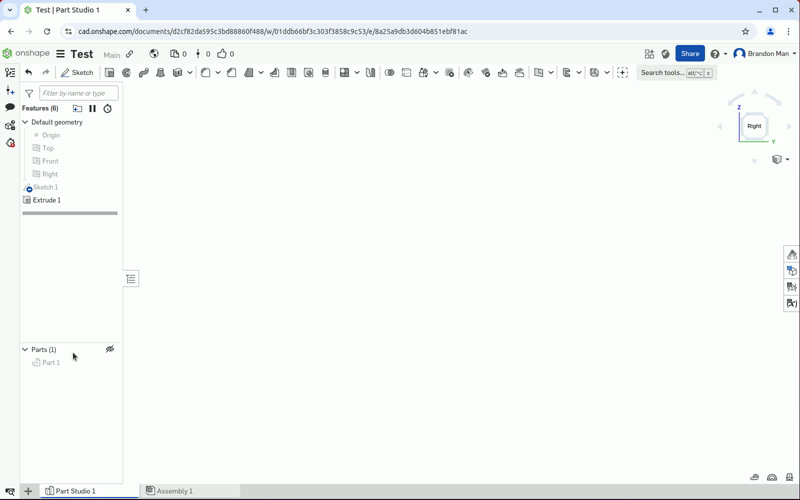
key_down(shift)
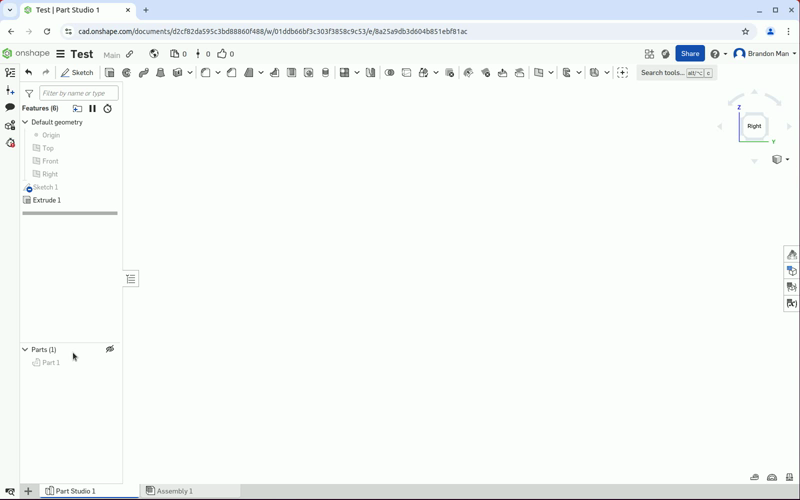
key(right)
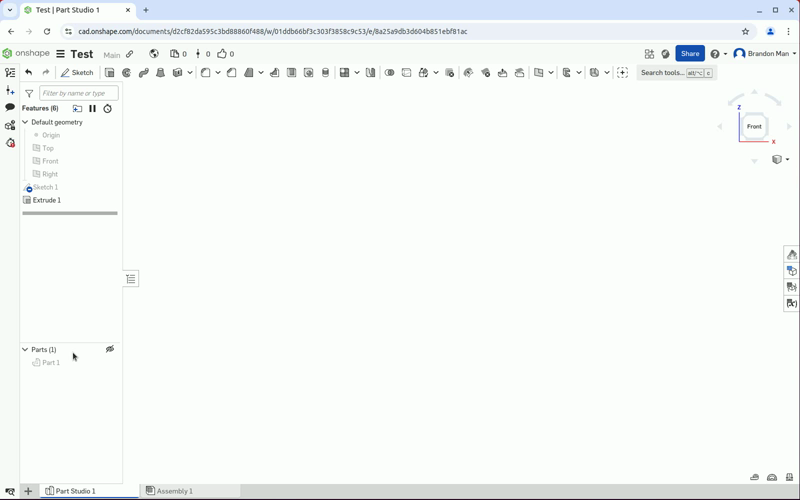
key_up(shift)
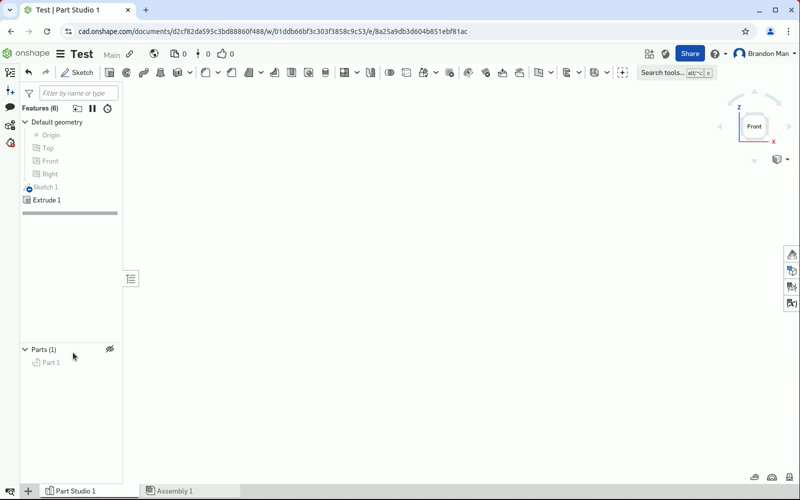
key(space)
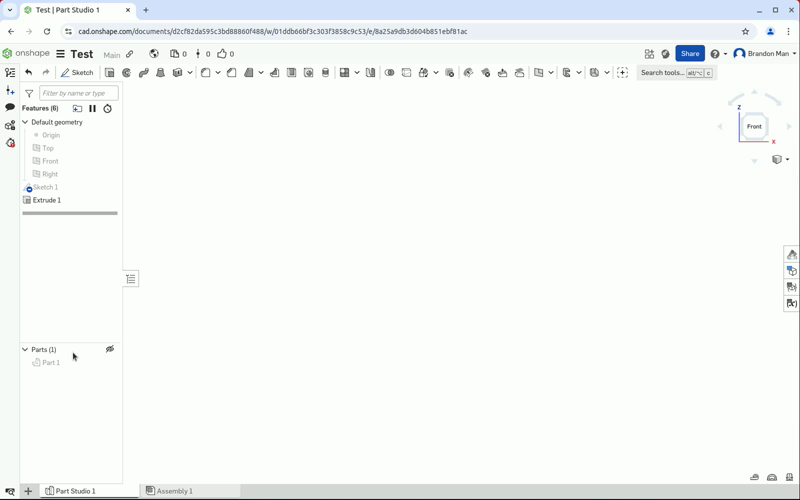
key_down(shift)
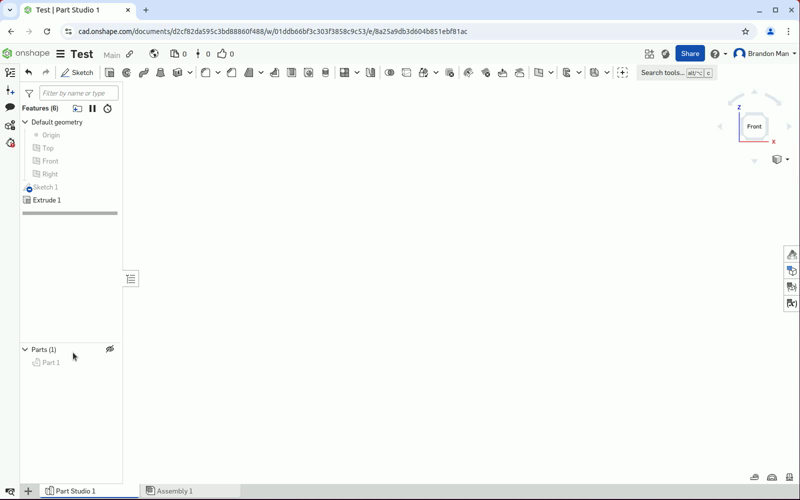
key(down)
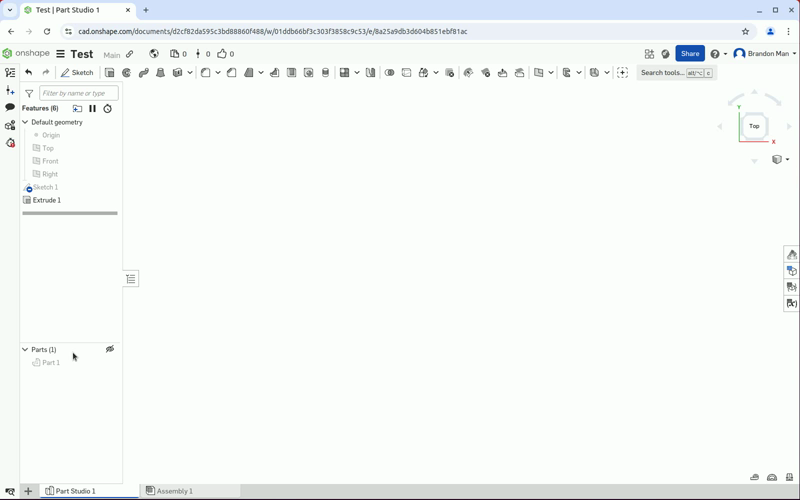
key_up(shift)
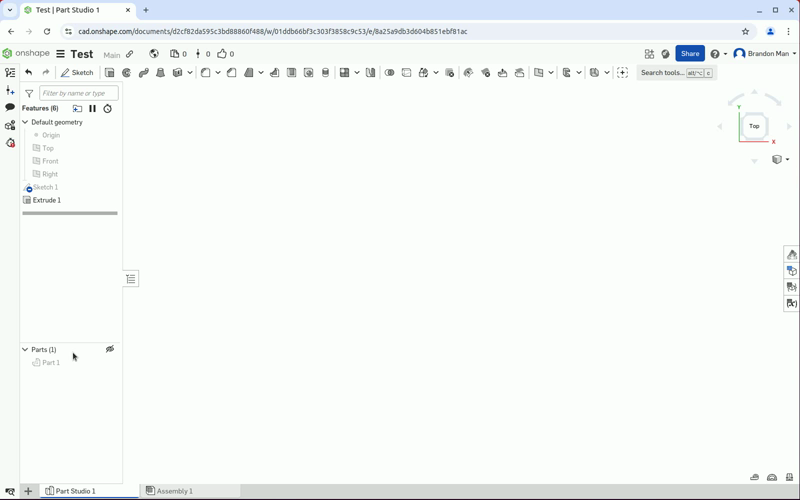
mouse_move(73, 352)
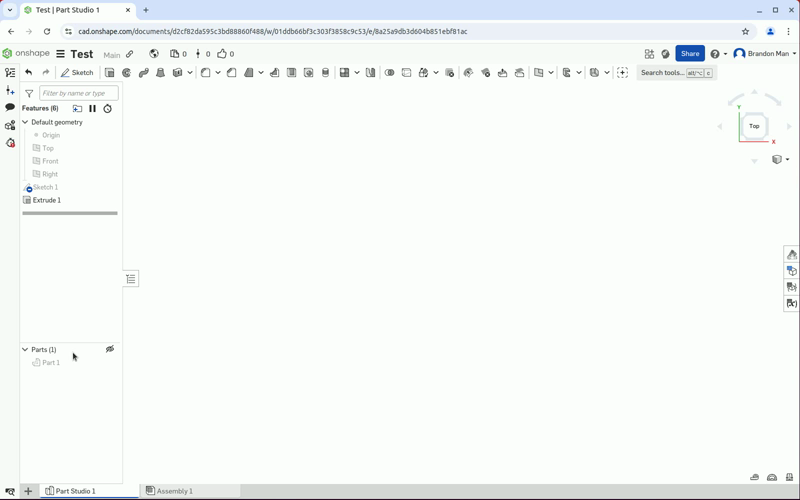
key(shift+y)
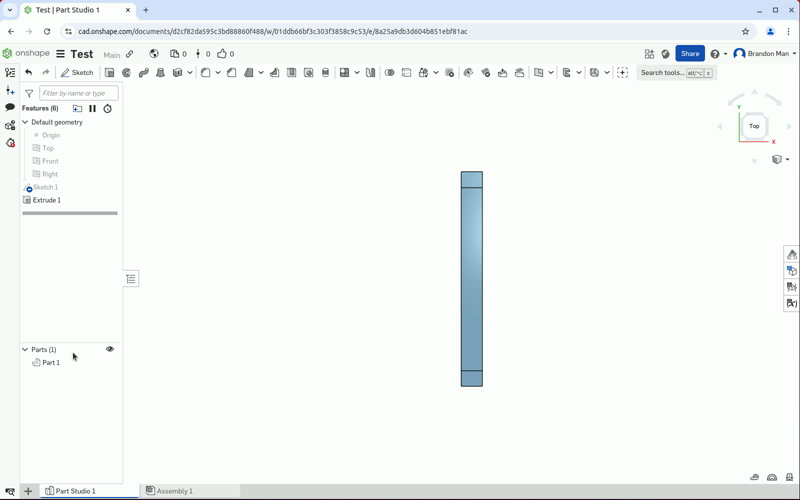
mouse_move(541, 75)
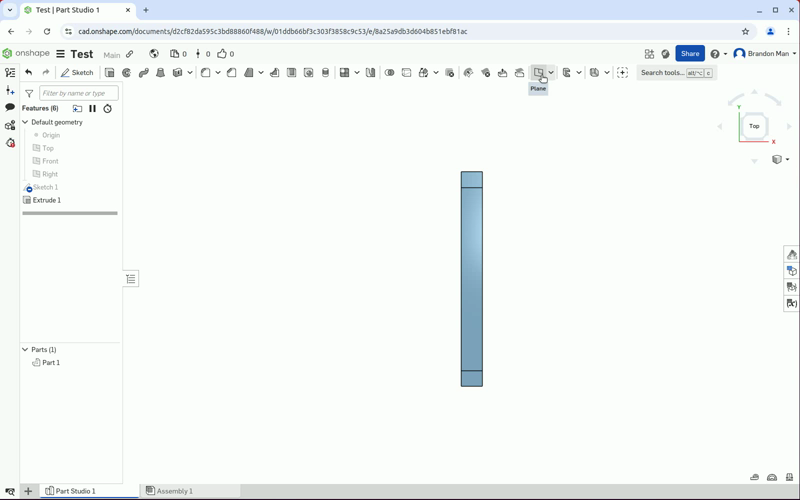
click(541, 75)
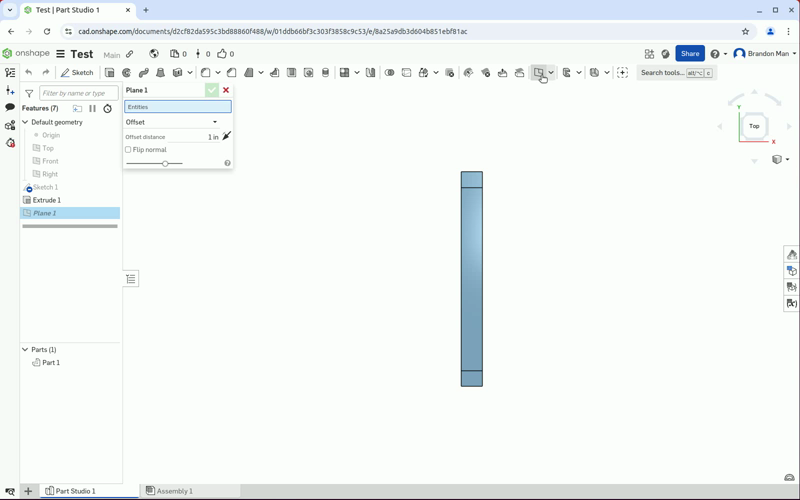
mouse_move(73, 150)
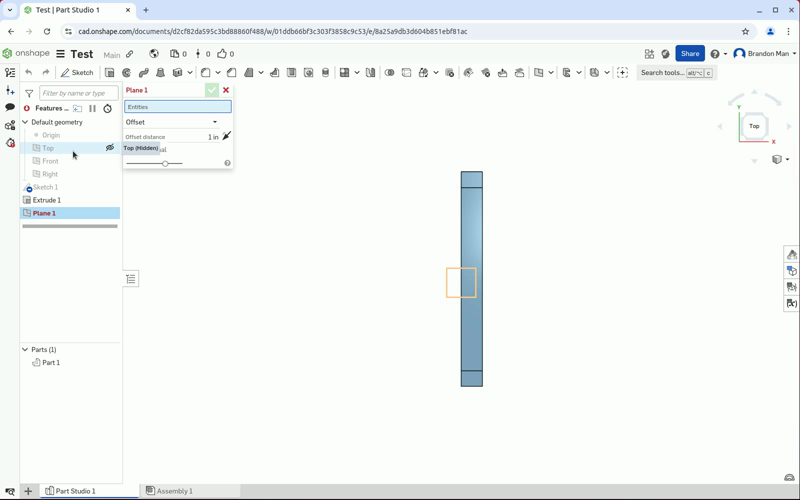
click(73, 150)
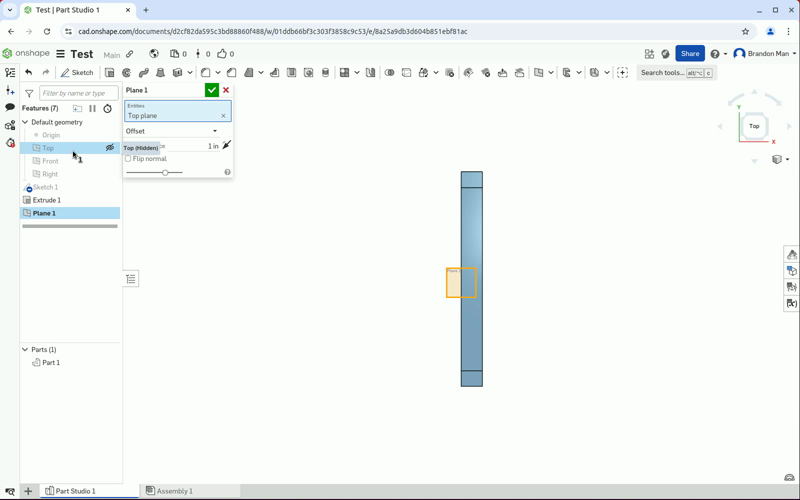
key(tab, 2)
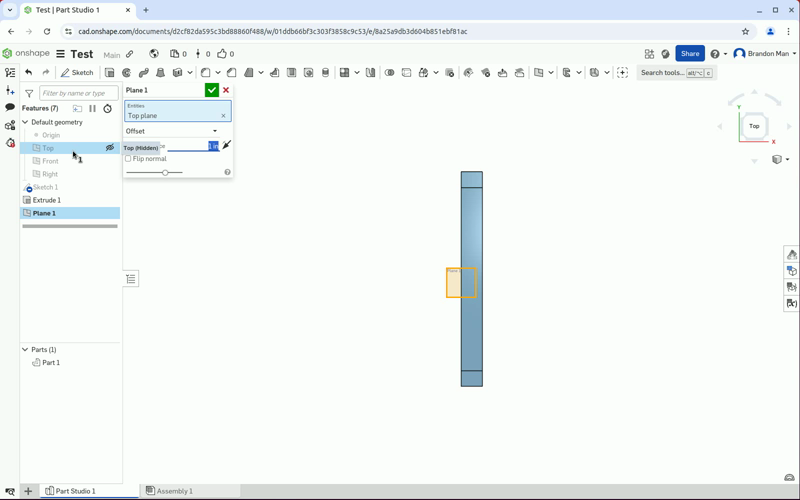
text(11.801)
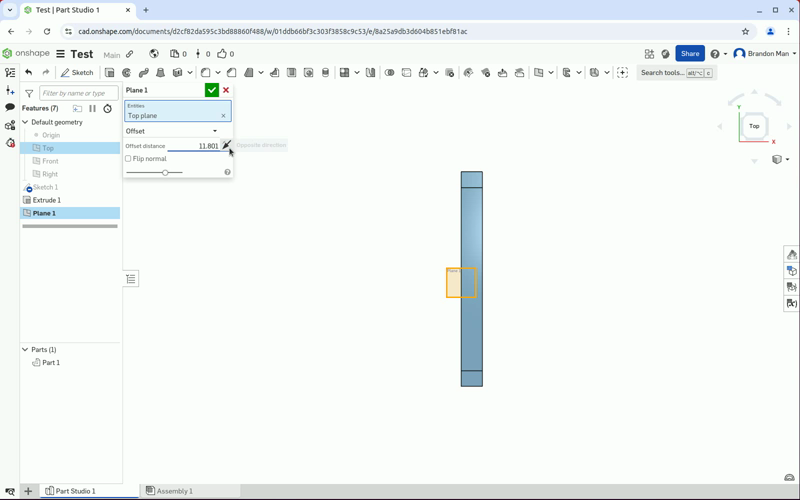
mouse_move(229, 147)
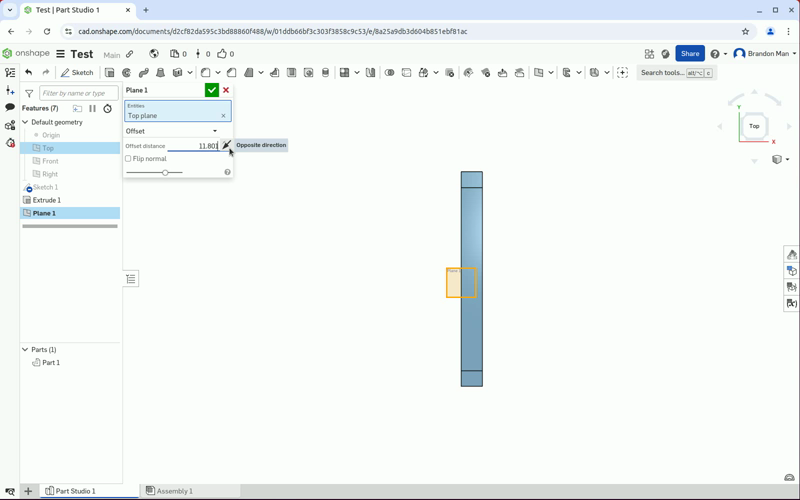
click(229, 147)
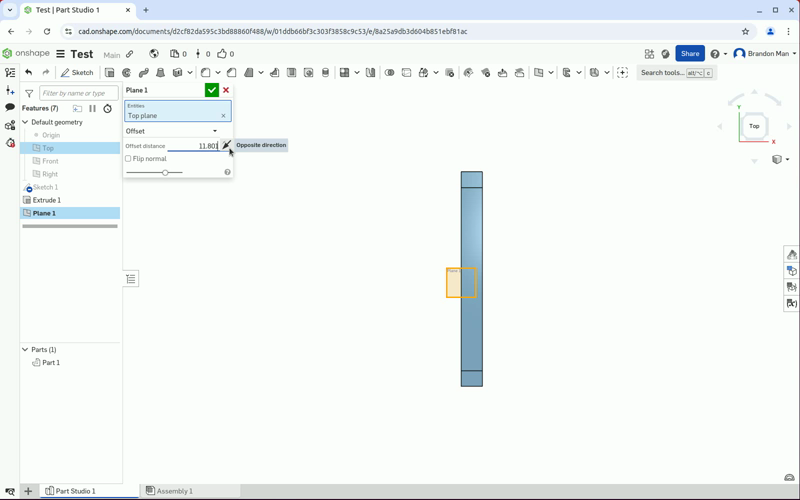
key(enter, 2)
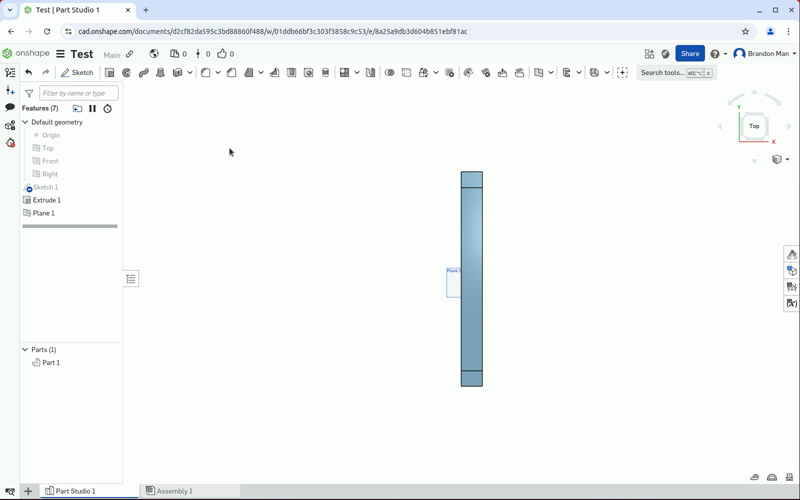
key(shift+s)
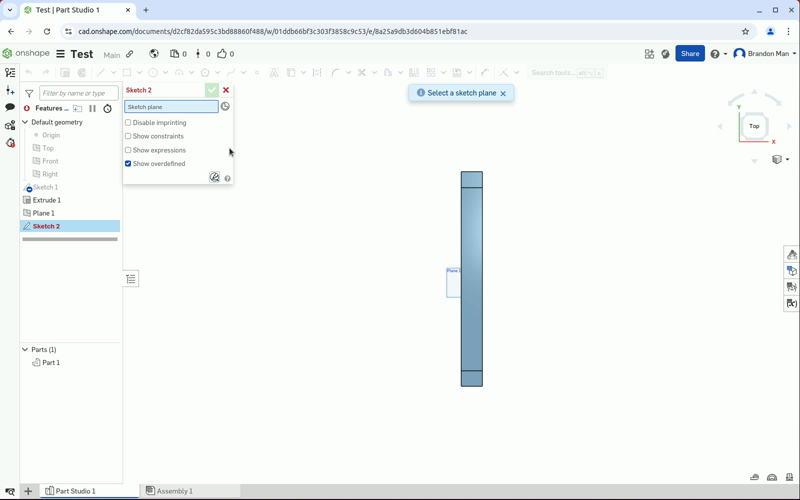
mouse_move(73, 215)
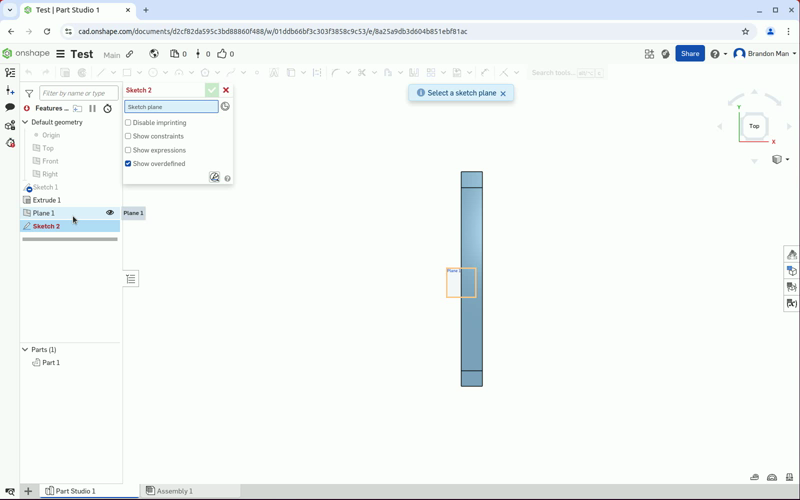
click(73, 215)
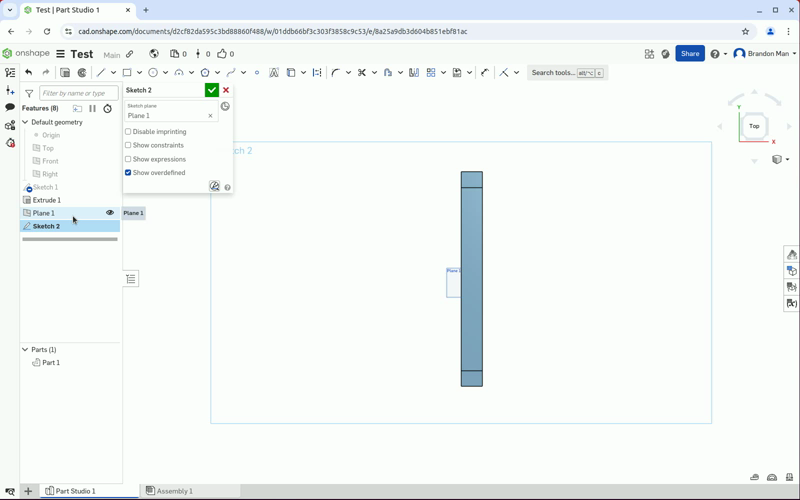
mouse_move(73, 352)
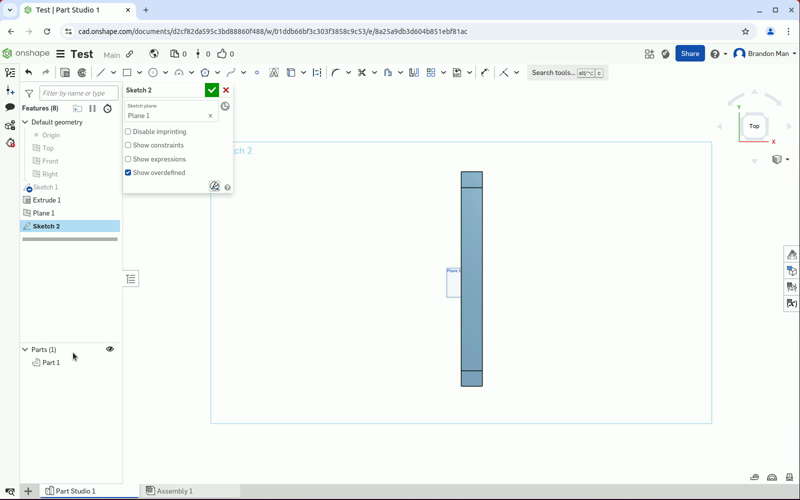
key(y)
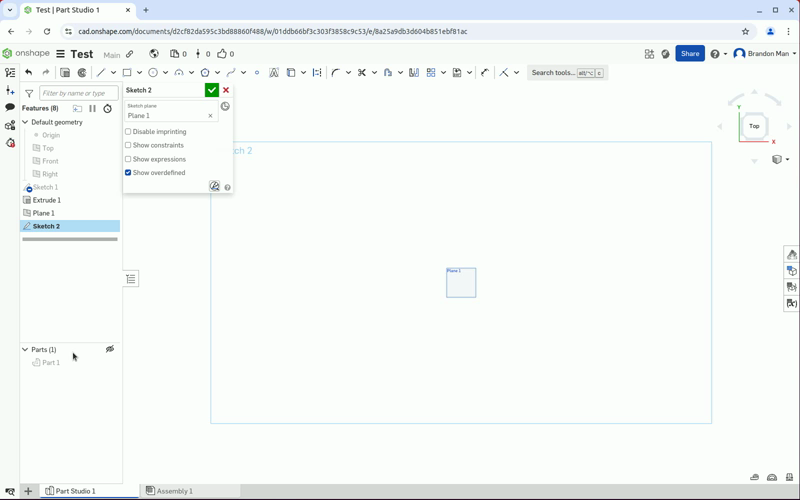
key(c)
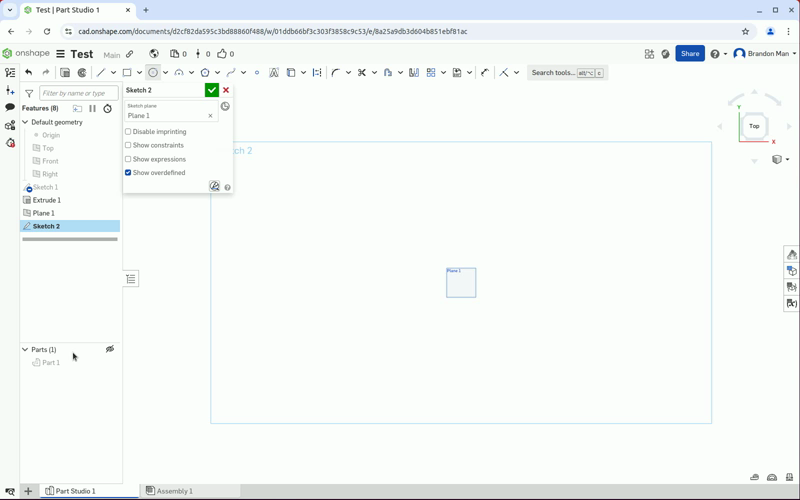
key_down(shift)
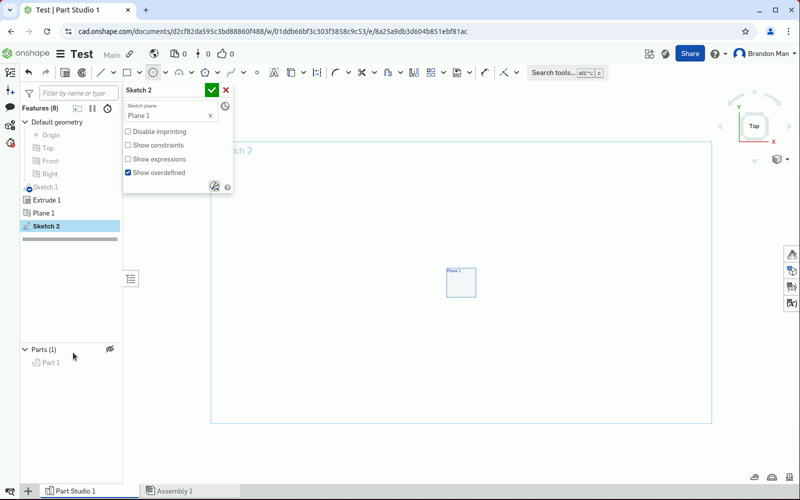
mouse_move(471, 178)
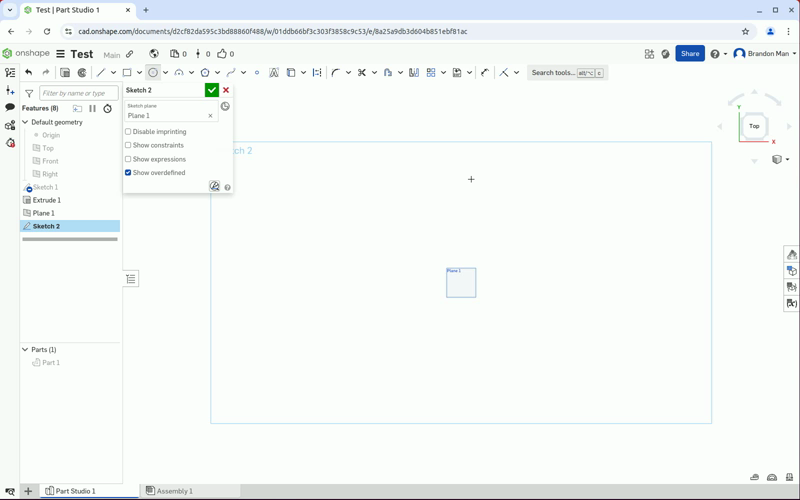
click(471, 178)
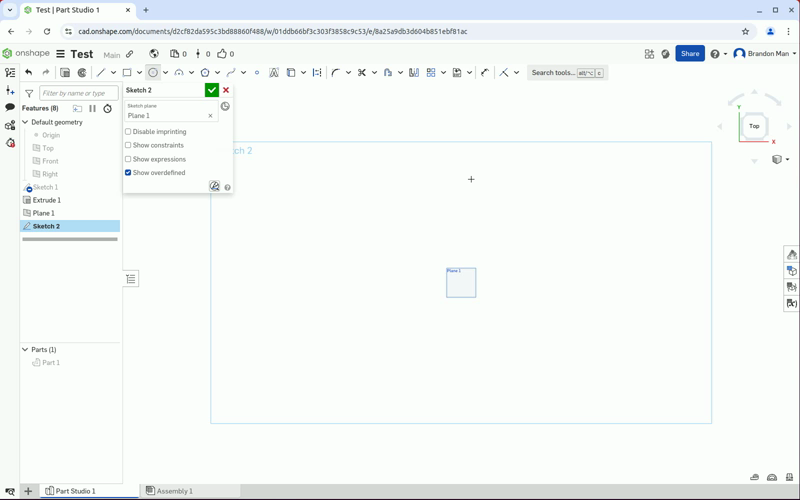
key_up(shift)
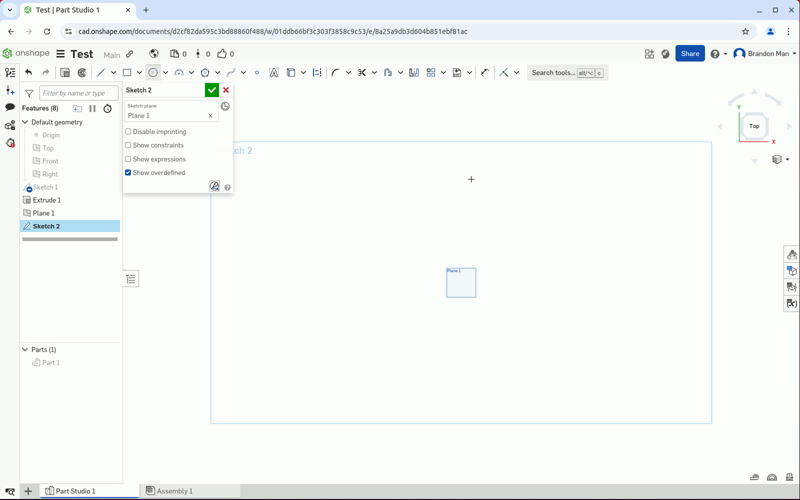
mouse_move(476, 178)
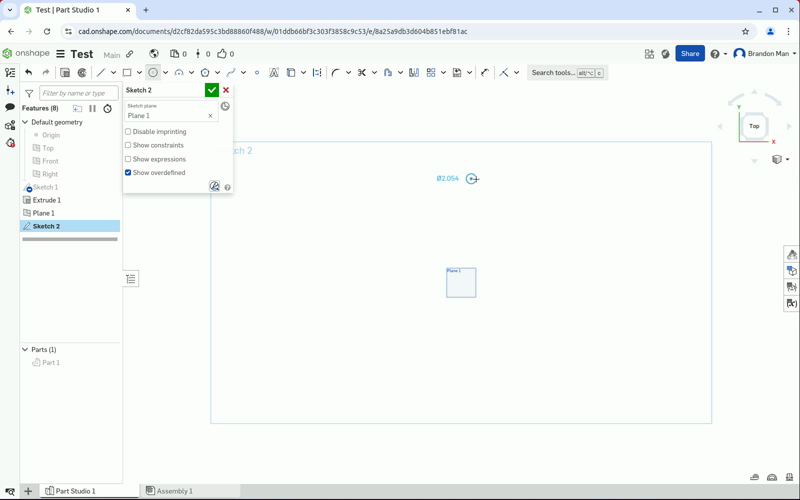
click(476, 178)
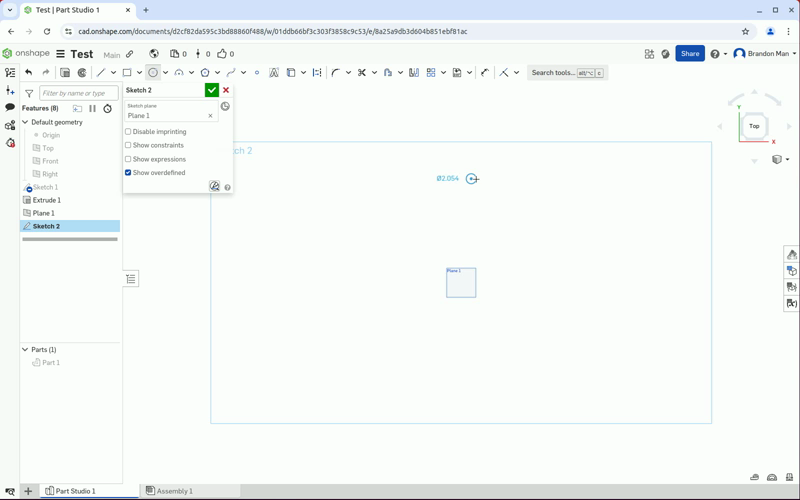
key(esc)
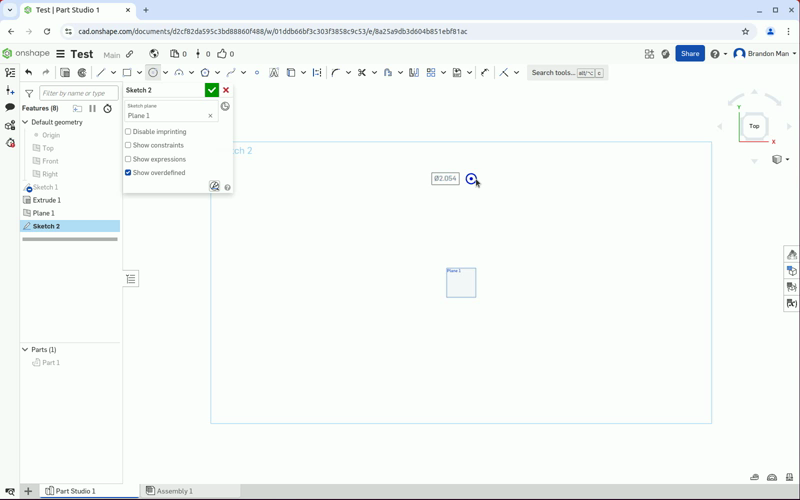
mouse_move(470, 178)
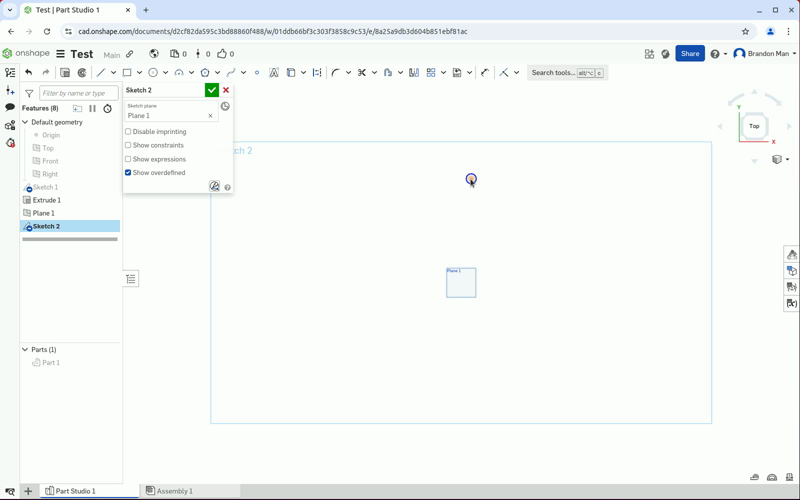
scroll(6)
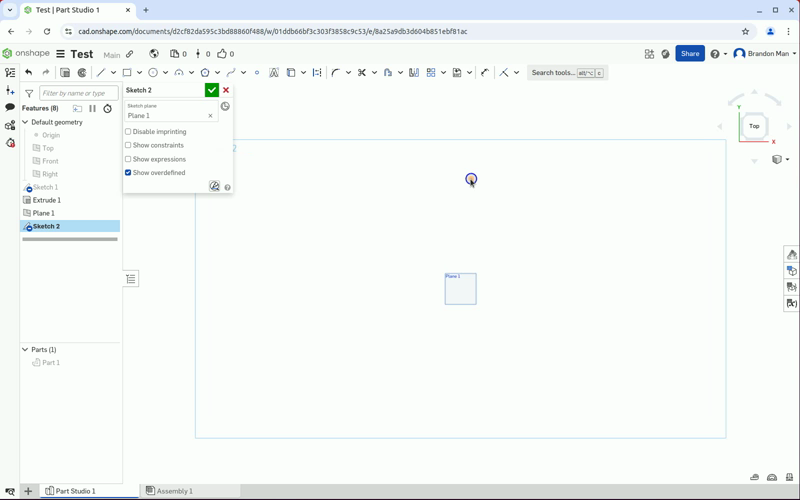
scroll(6)
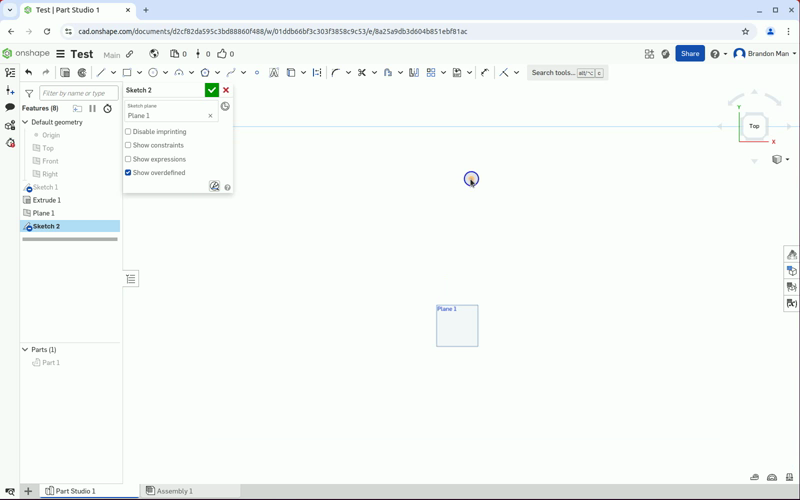
scroll(6)
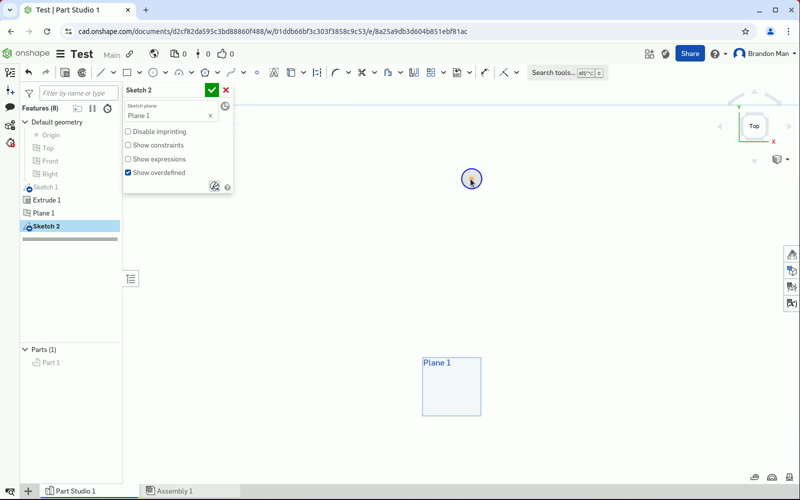
scroll(6)
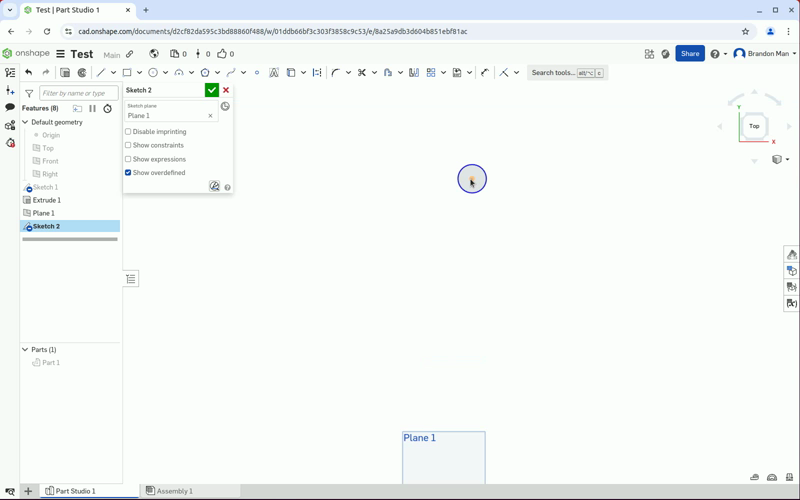
scroll(6)
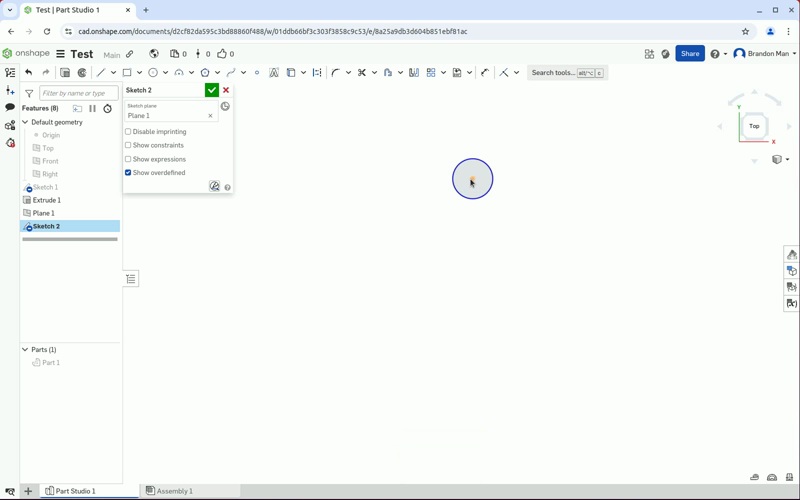
scroll(6)
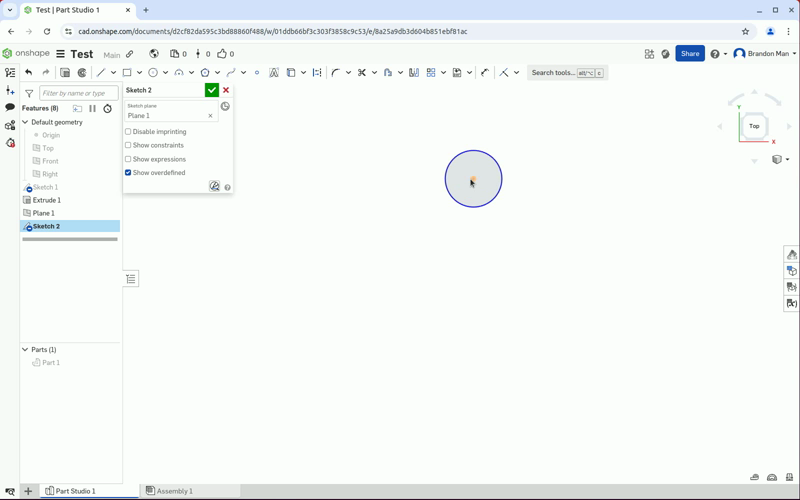
scroll(6)
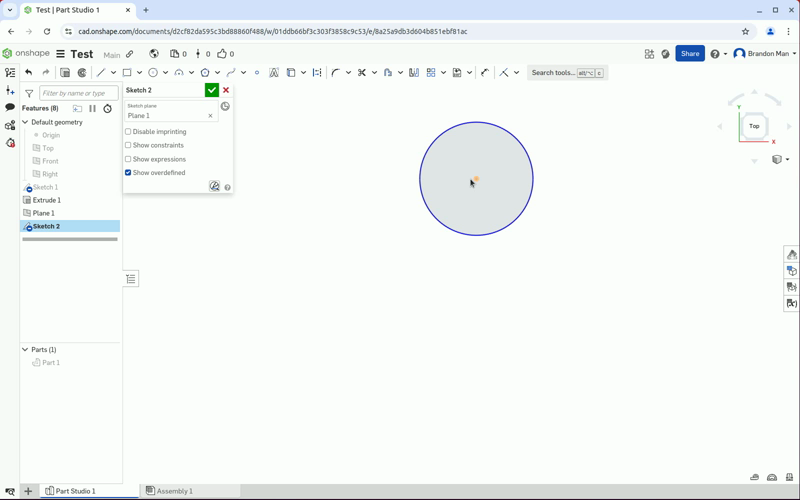
click(470, 178)
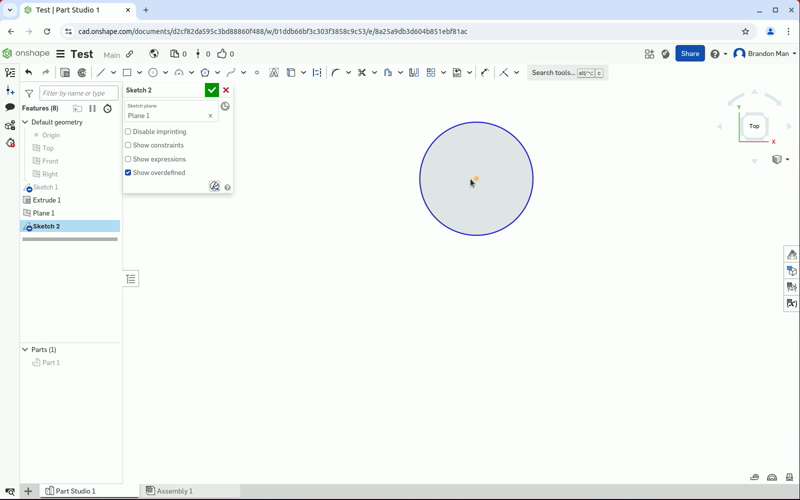
scroll(-6)
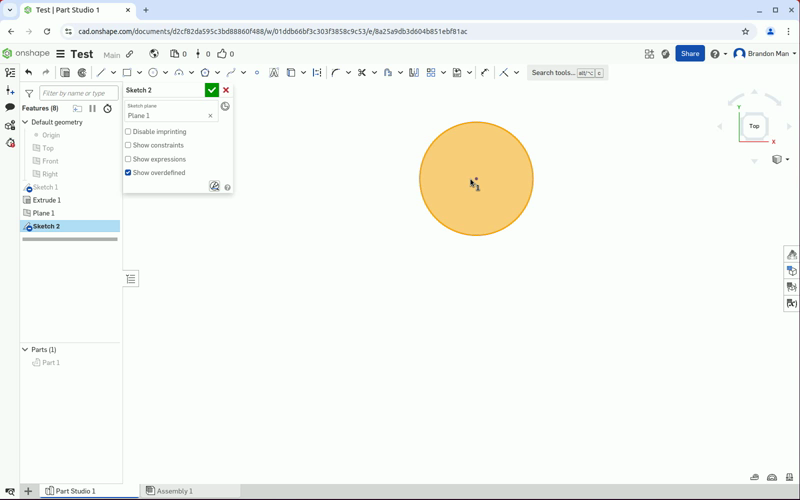
scroll(-6)
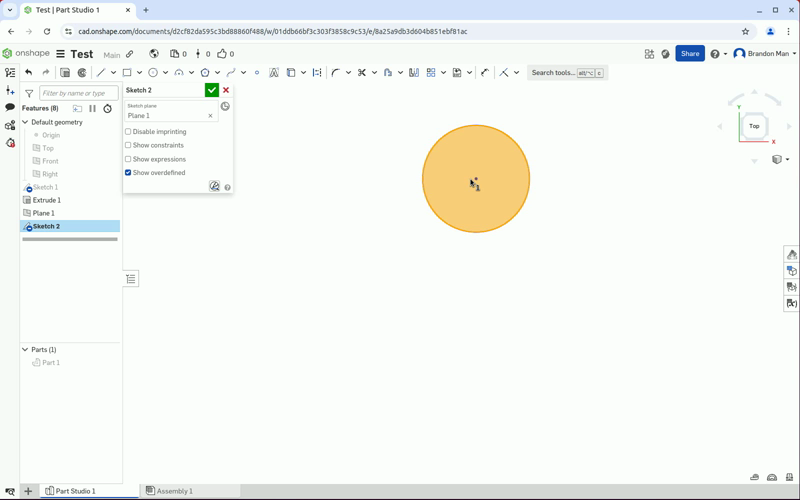
scroll(-6)
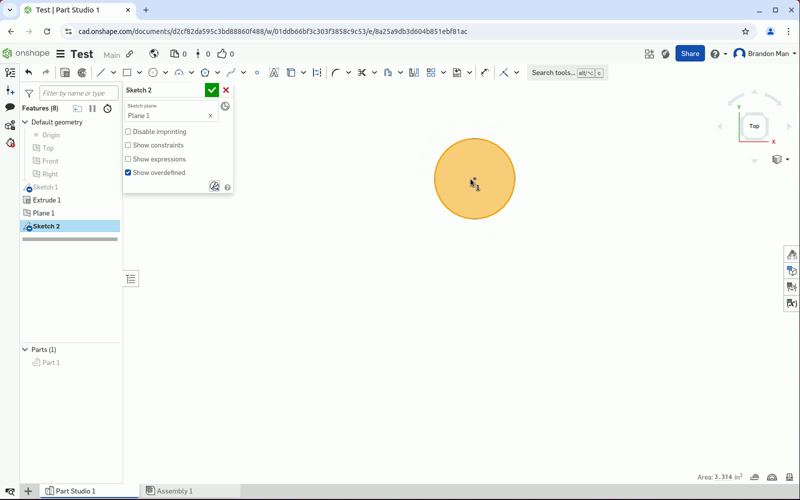
scroll(-6)
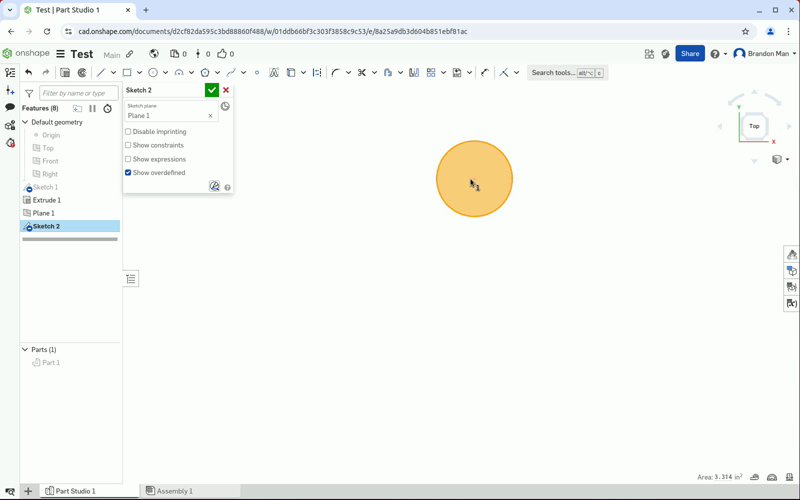
scroll(-6)
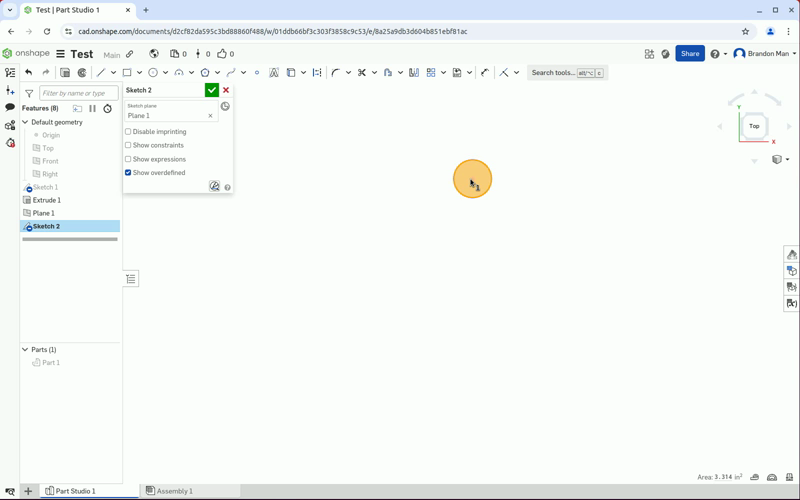
scroll(-6)
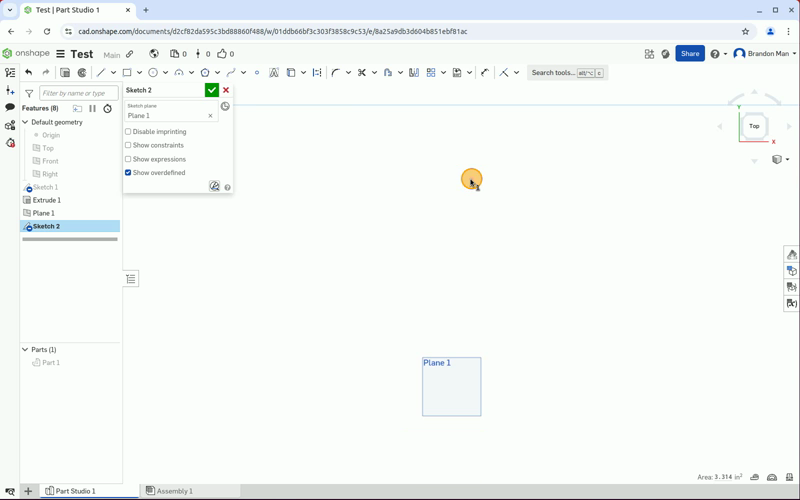
scroll(-6)
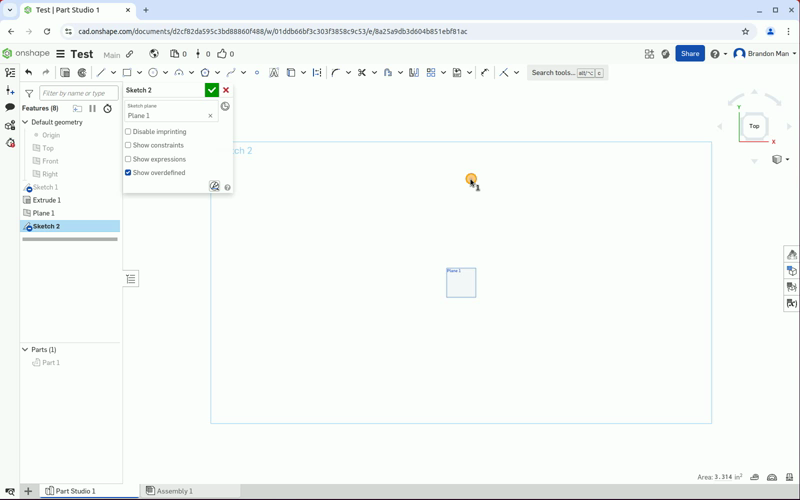
mouse_move(73, 352)
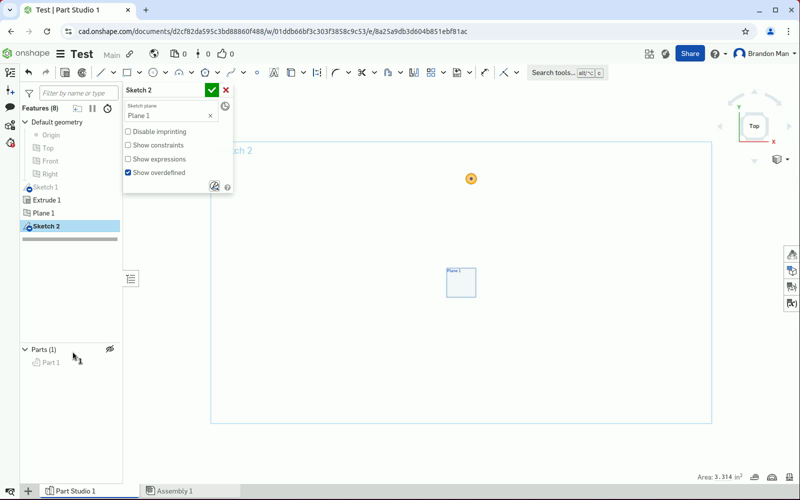
key(shift+y)
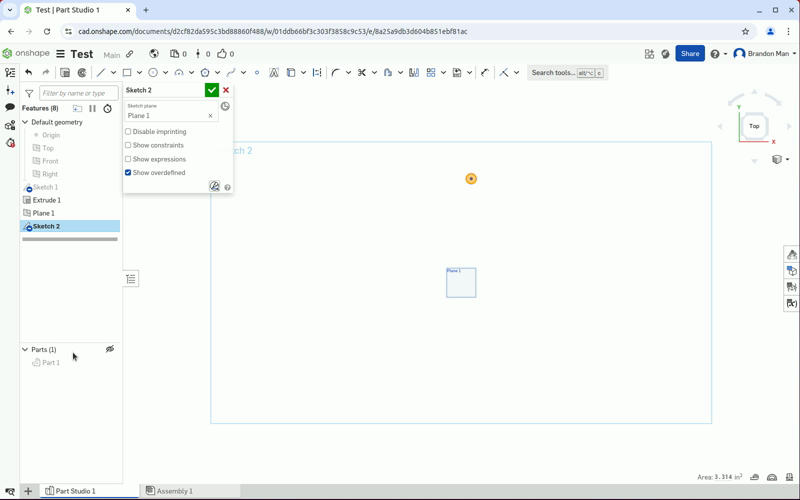
key(shift+e)
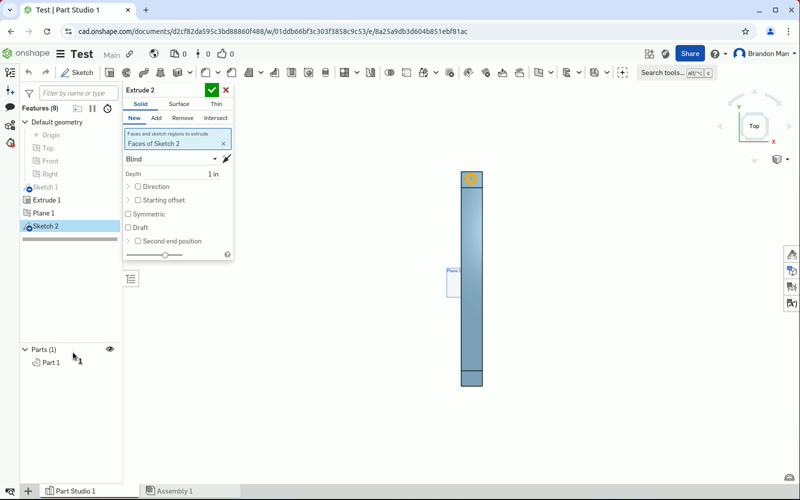
mouse_move(143, 106)
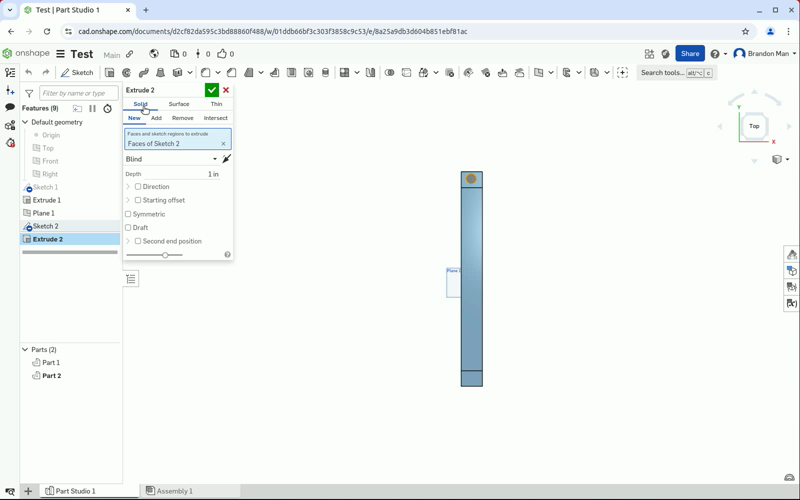
click(143, 106)
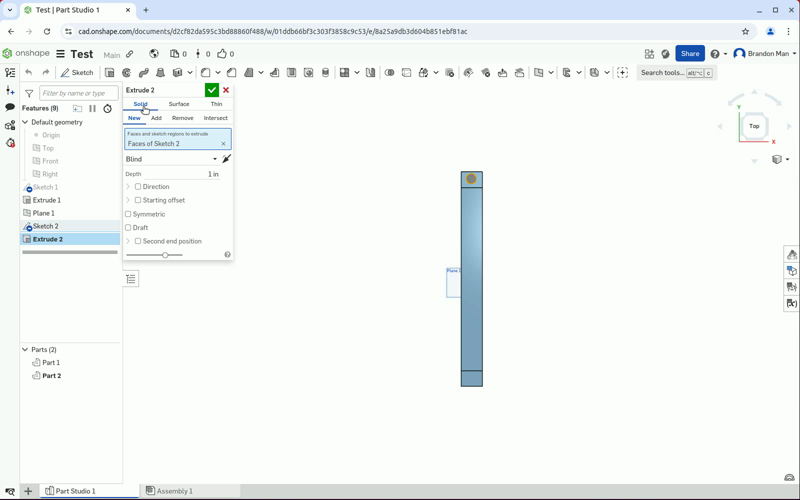
mouse_move(186, 120)
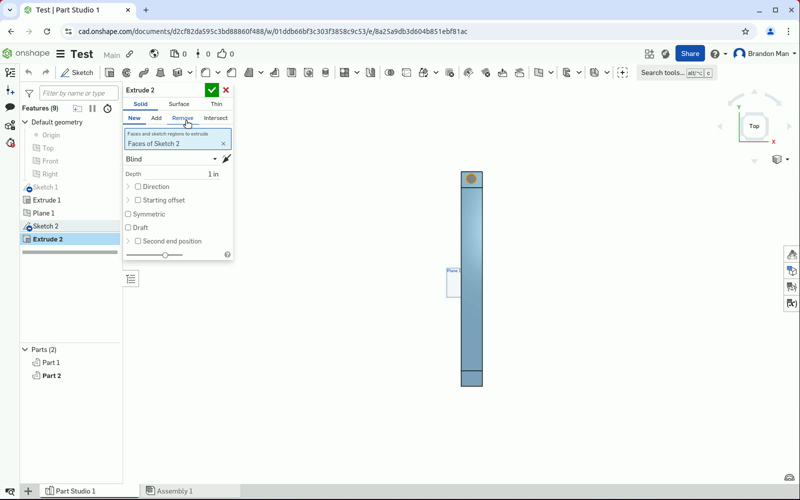
click(186, 120)
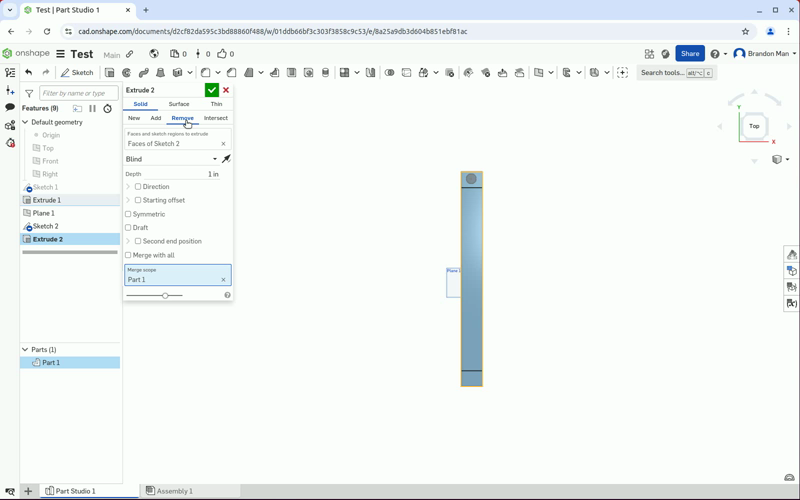
key(tab, 4)
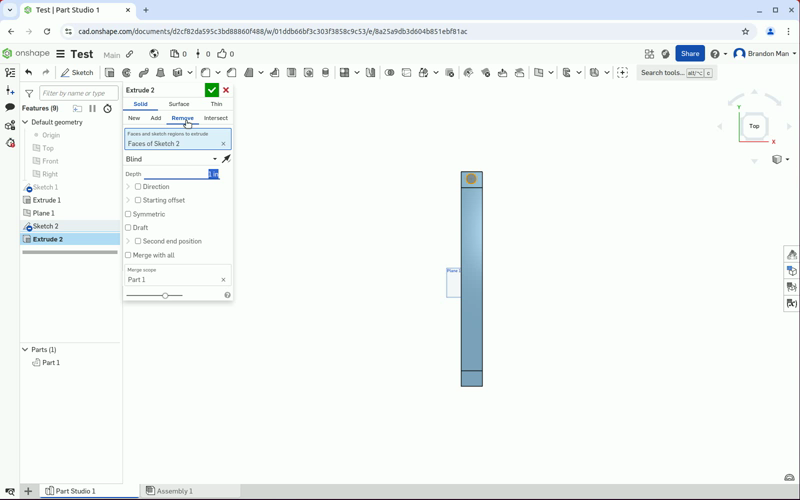
text(10.832)
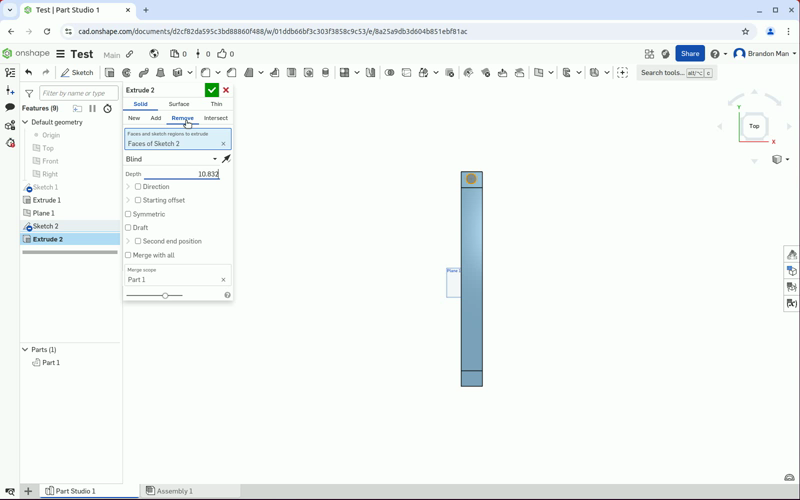
key(tab, 6)
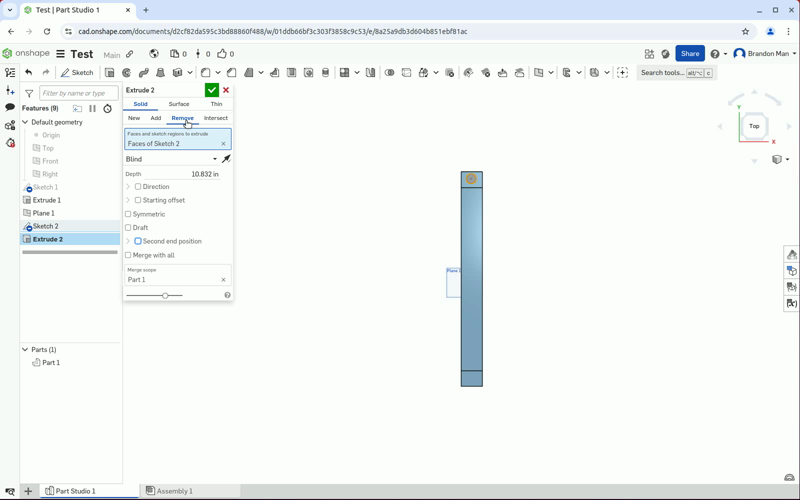
key(space)
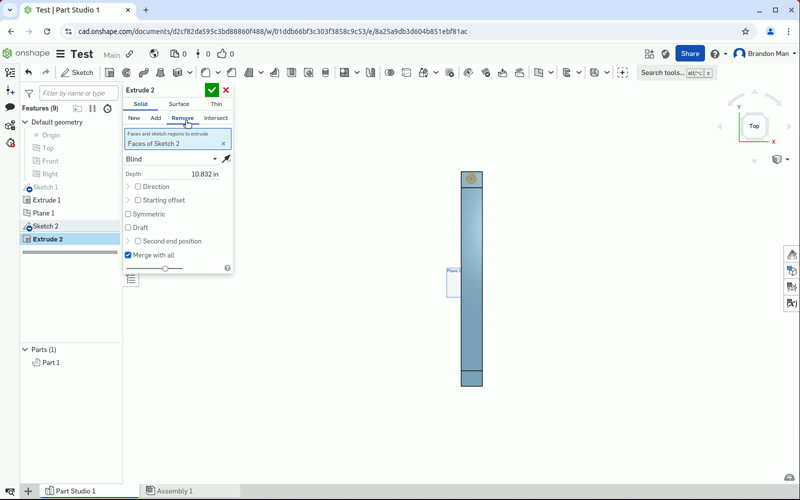
key(enter)
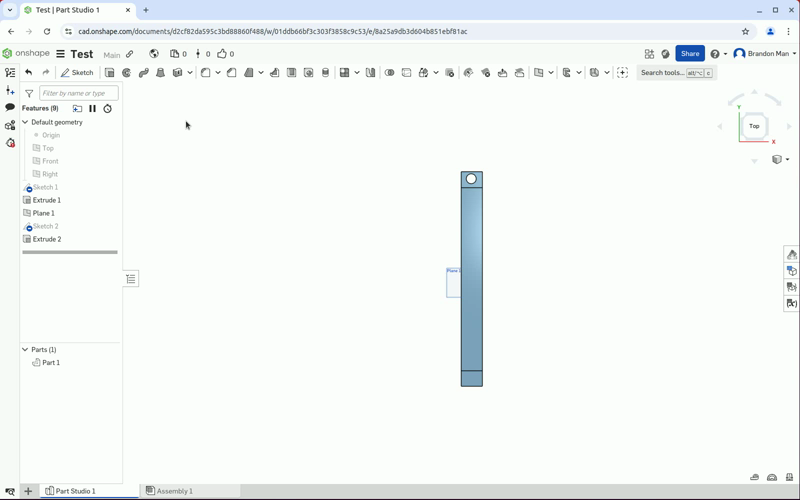
key(shift+h)
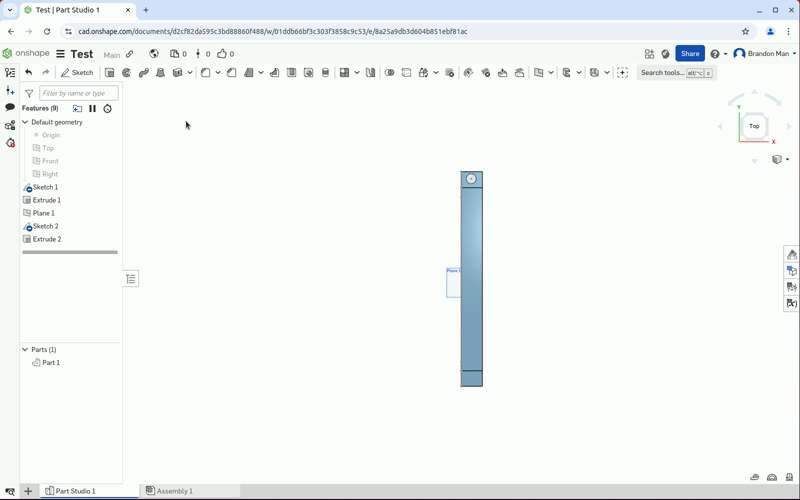
key(shift+h)
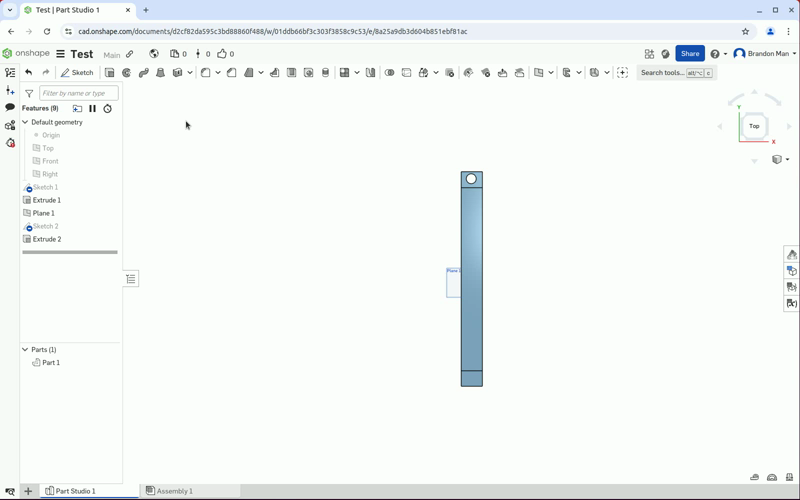
mouse_move(73, 189)
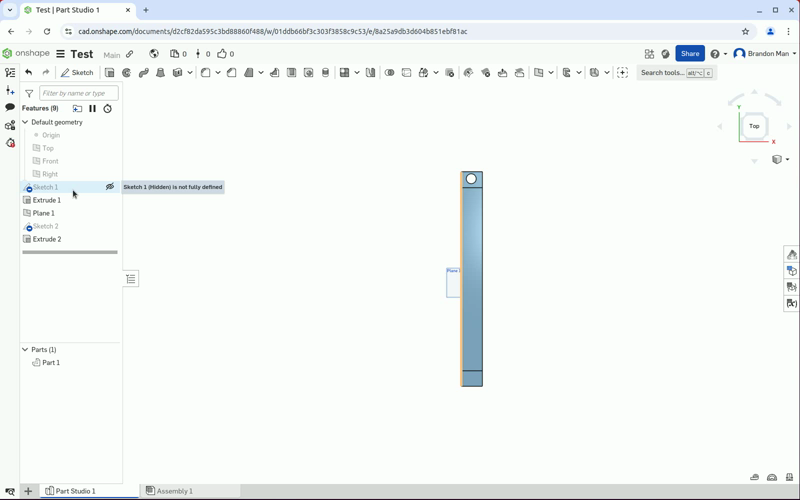
click(73, 189)
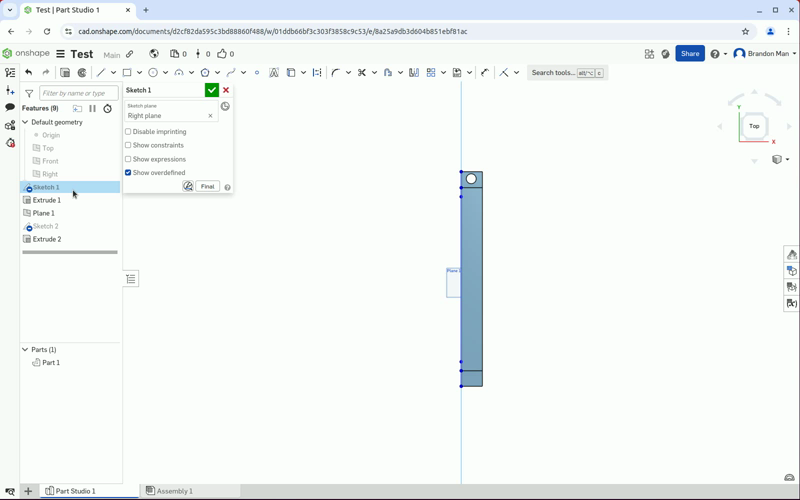
mouse_move(229, 92)
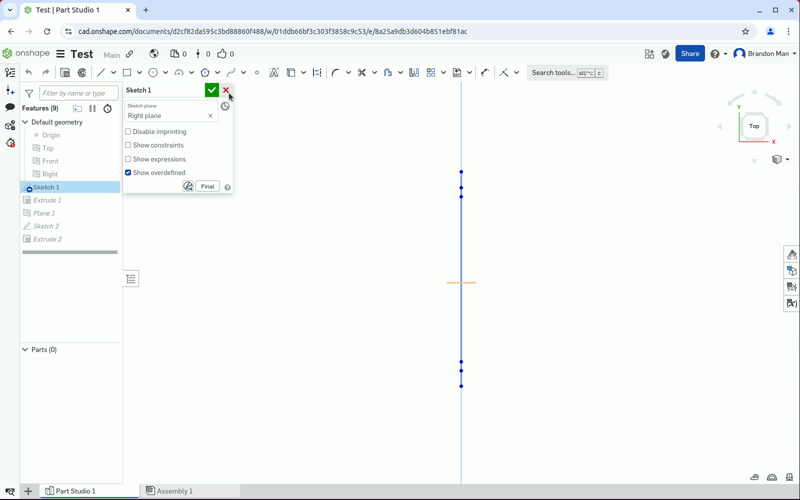
click(229, 92)
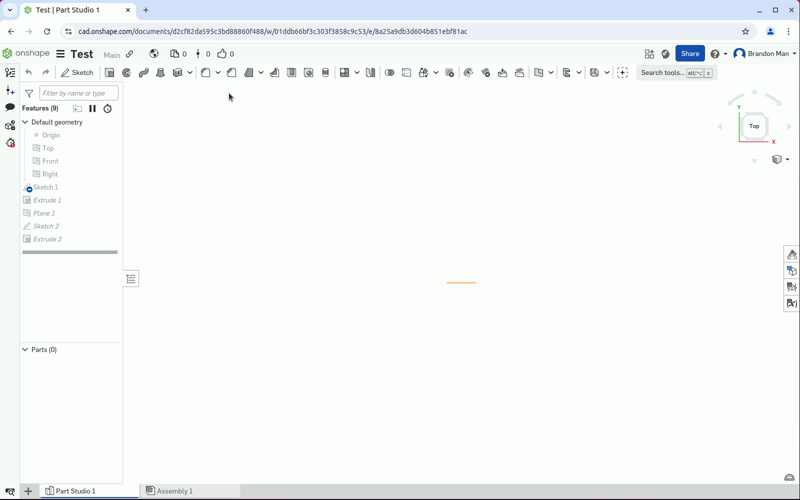
key(shift+s)
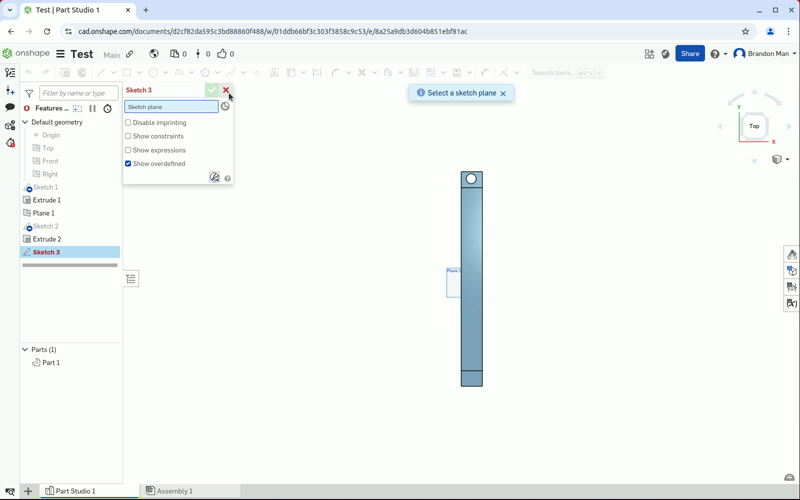
mouse_move(73, 215)
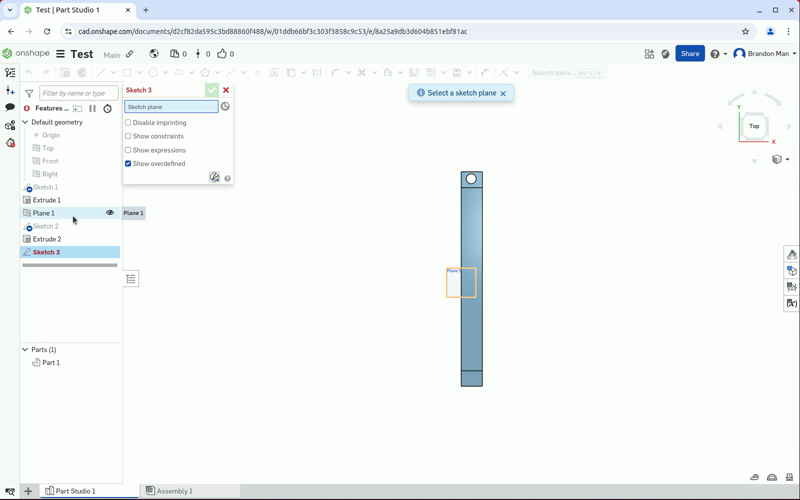
click(73, 215)
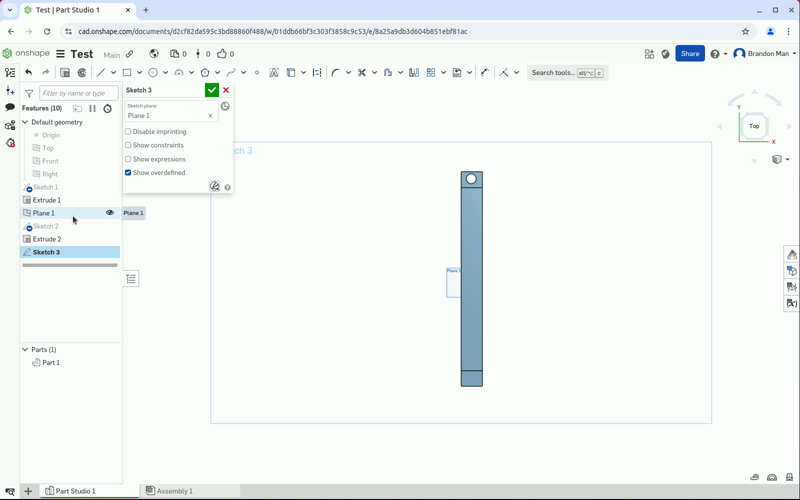
mouse_move(73, 352)
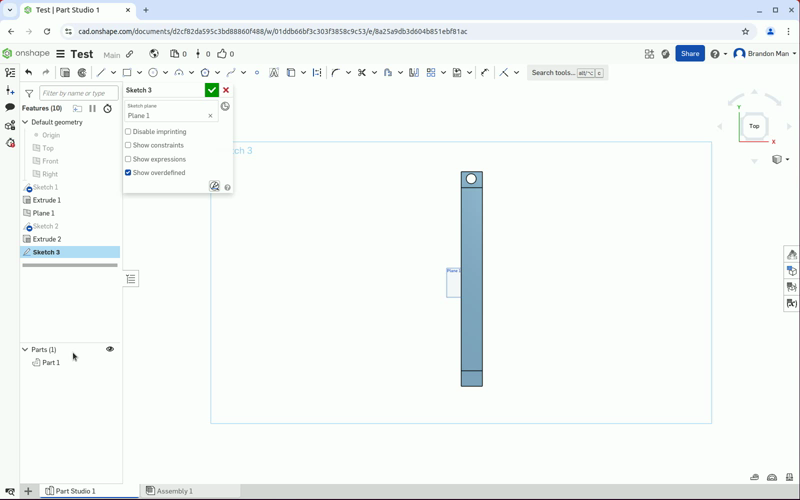
key(y)
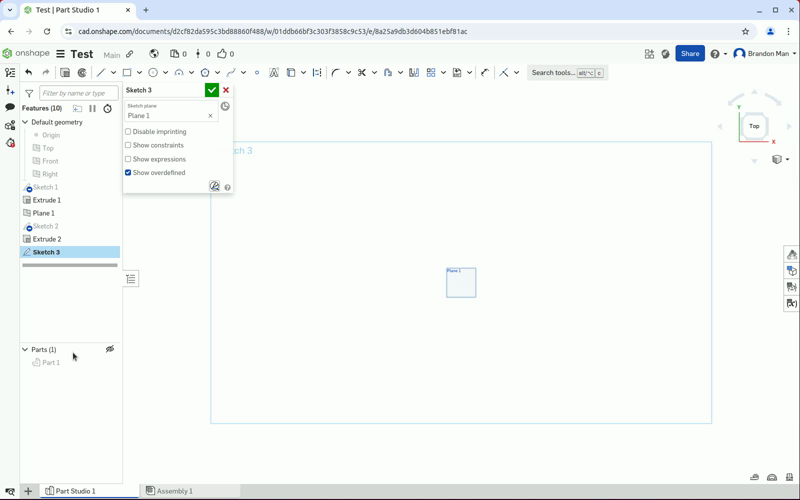
key(c)
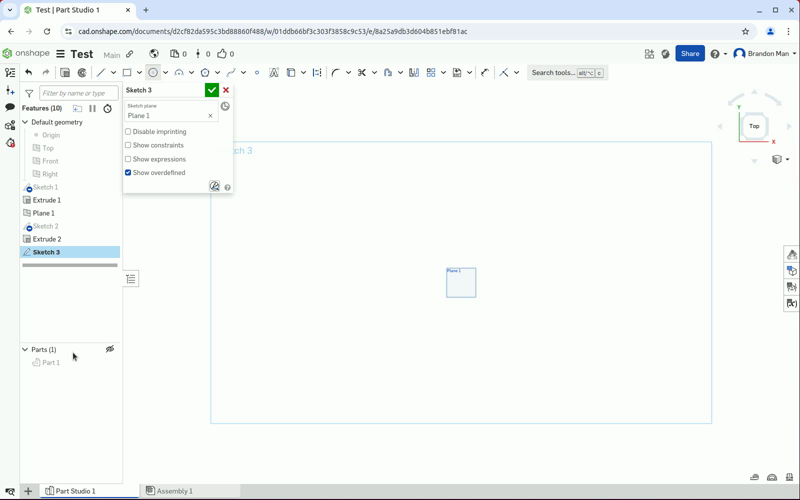
key_down(shift)
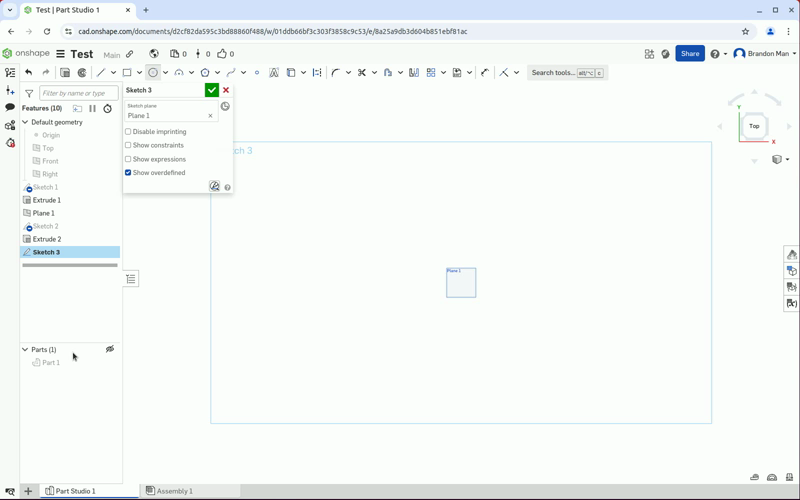
mouse_move(471, 378)
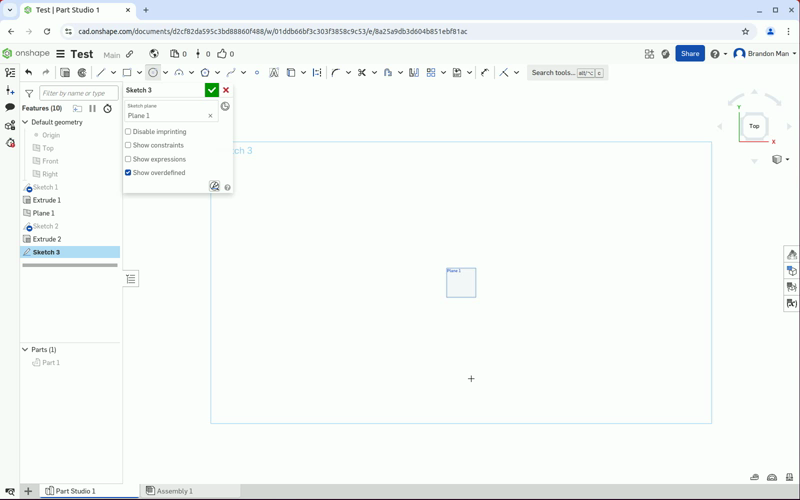
click(471, 378)
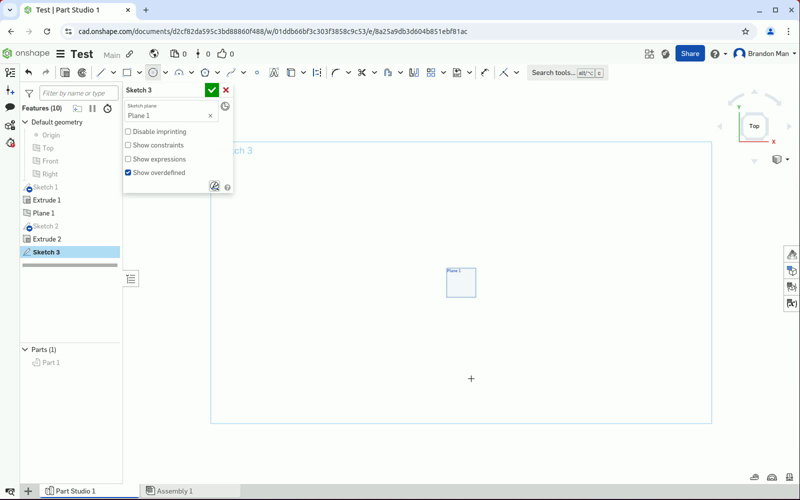
key_up(shift)
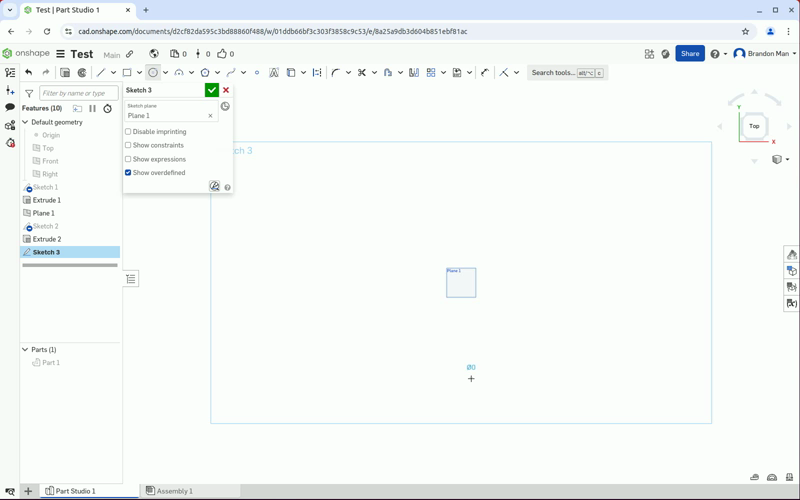
mouse_move(476, 378)
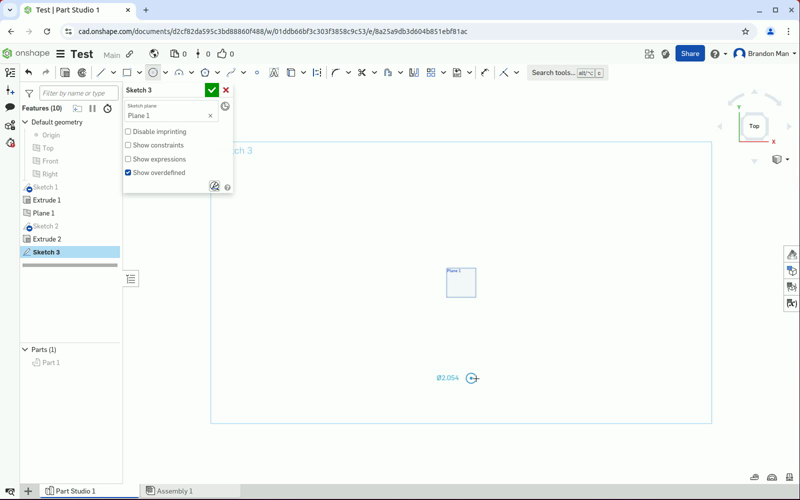
click(476, 378)
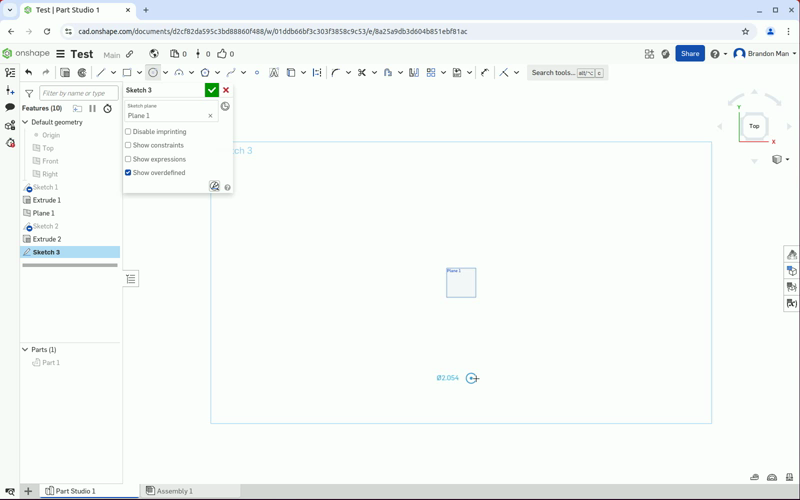
key(esc)
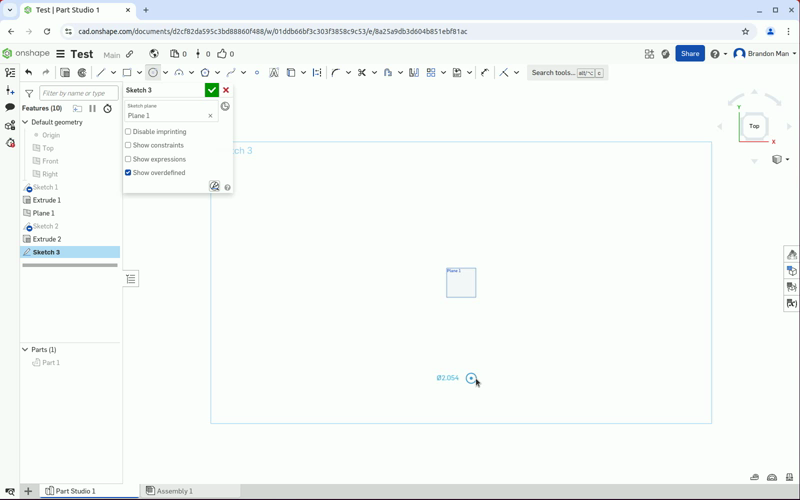
mouse_move(475, 376)
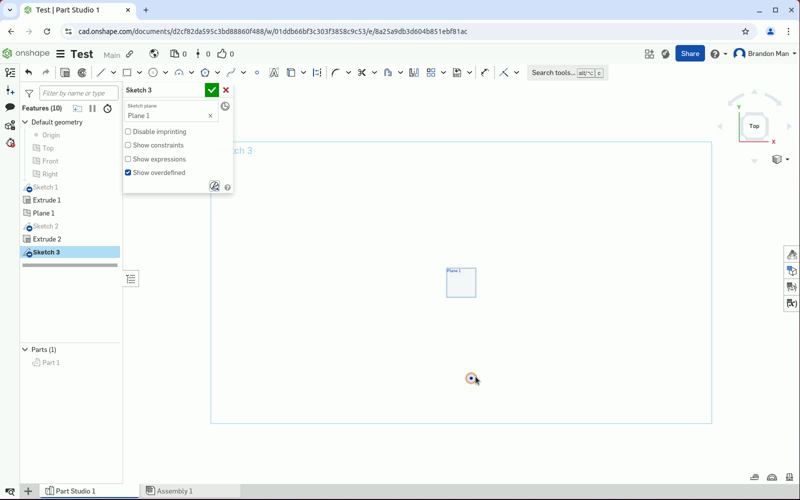
scroll(6)
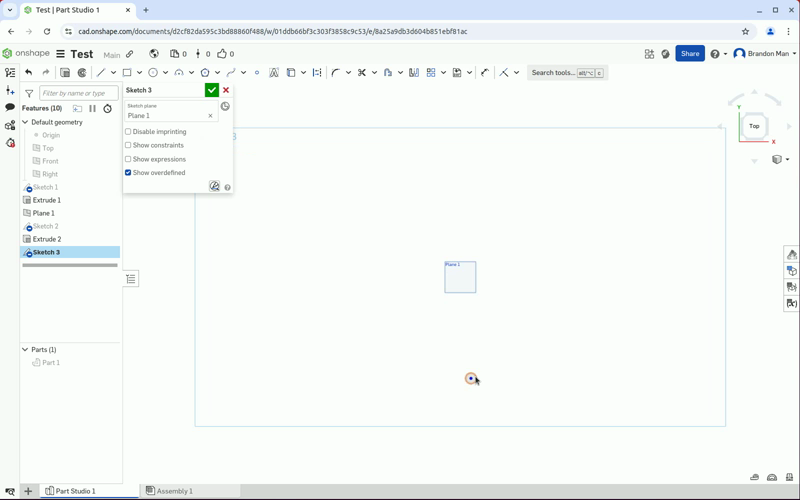
scroll(6)
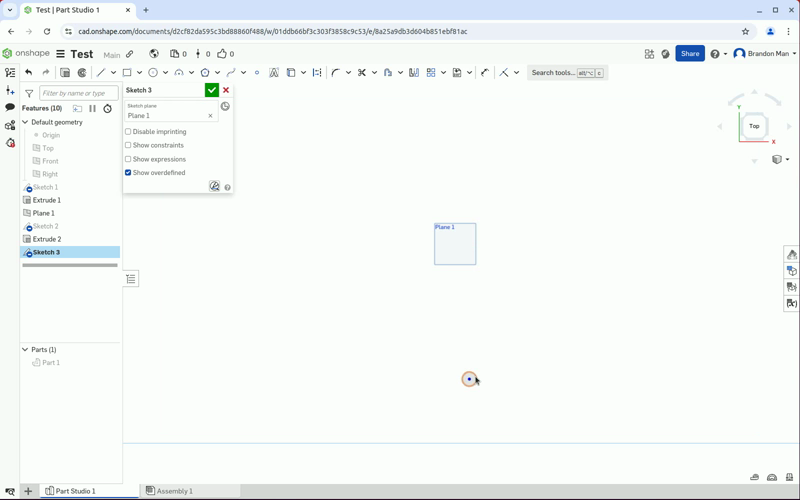
scroll(6)
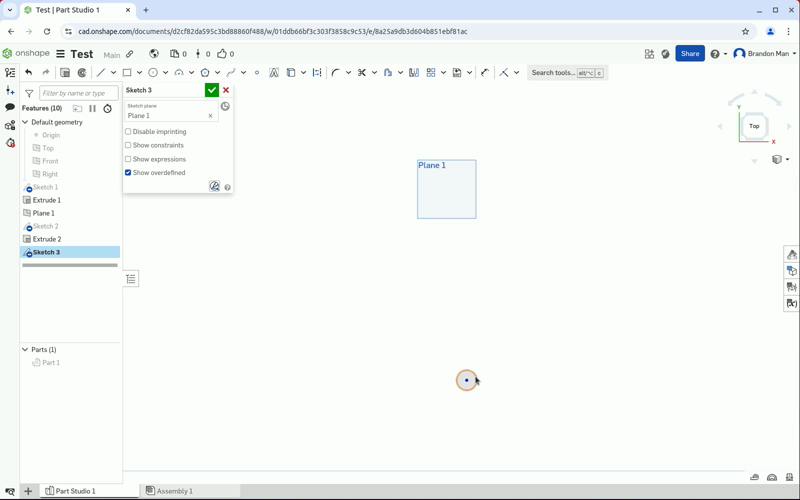
scroll(6)
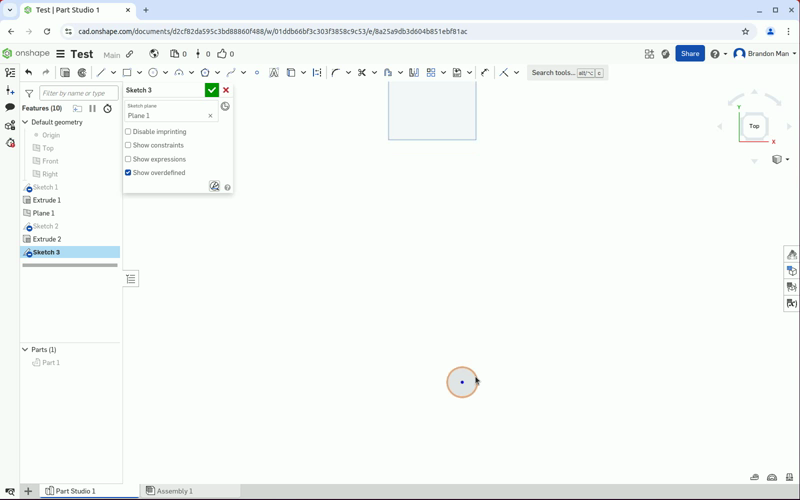
scroll(6)
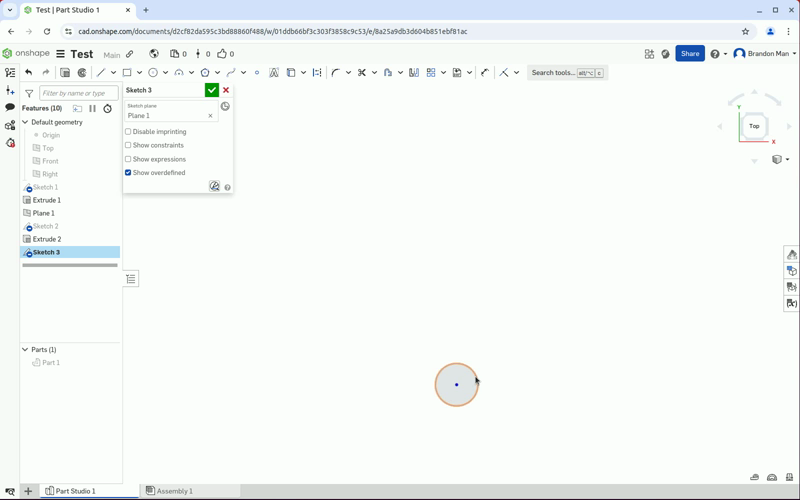
scroll(6)
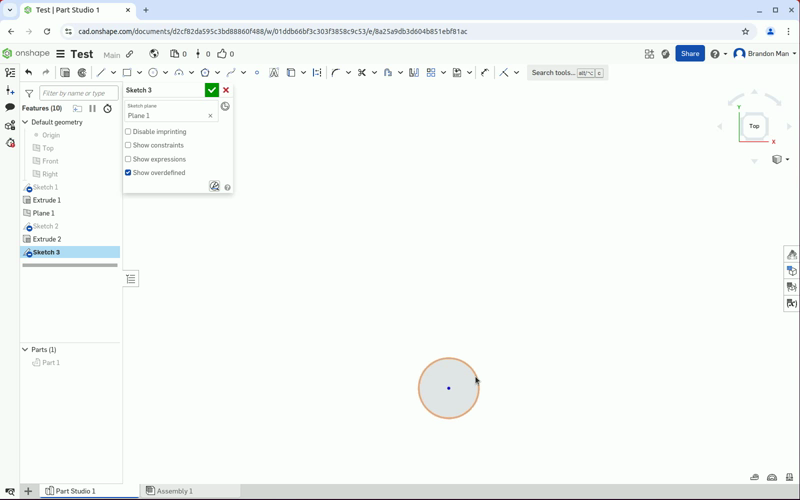
scroll(6)
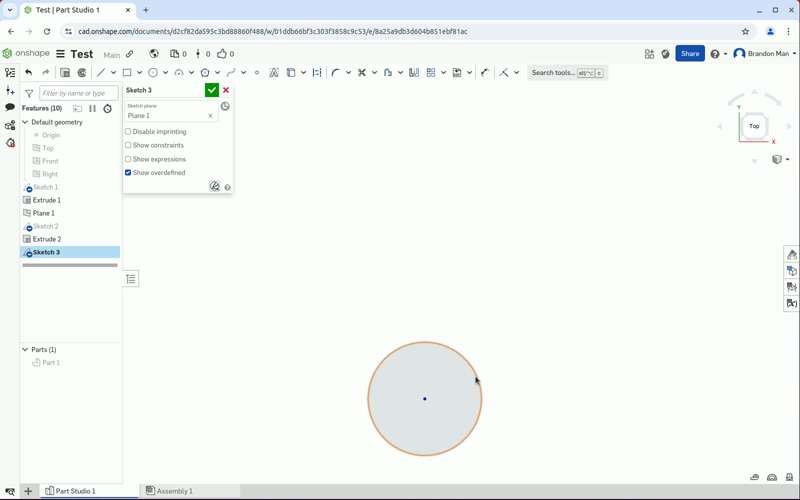
click(475, 376)
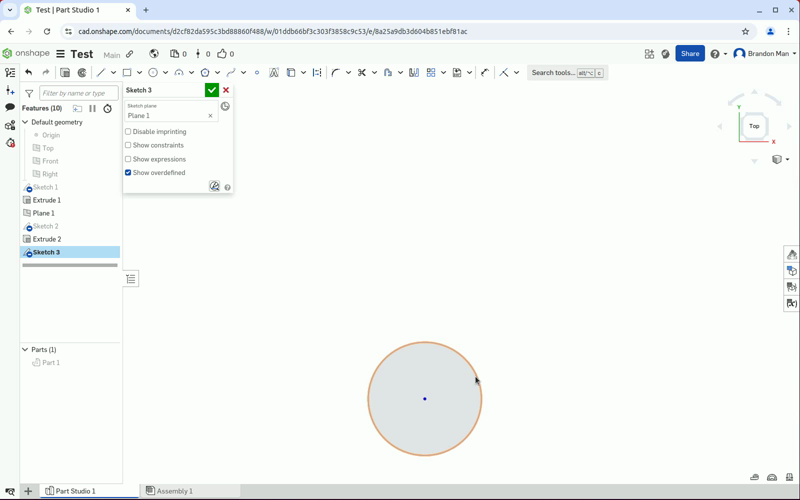
scroll(-6)
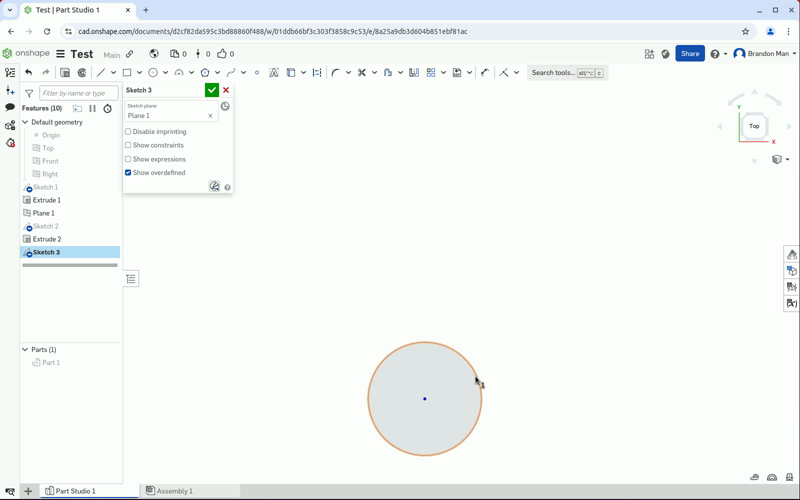
scroll(-6)
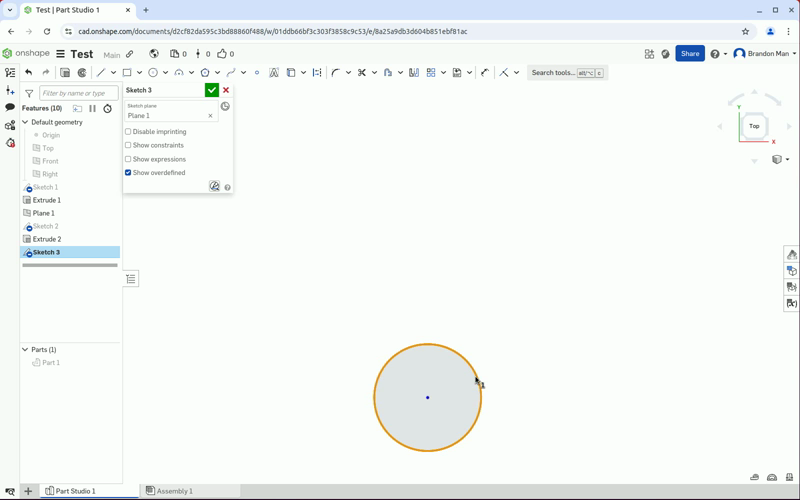
scroll(-6)
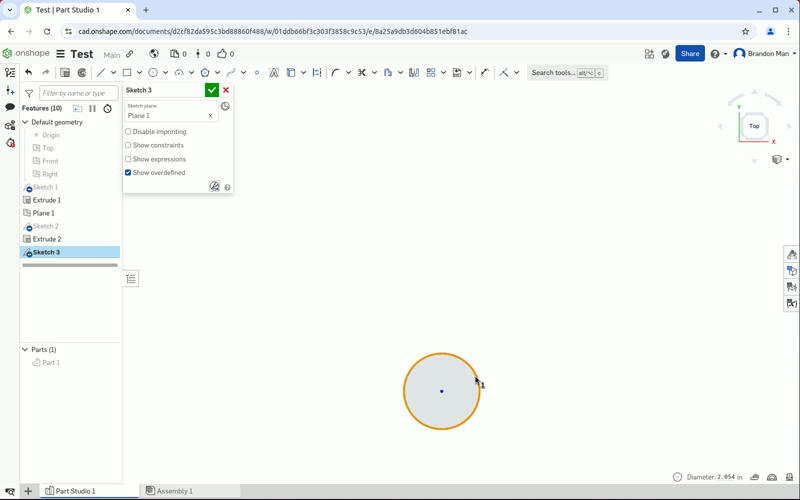
scroll(-6)
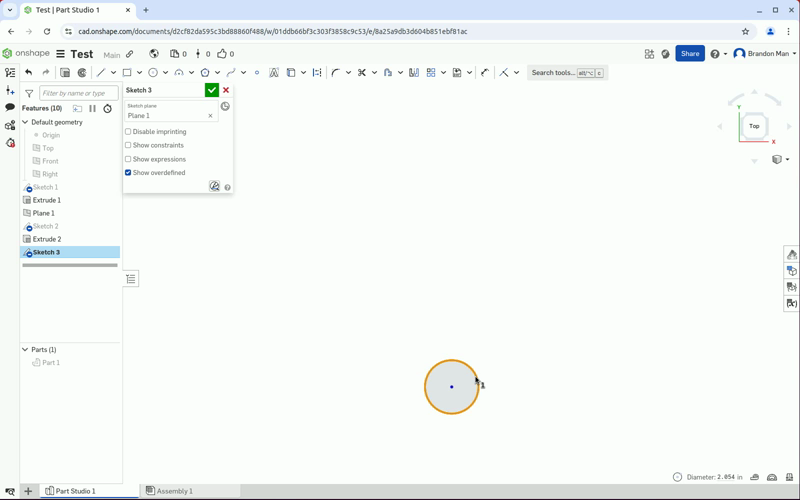
scroll(-6)
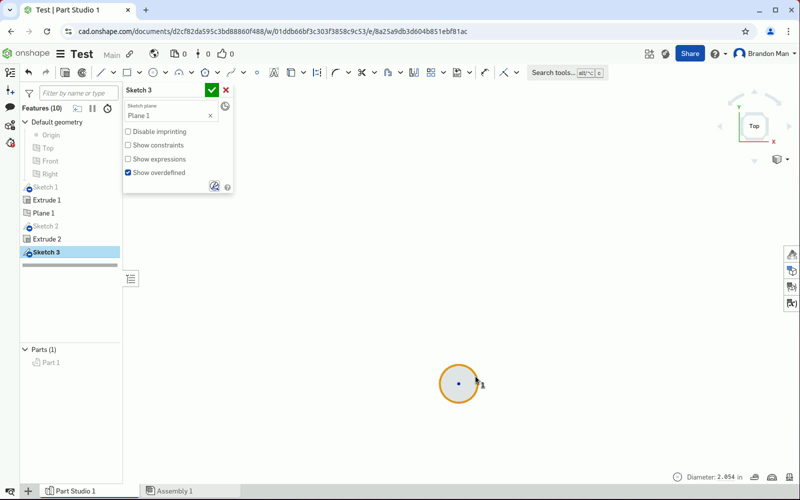
scroll(-6)
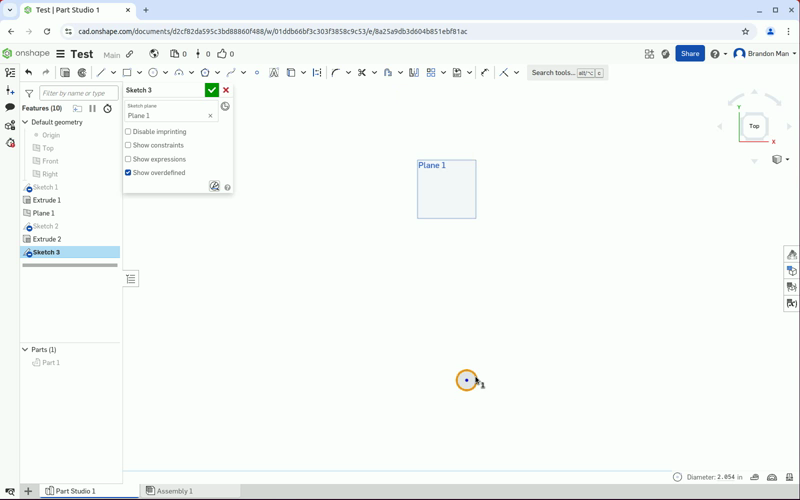
scroll(-6)
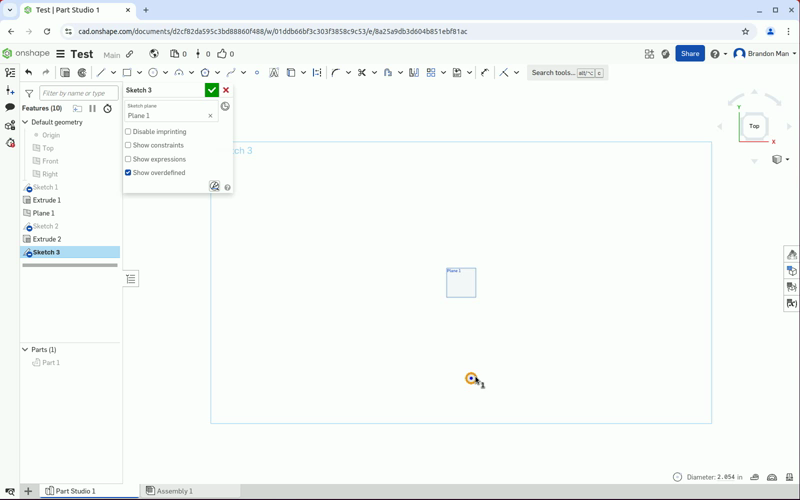
mouse_move(73, 352)
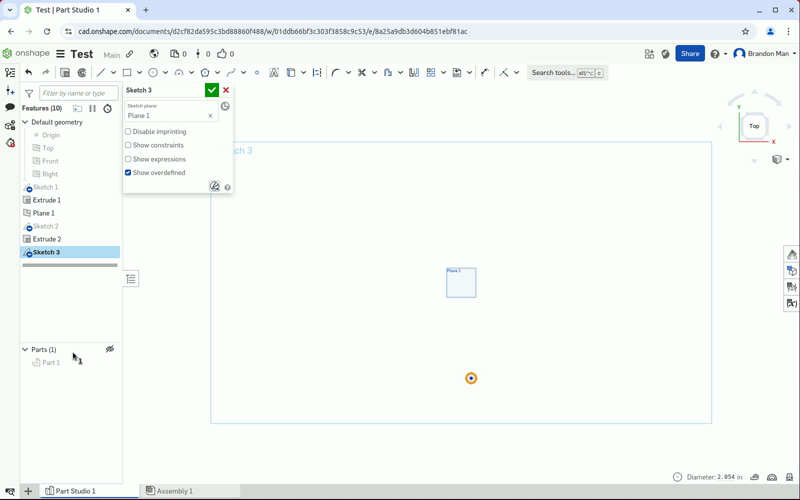
key(shift+y)
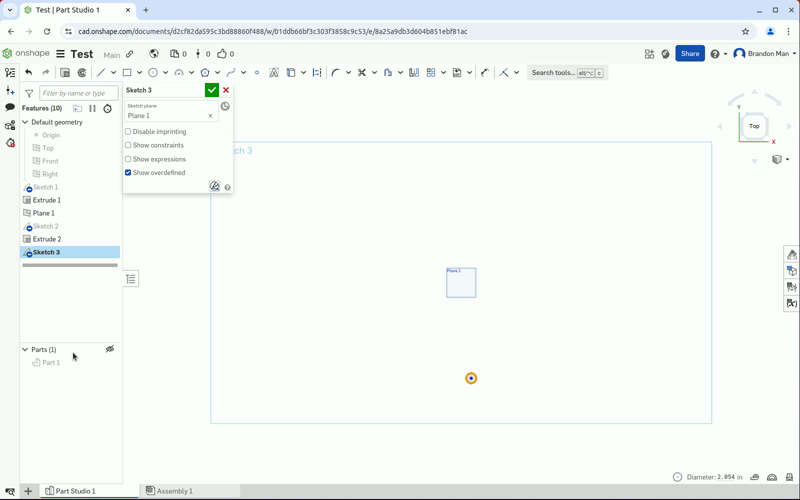
key(shift+e)
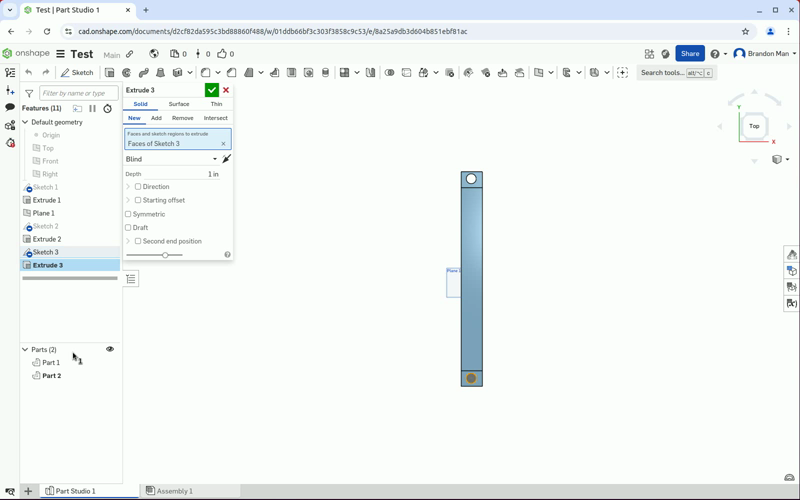
mouse_move(143, 106)
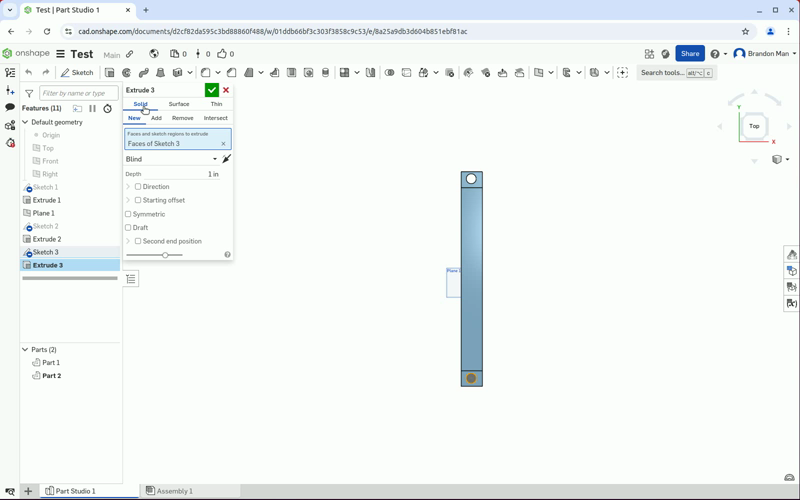
click(143, 106)
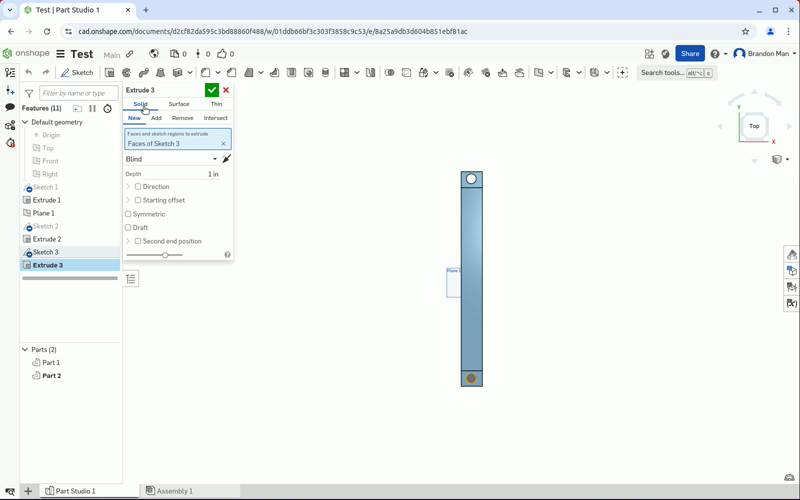
mouse_move(186, 120)
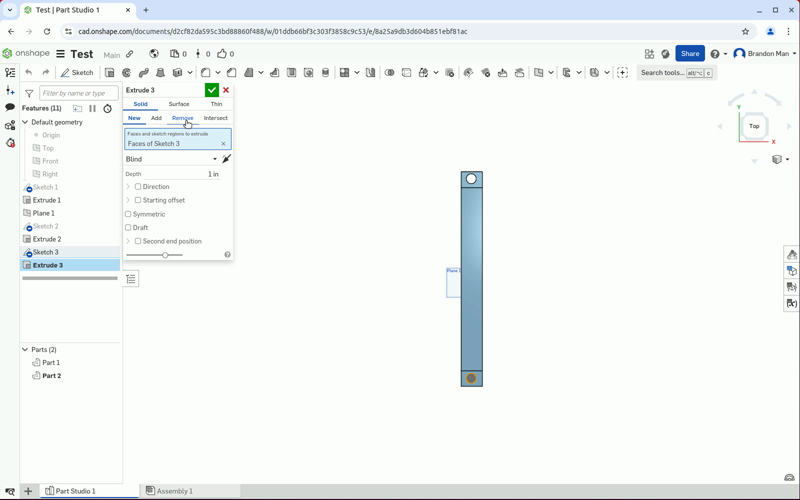
click(186, 120)
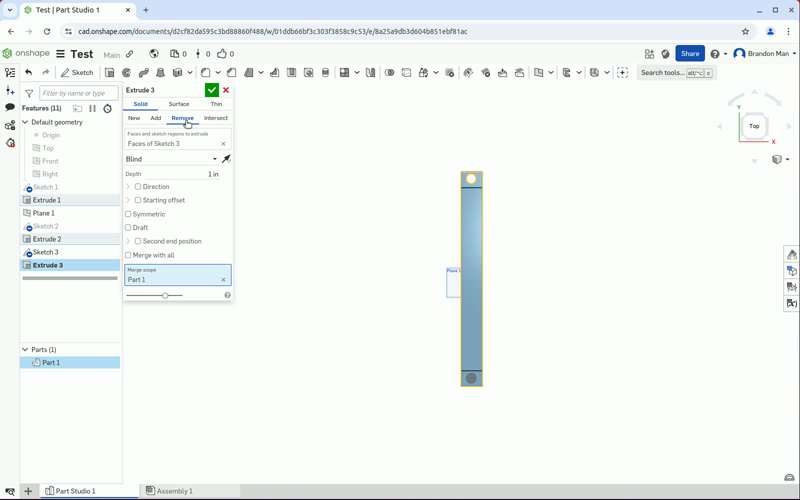
key(tab, 4)
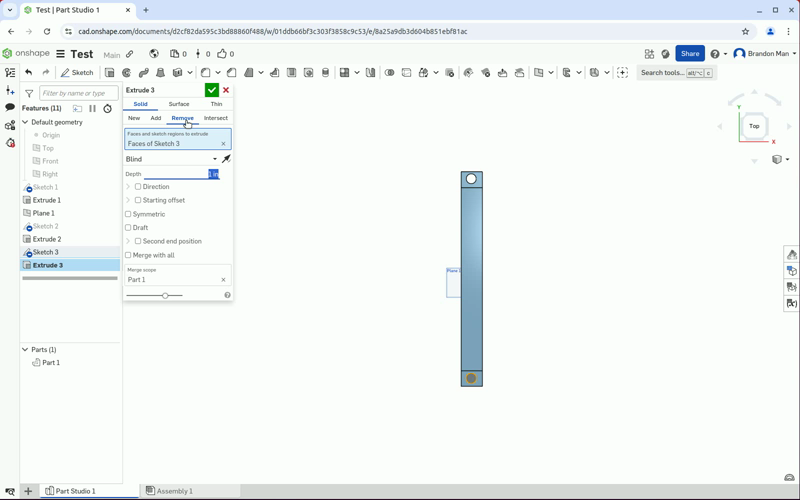
text(10.832)
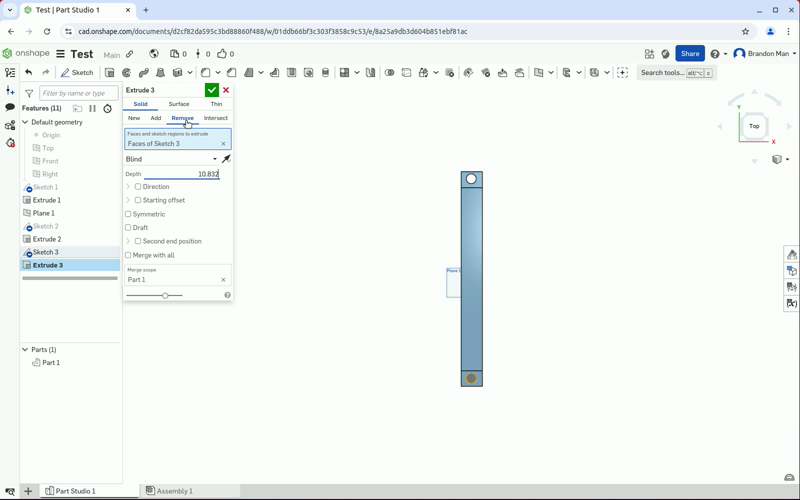
key(tab, 6)
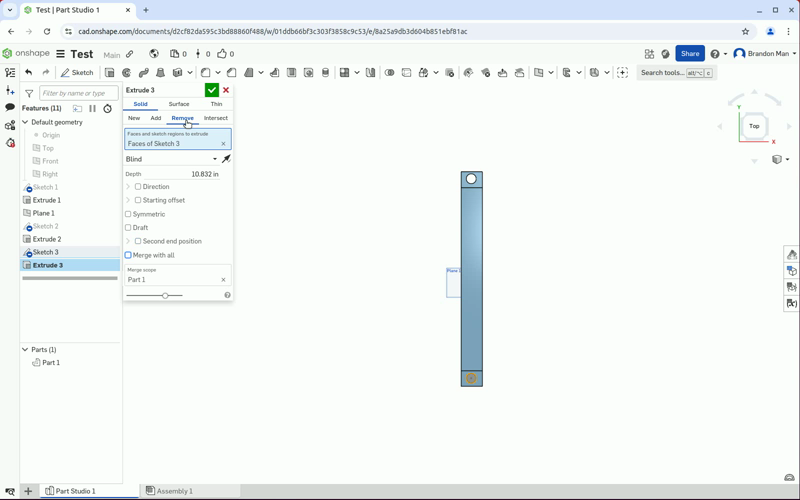
key(space)
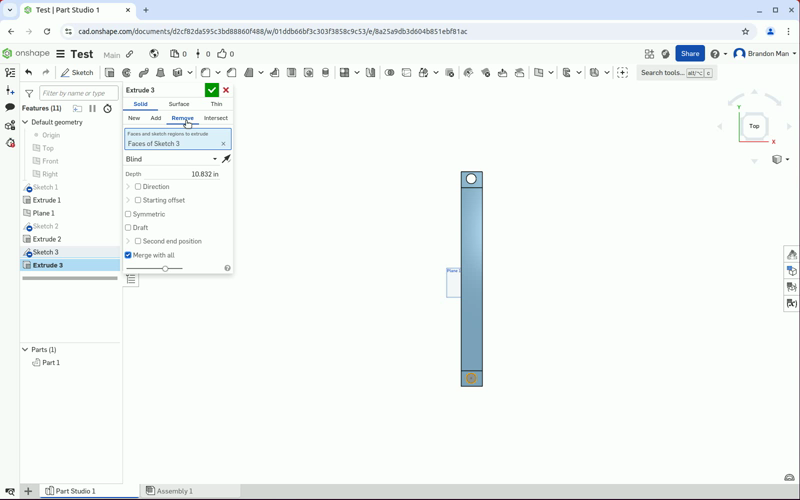
key(enter)
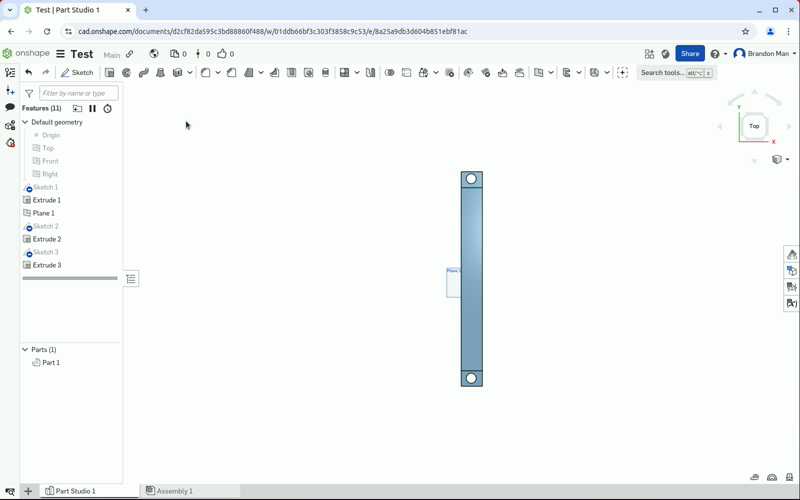
key(shift+h)
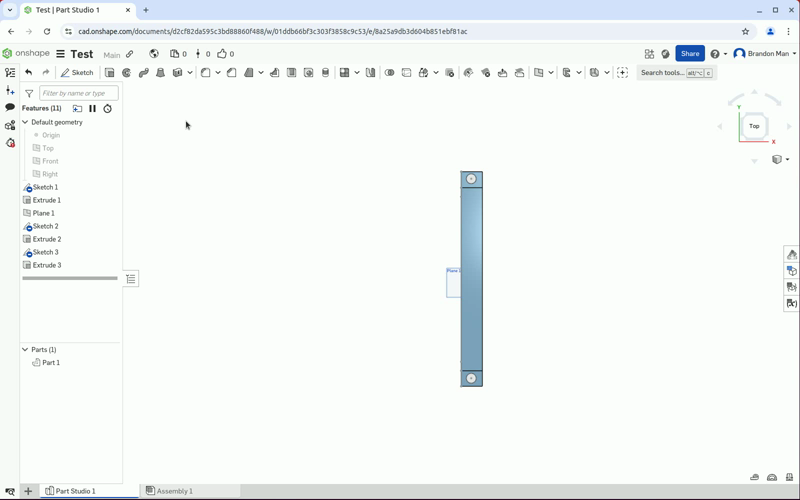
key(shift+h)
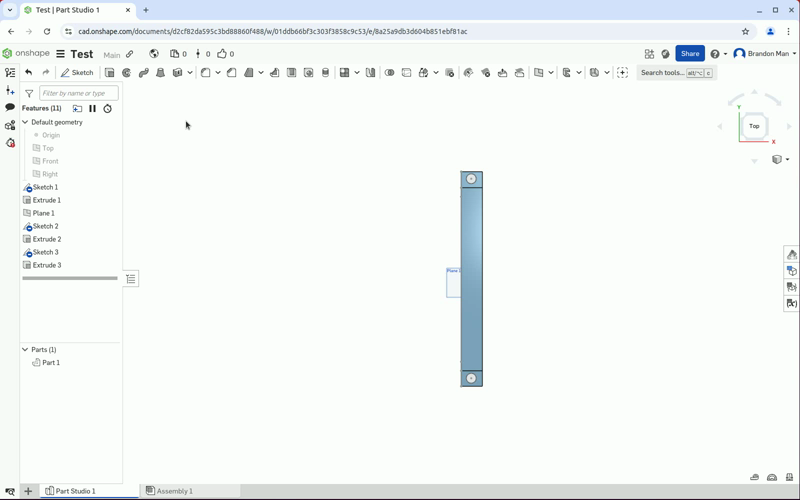
key(shift+7)
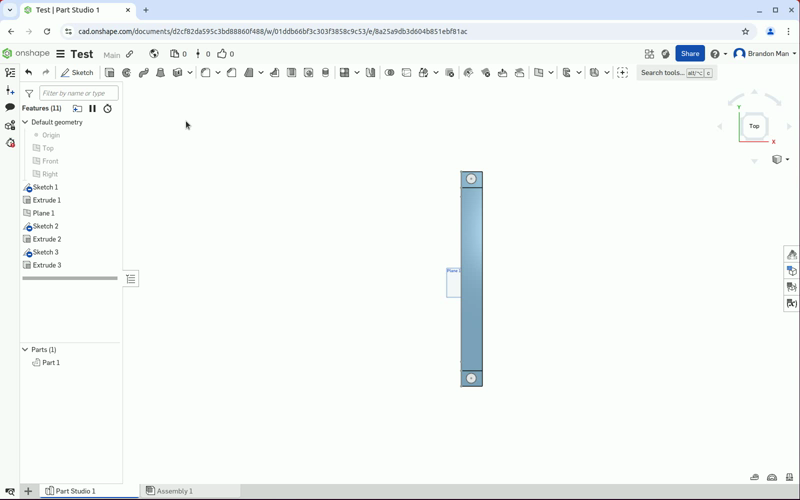
key(up, 3)
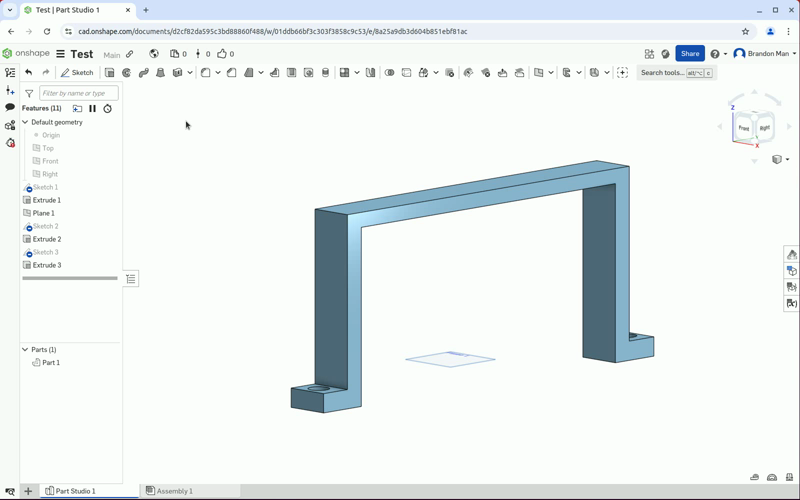
key(left, 3)
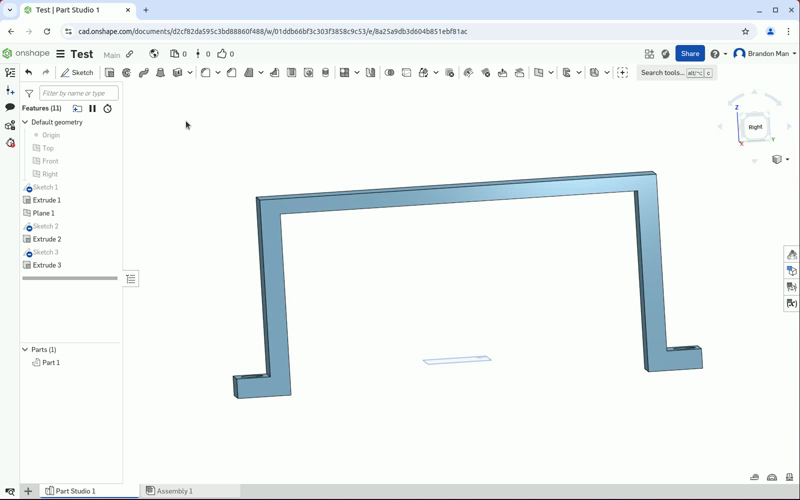
key(right, 3)
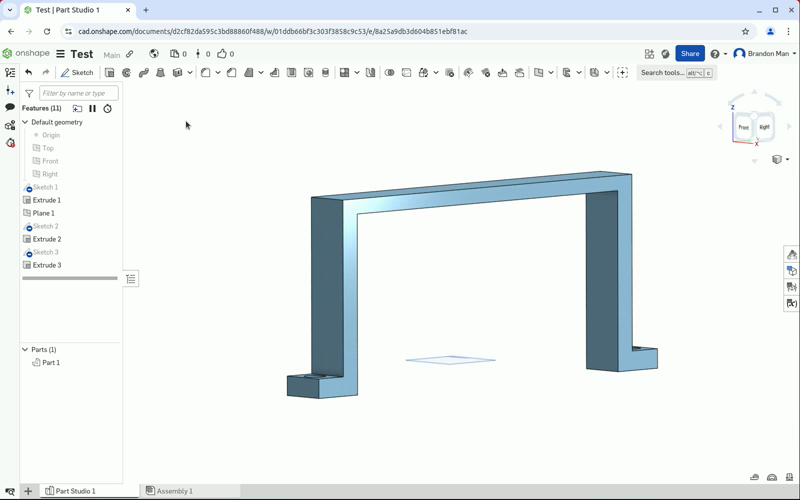
key(down, 3)
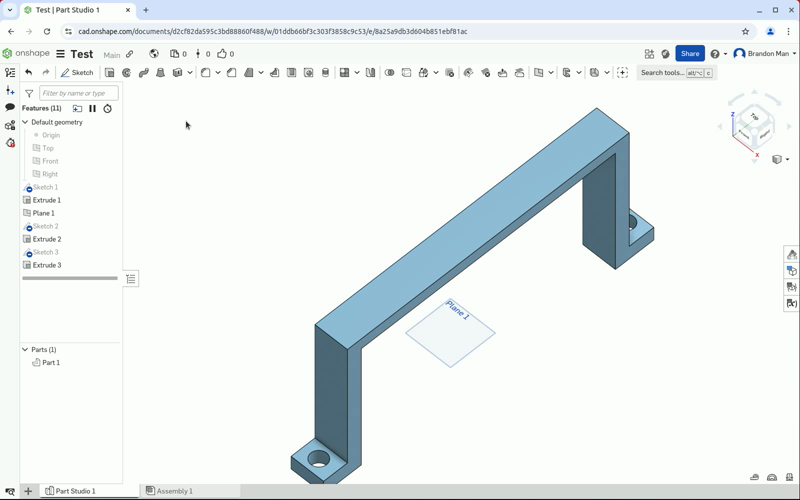
mouse_move(73, 189)
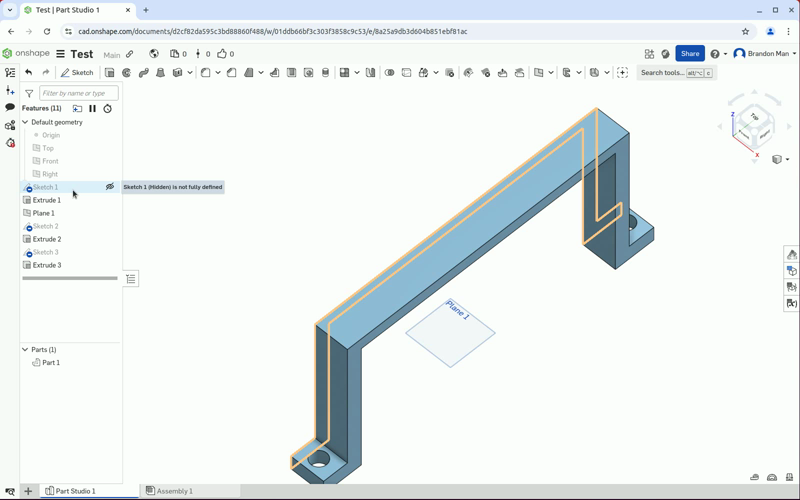
click(73, 189)